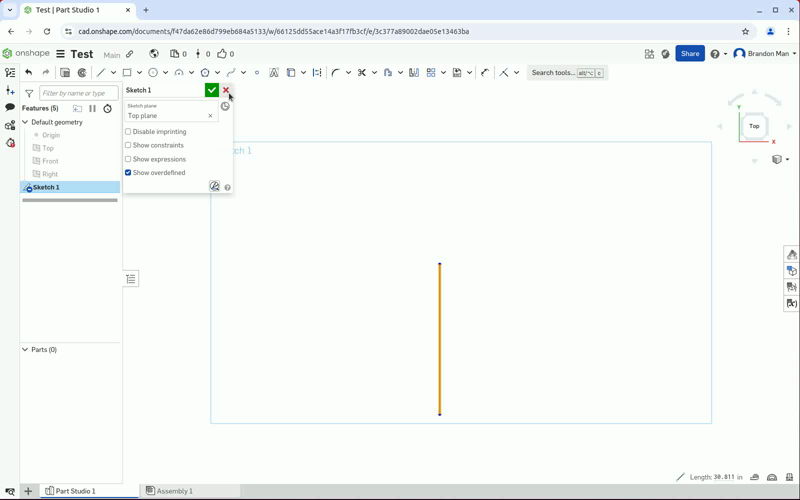
key(shift+h)
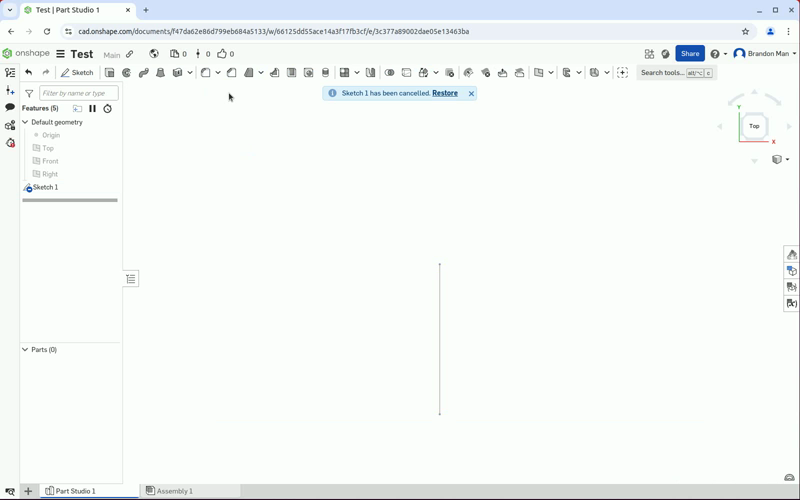
key(shift+s)
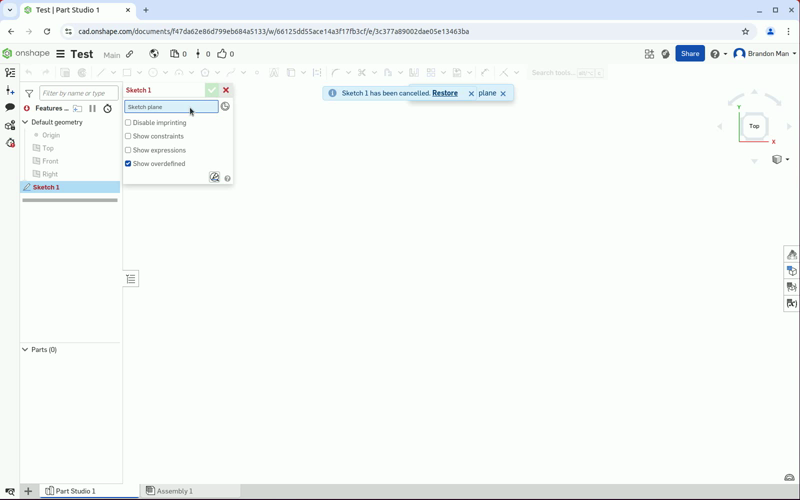
mouse_move(73, 150)
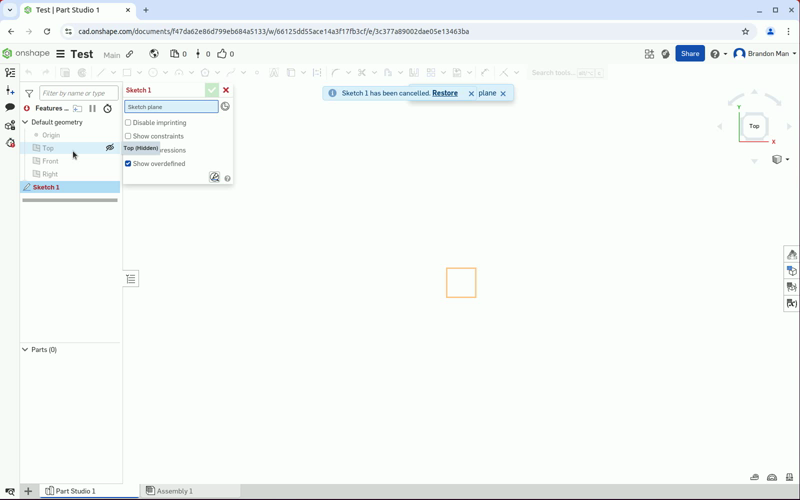
click(73, 150)
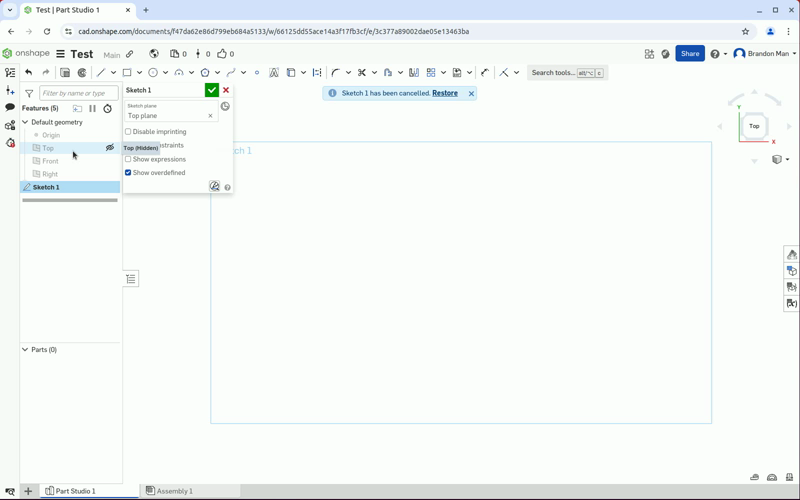
mouse_move(73, 352)
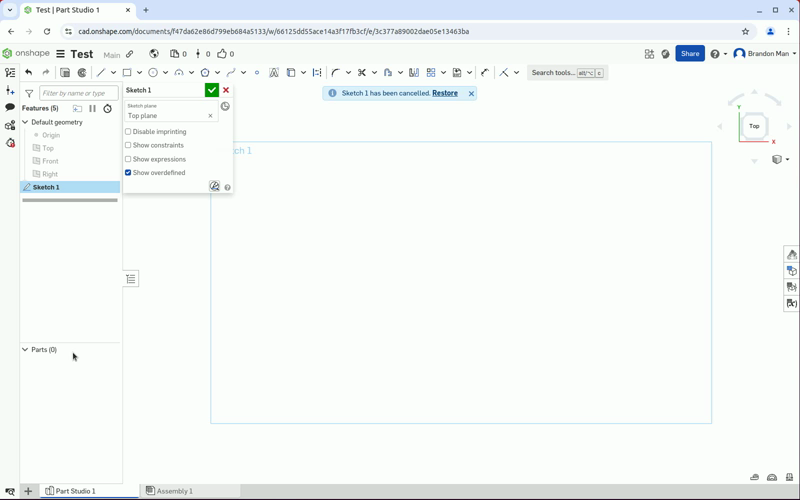
key(y)
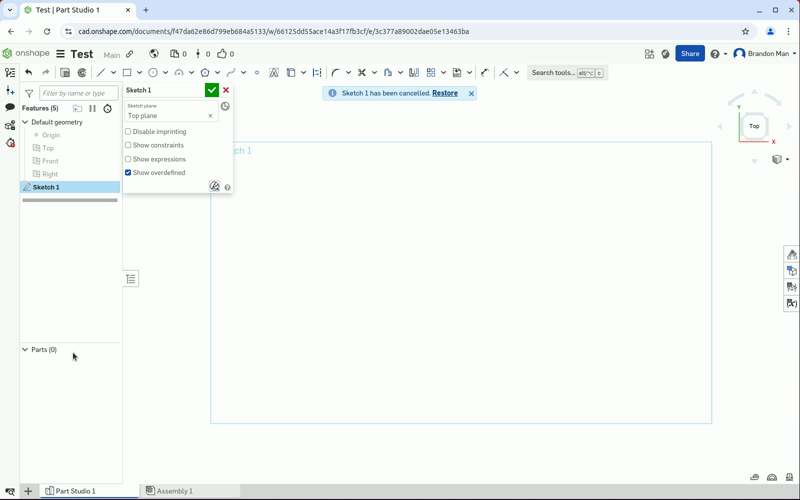
key(l)
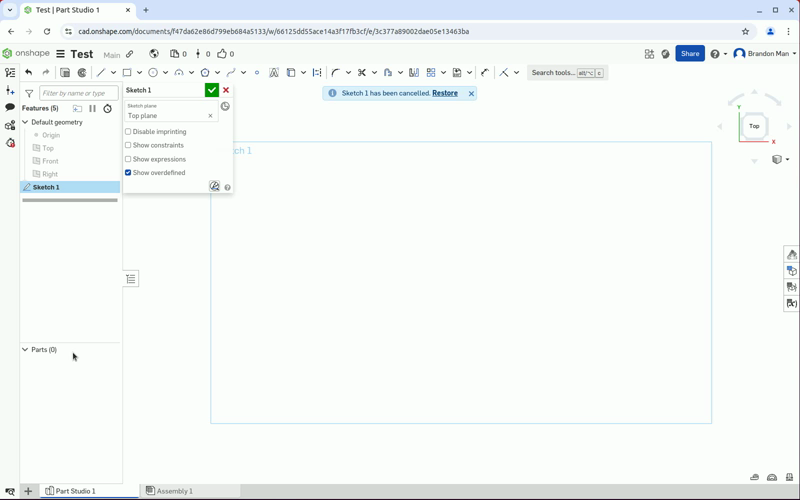
key_down(shift)
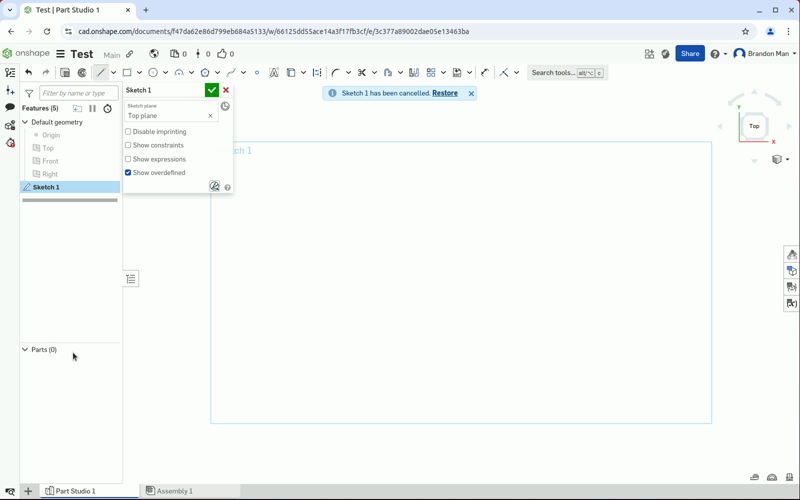
mouse_move(456, 278)
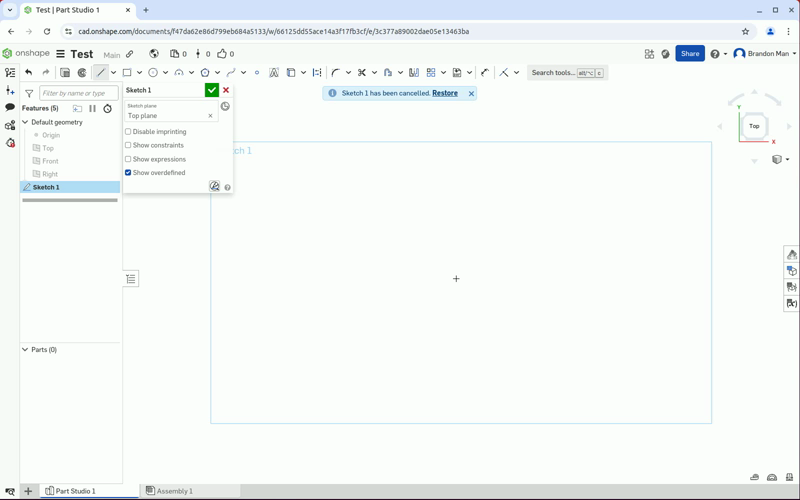
click(456, 278)
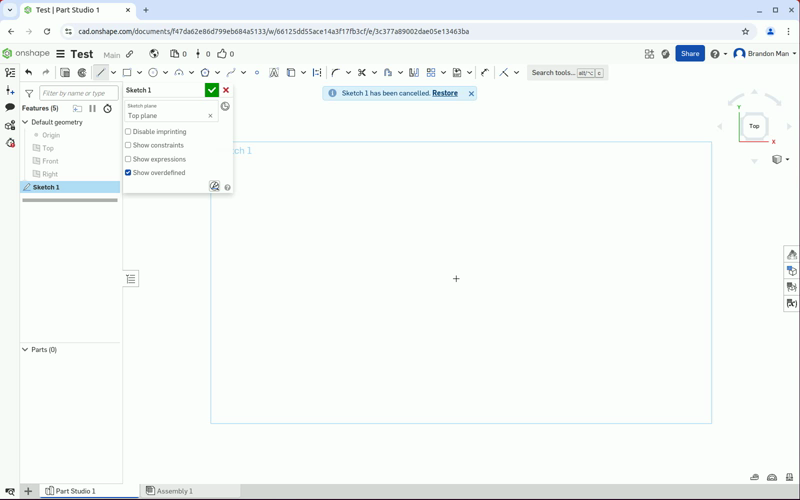
key_up(shift)
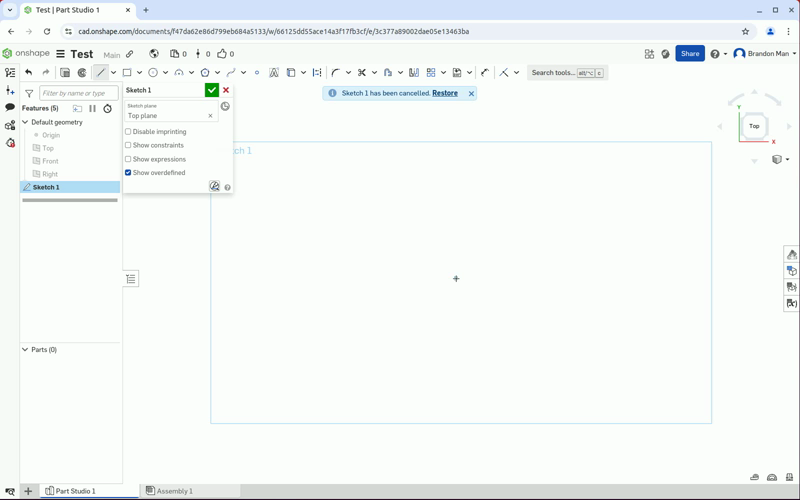
key_down(shift)
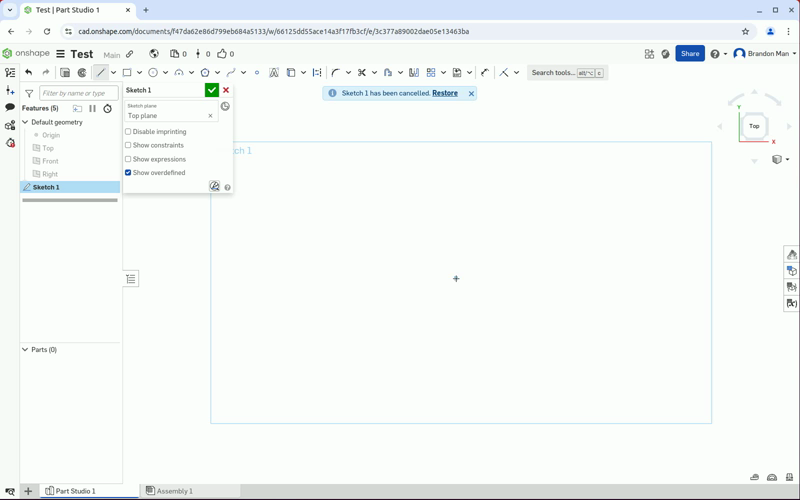
mouse_move(486, 278)
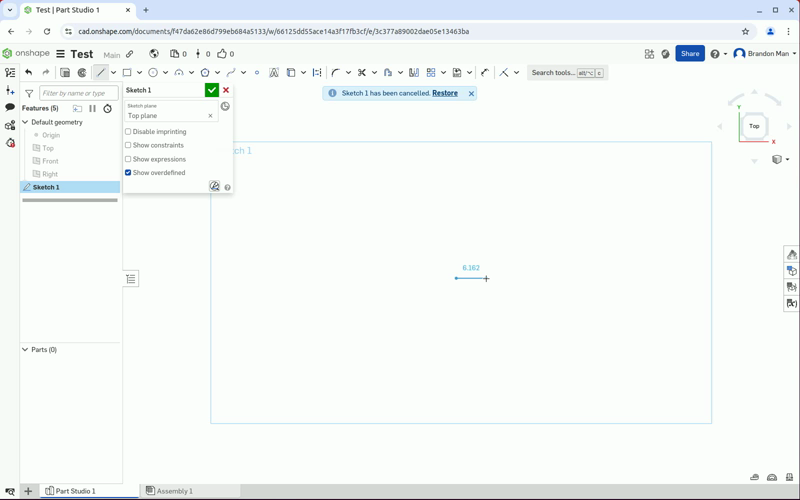
mouse_move(460, 278)
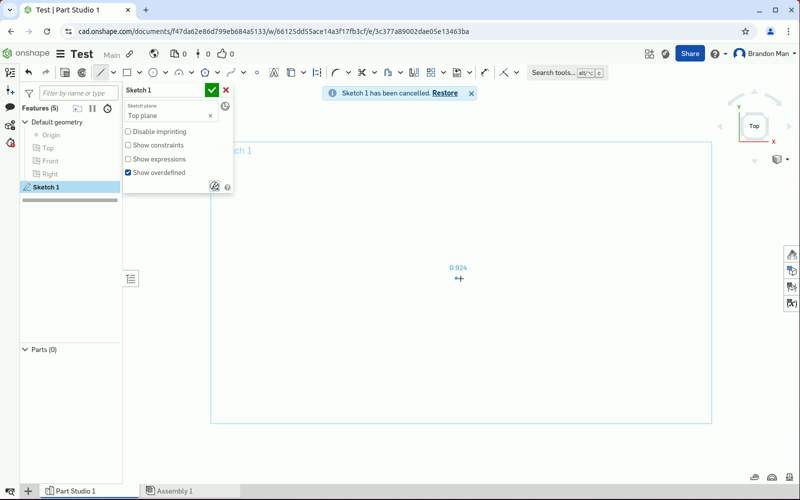
scroll(6)
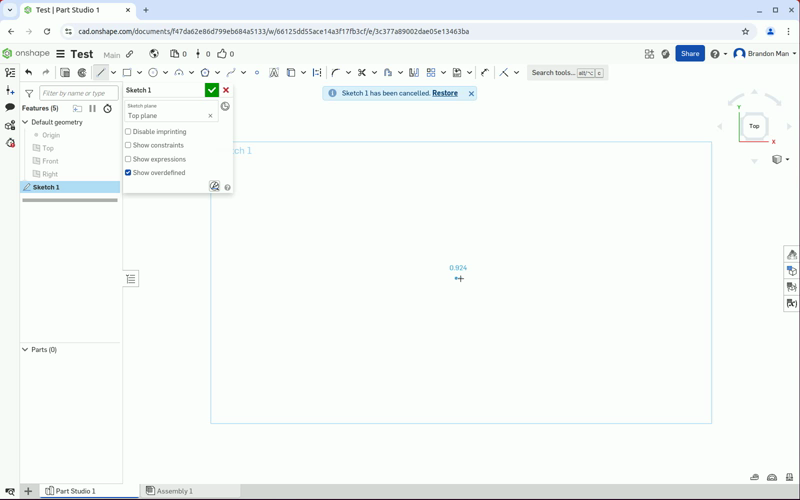
scroll(6)
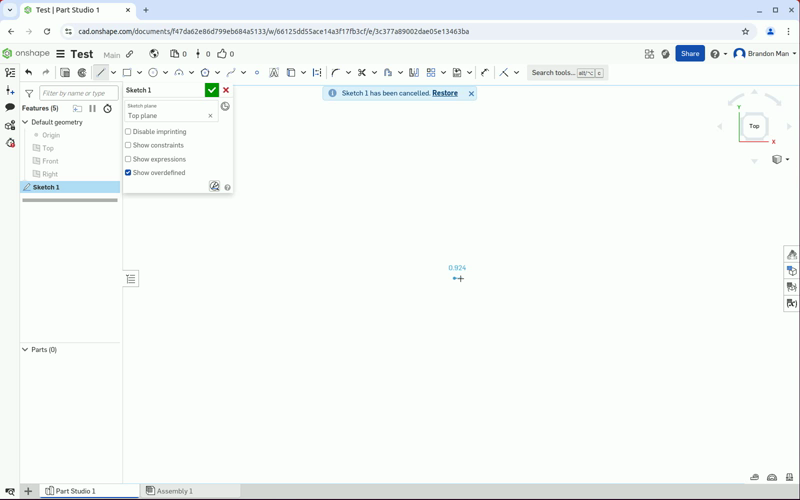
scroll(6)
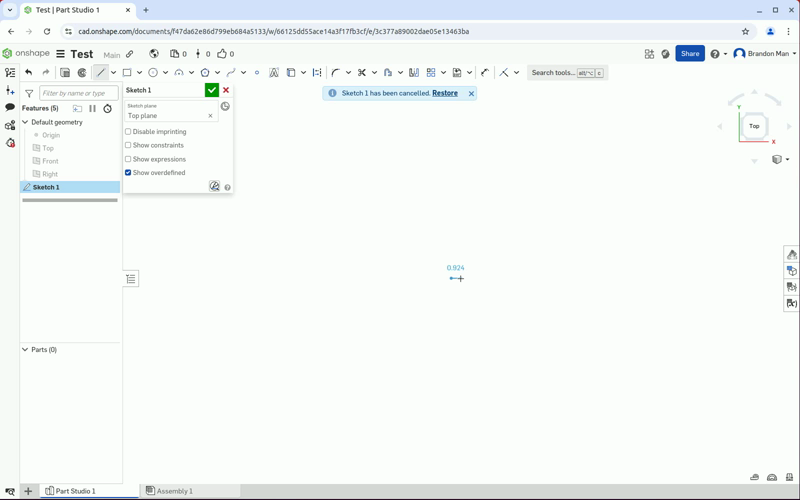
scroll(6)
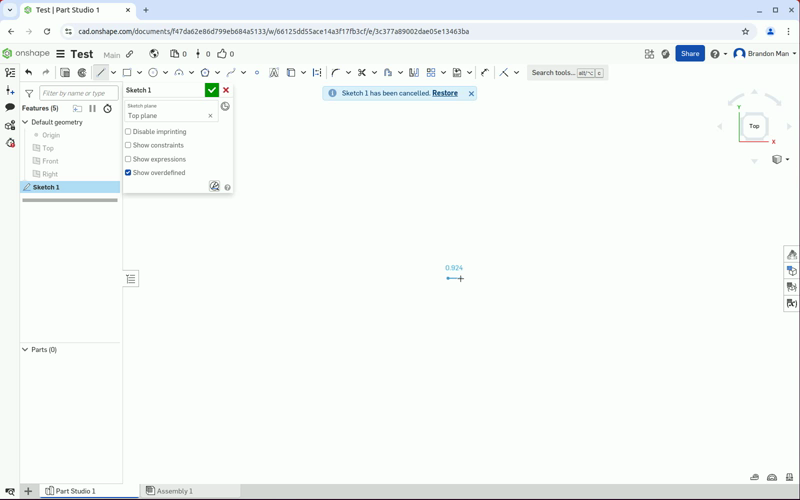
scroll(6)
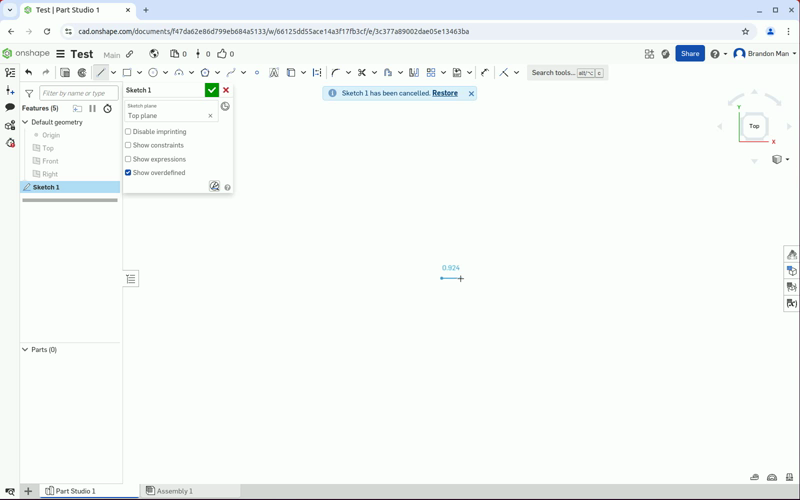
scroll(6)
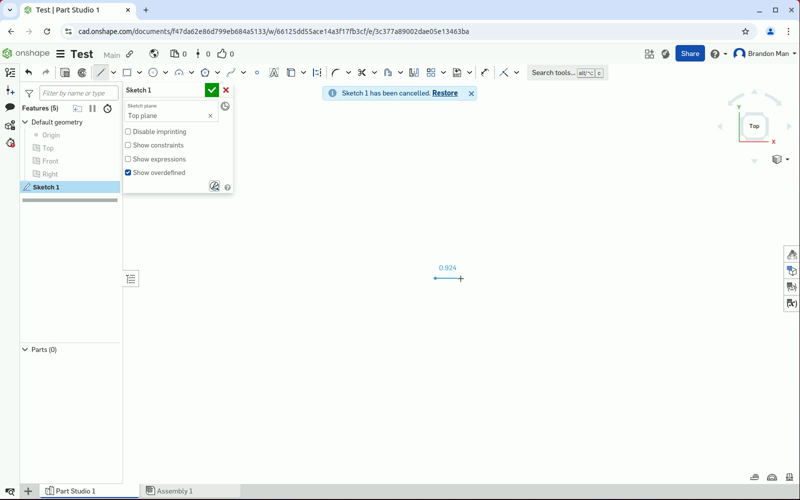
scroll(6)
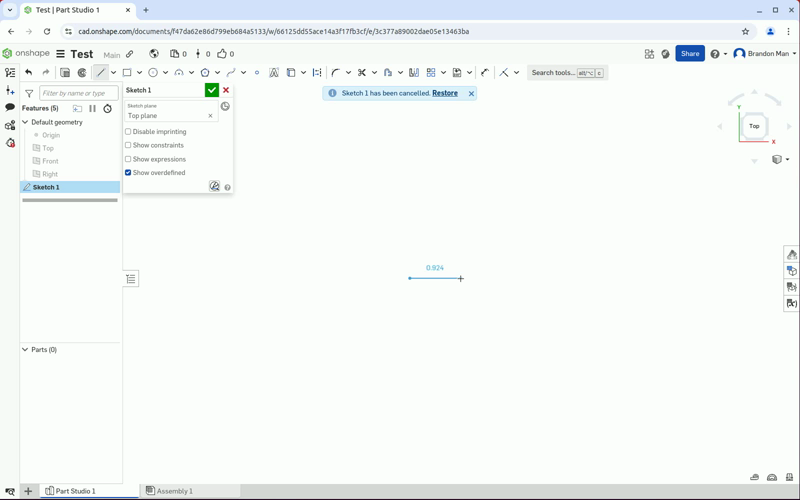
click(460, 278)
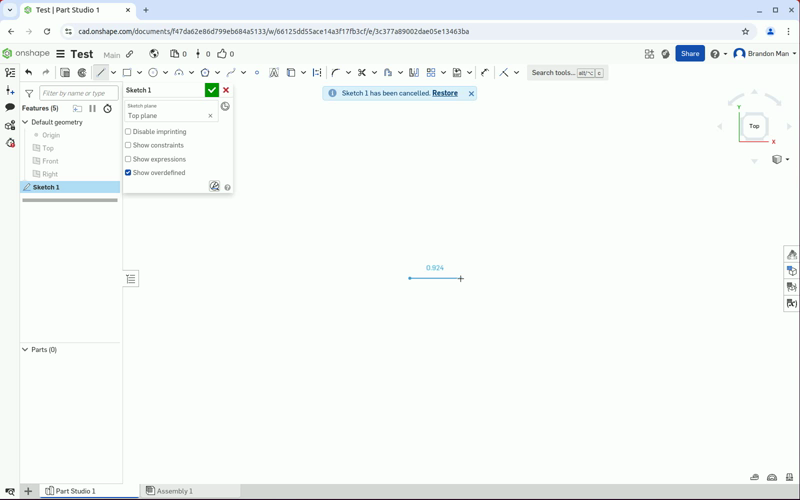
scroll(-6)
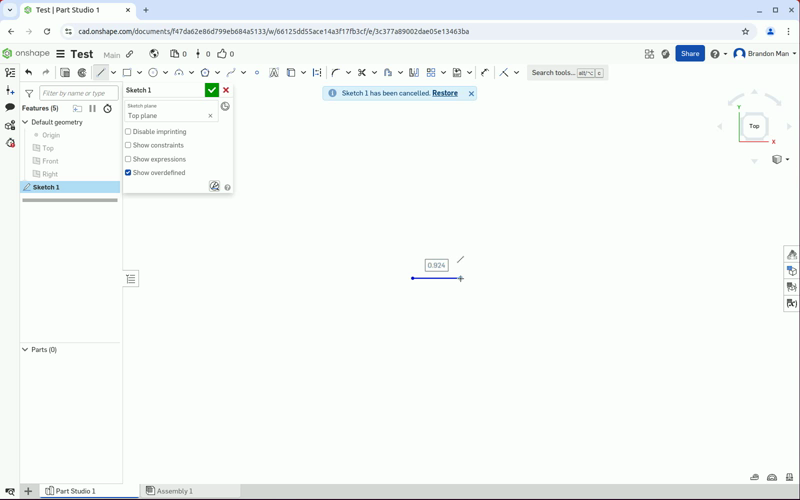
scroll(-6)
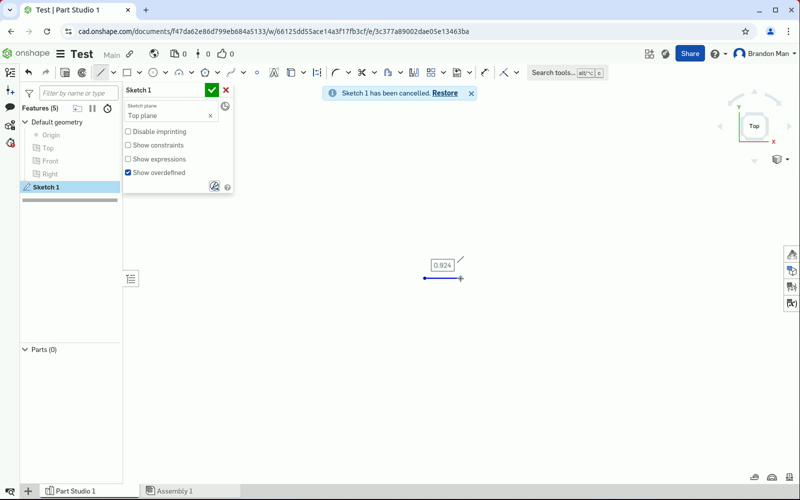
scroll(-6)
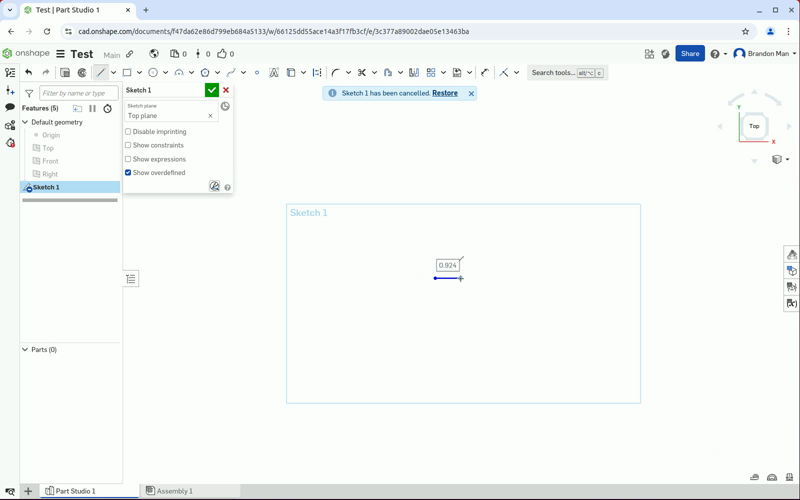
scroll(-6)
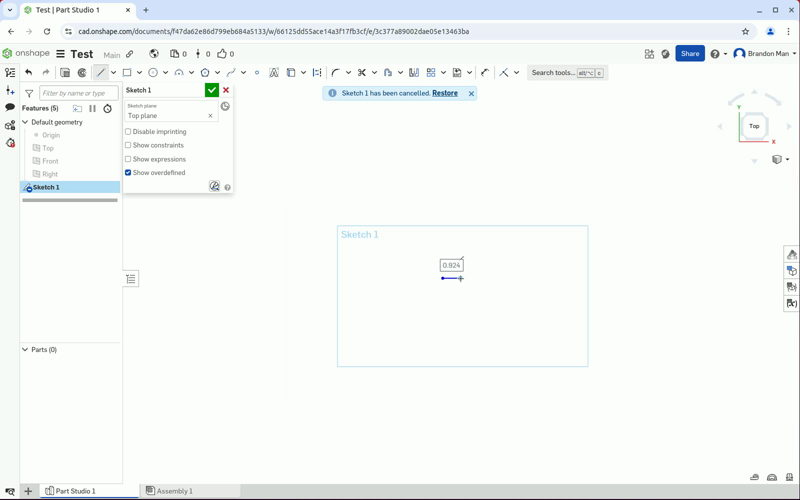
scroll(-6)
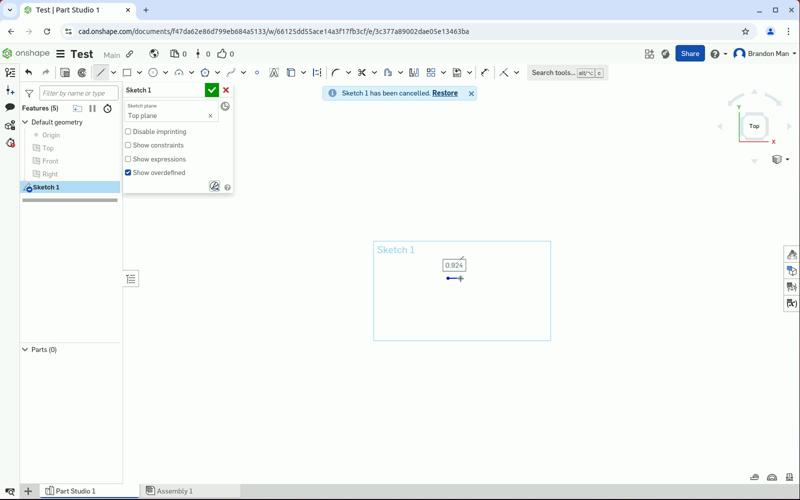
scroll(-6)
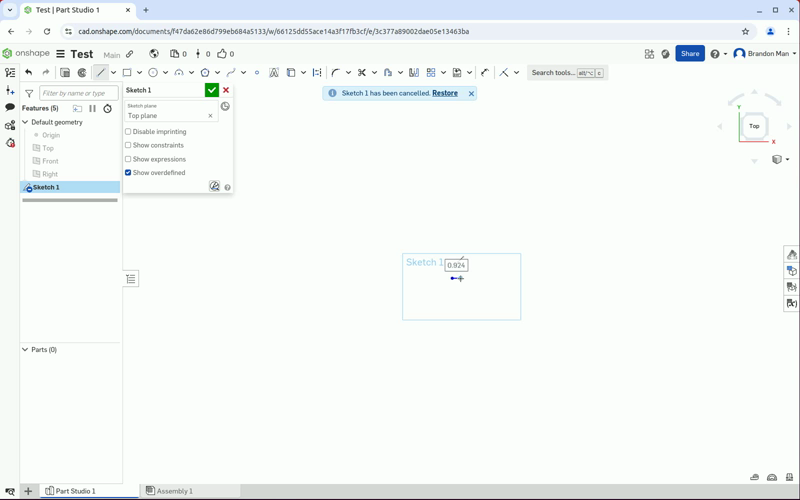
scroll(-6)
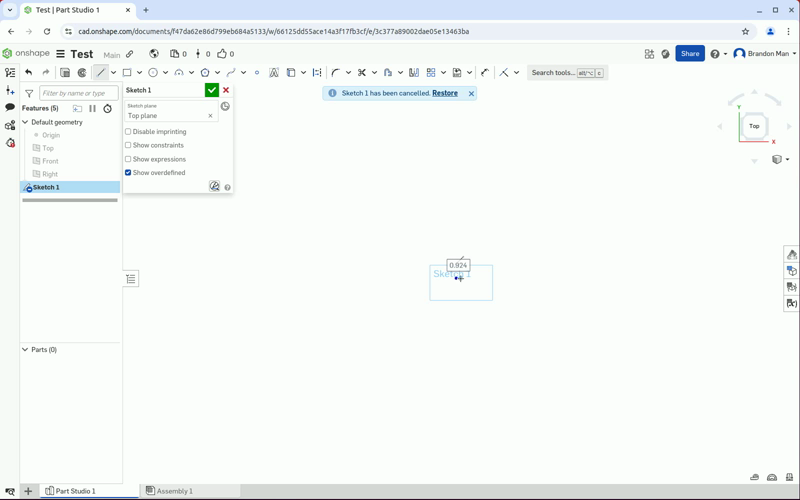
key_up(shift)
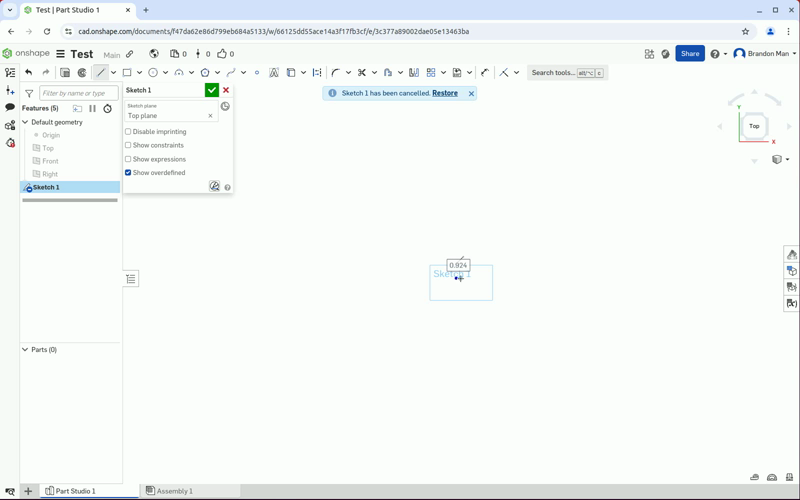
key_down(shift)
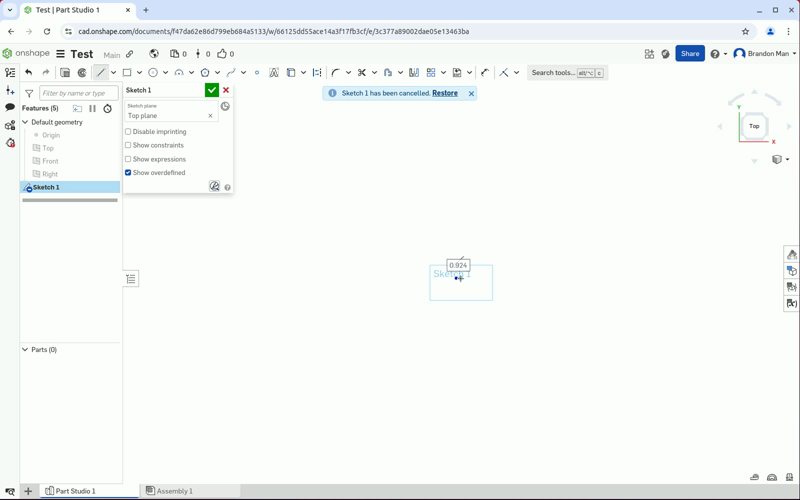
mouse_move(490, 278)
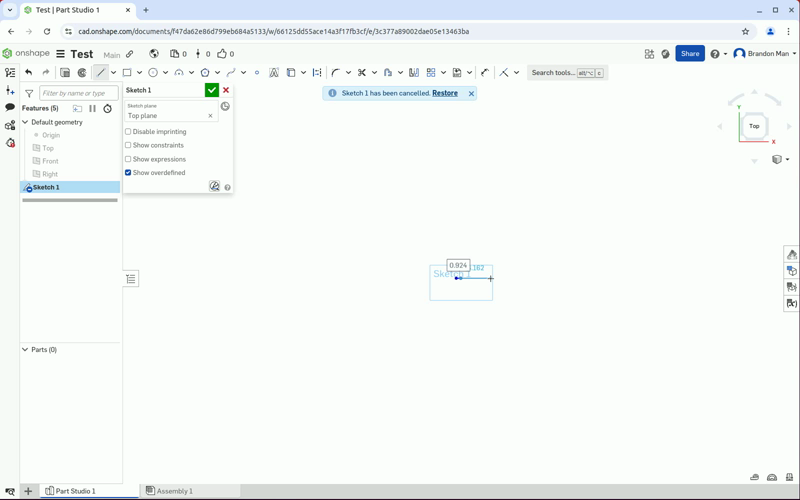
mouse_move(464, 278)
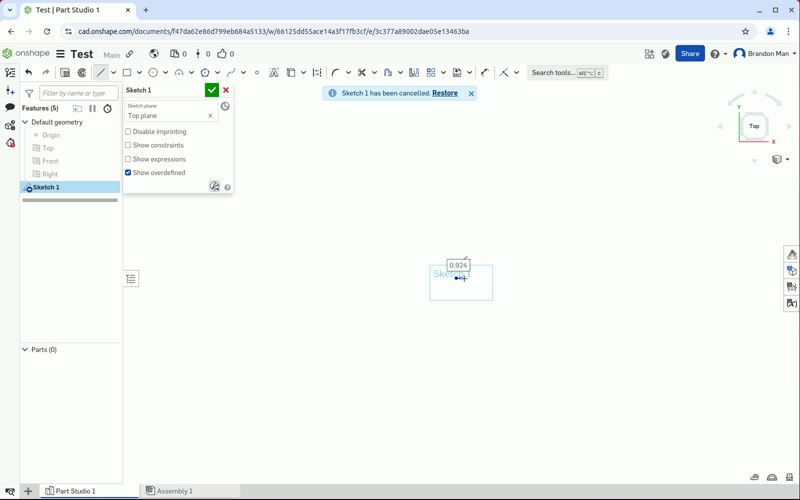
scroll(6)
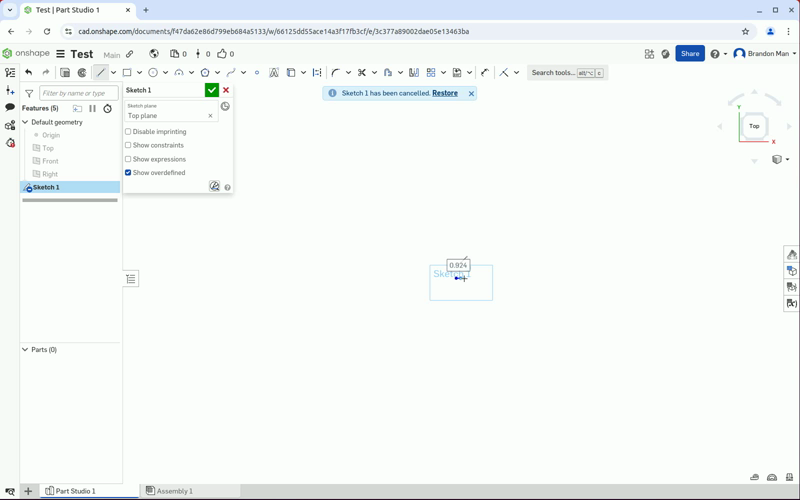
scroll(6)
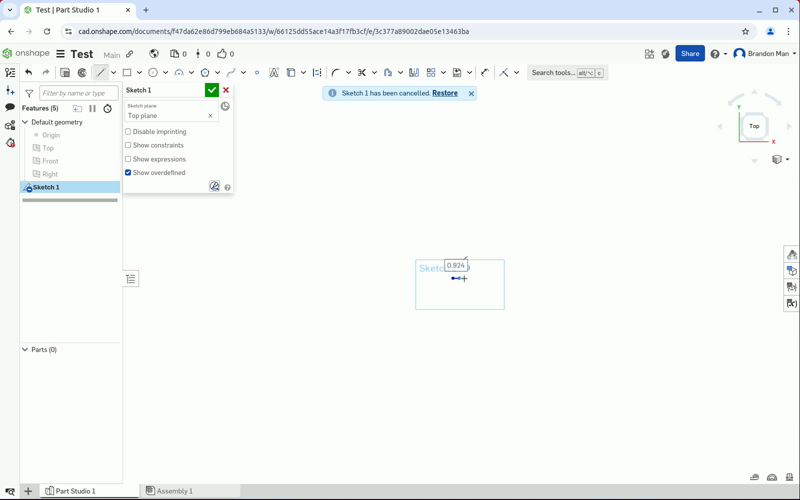
scroll(6)
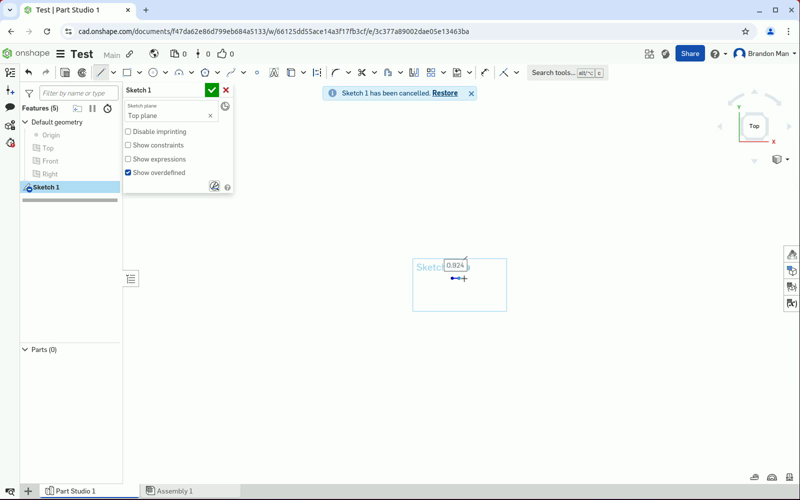
scroll(6)
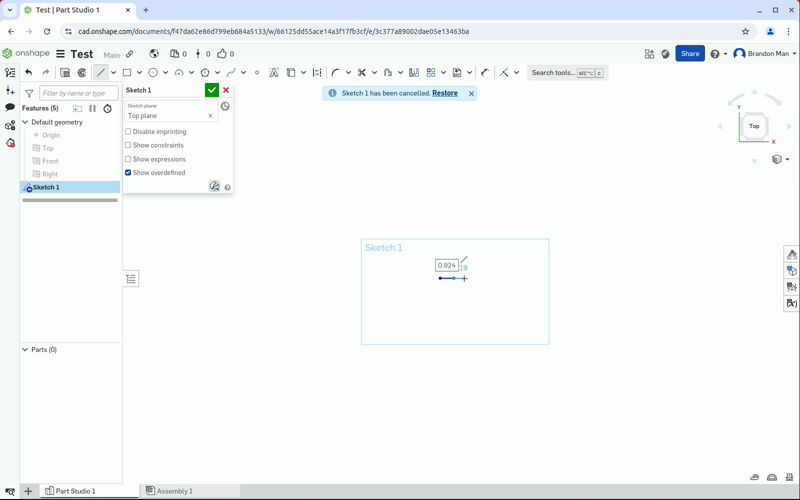
scroll(6)
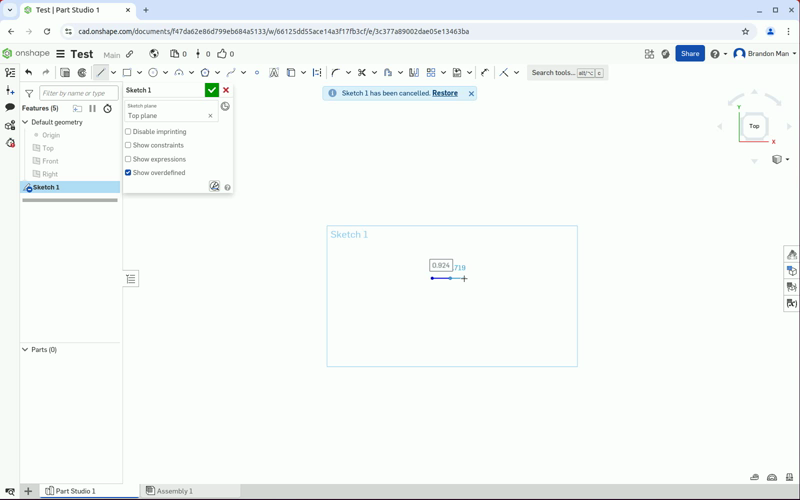
scroll(6)
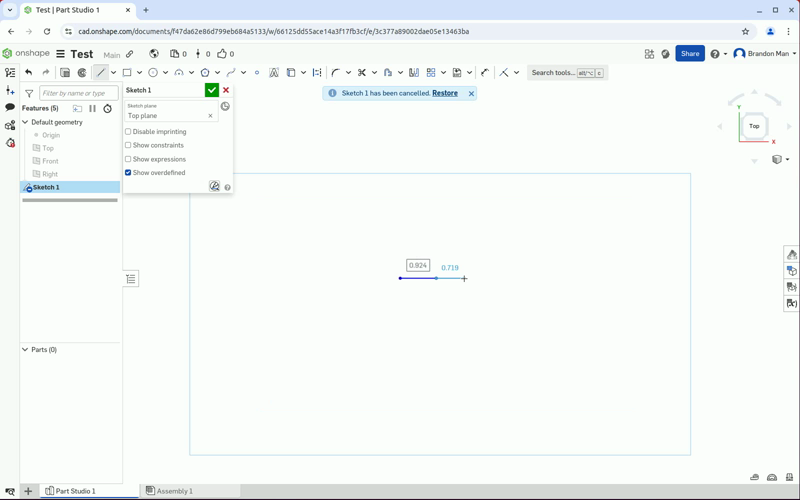
scroll(6)
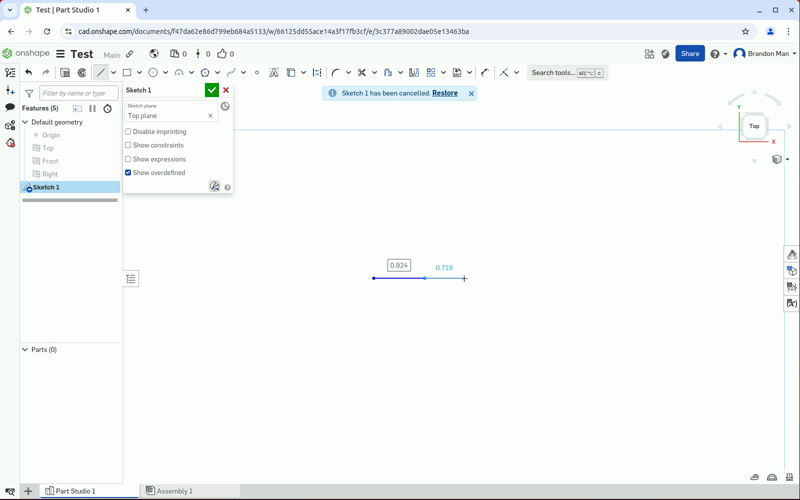
click(464, 278)
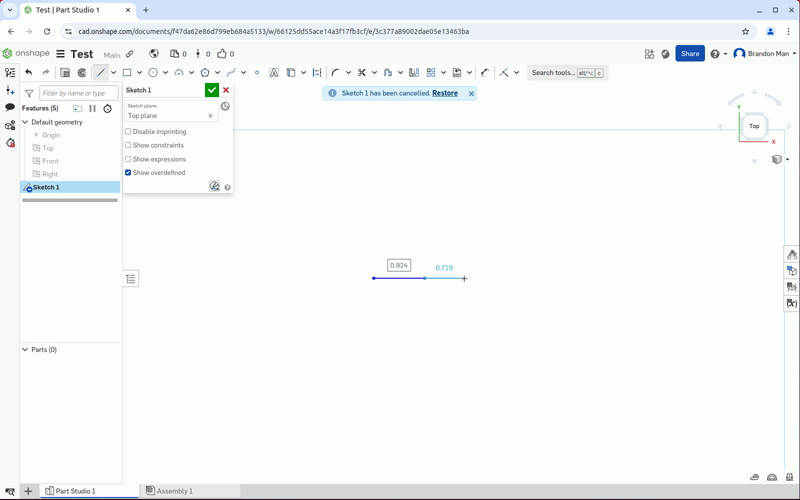
scroll(-6)
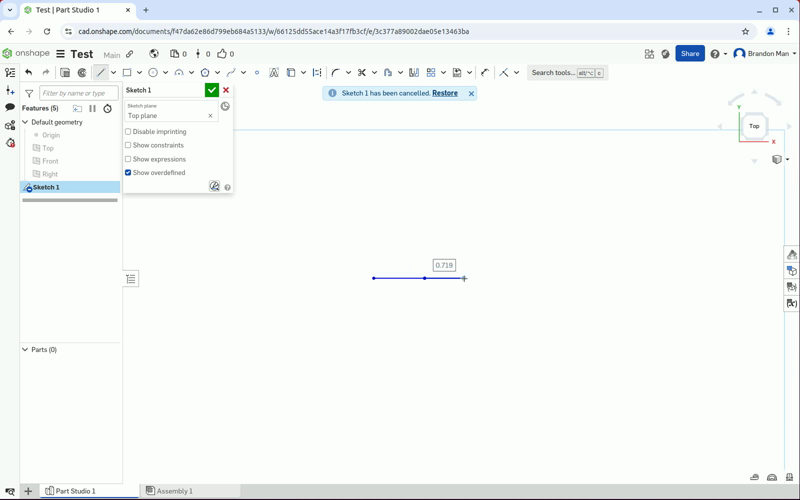
scroll(-6)
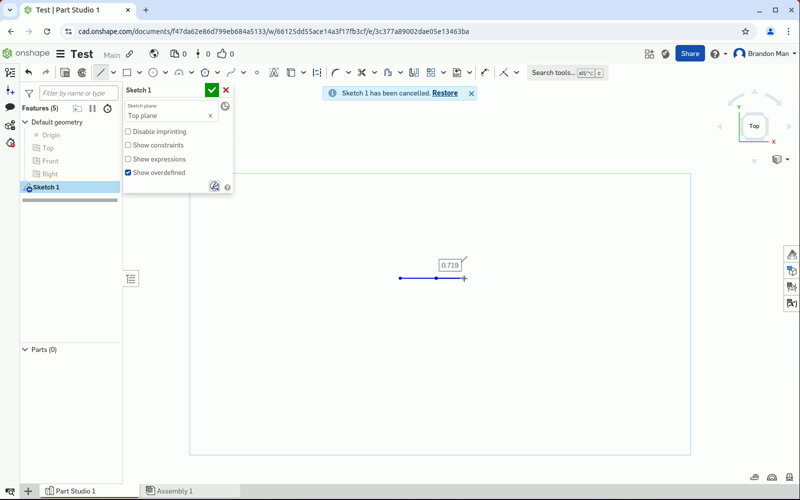
scroll(-6)
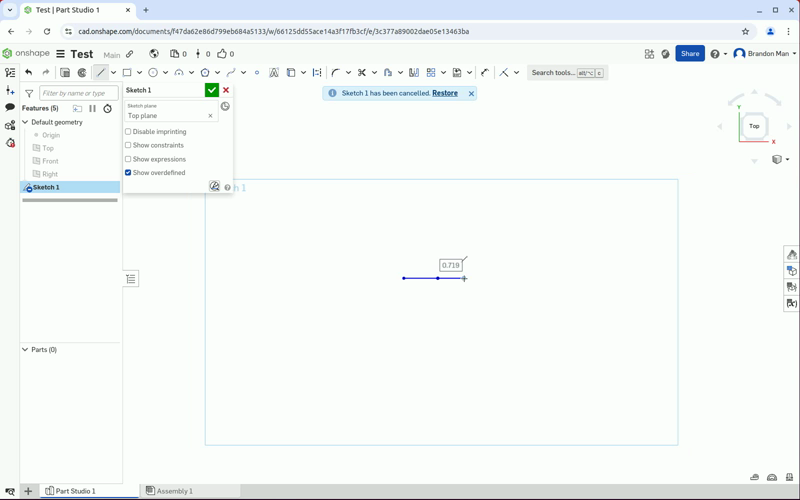
scroll(-6)
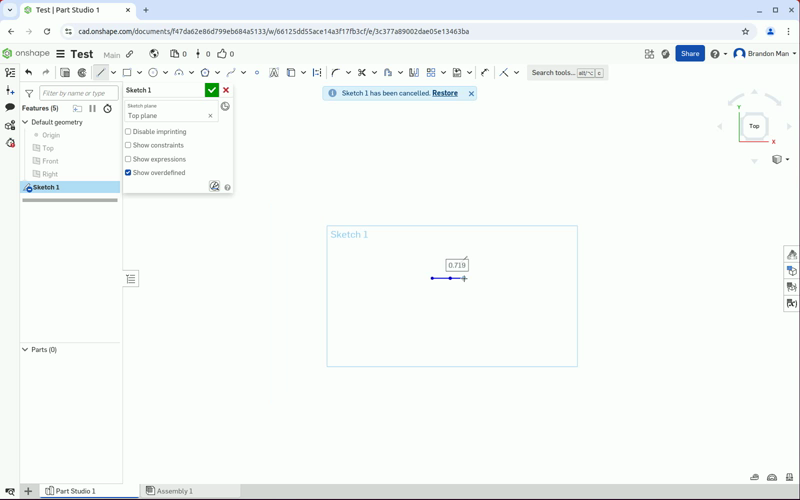
scroll(-6)
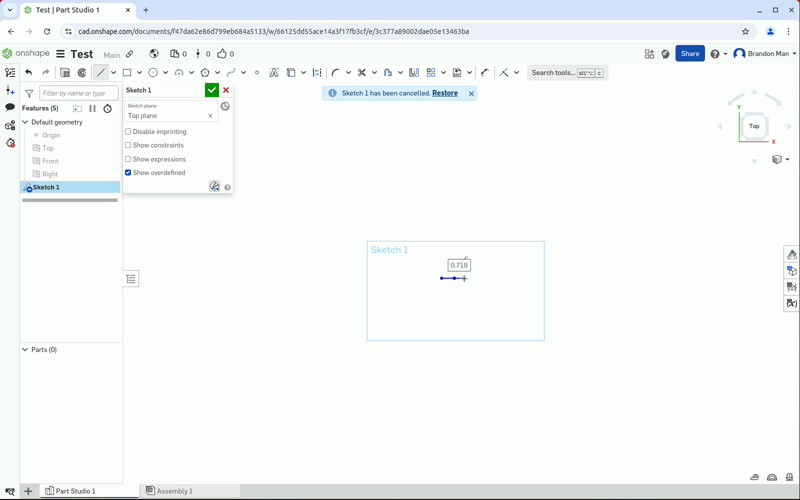
scroll(-6)
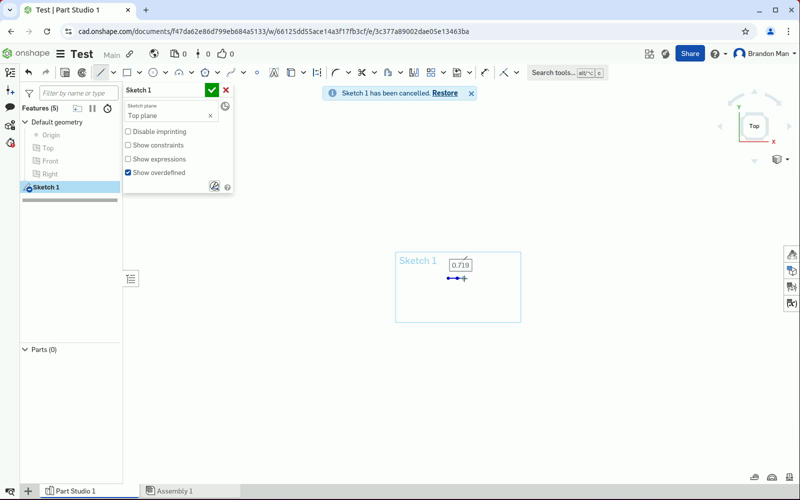
scroll(-6)
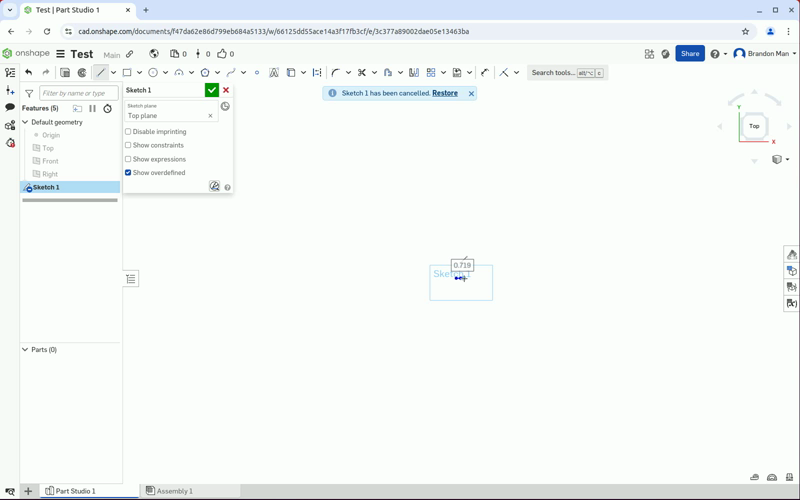
key_up(shift)
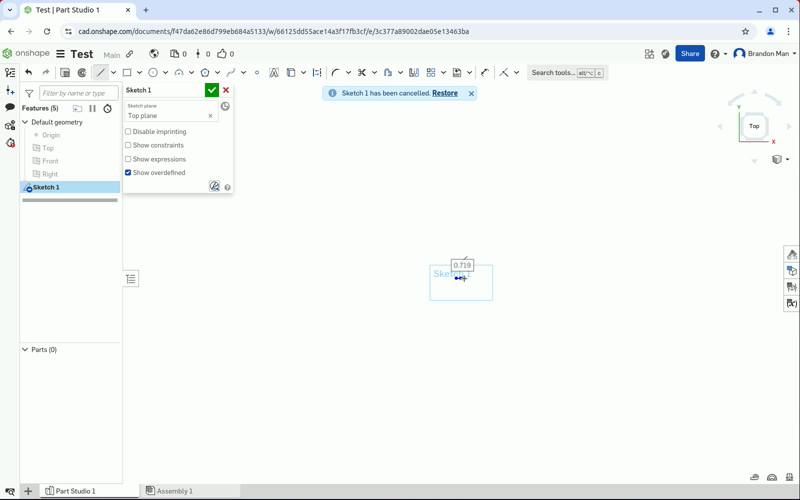
key_down(shift)
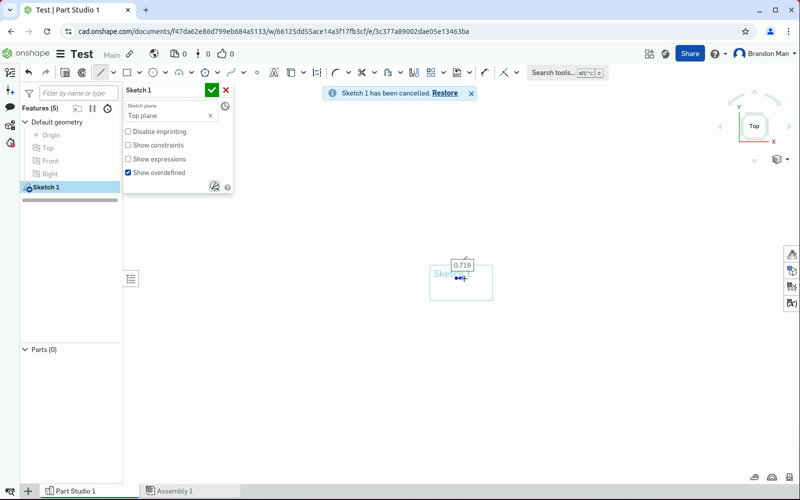
mouse_move(464, 170)
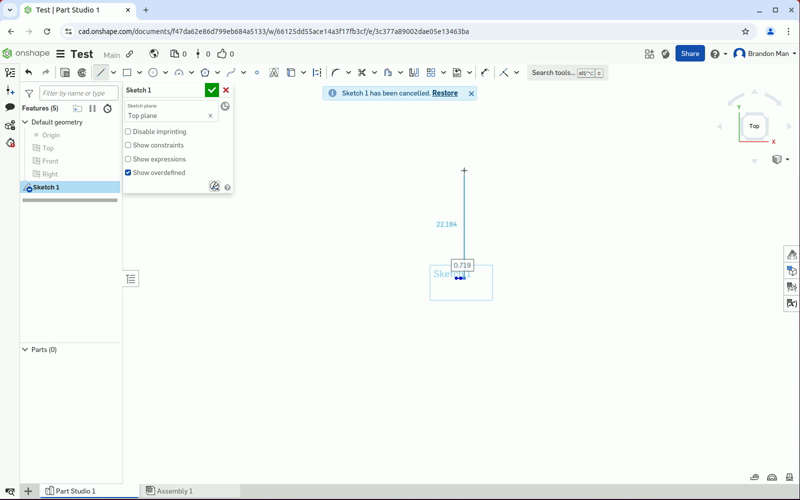
click(464, 170)
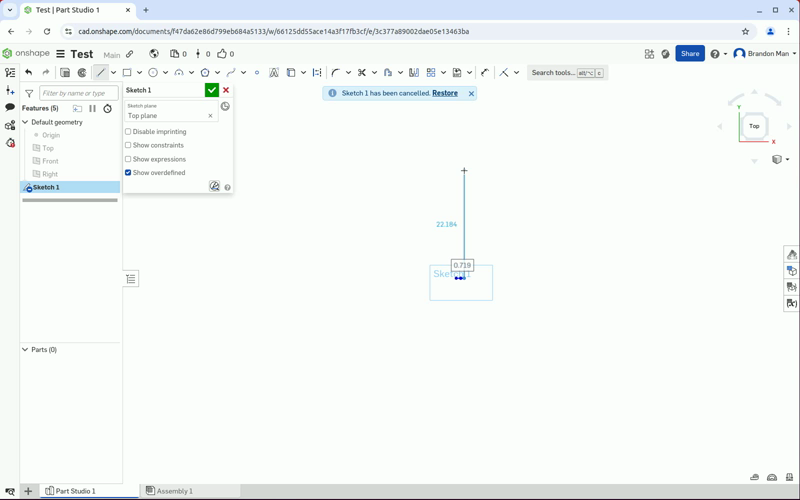
key_up(shift)
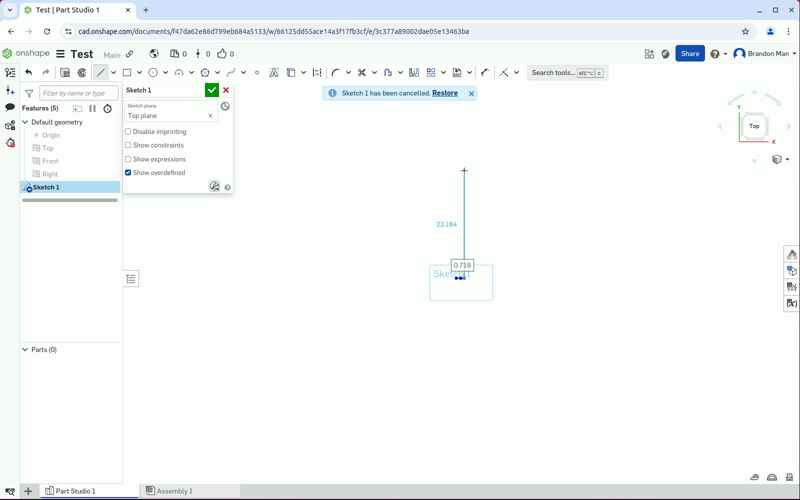
key_down(shift)
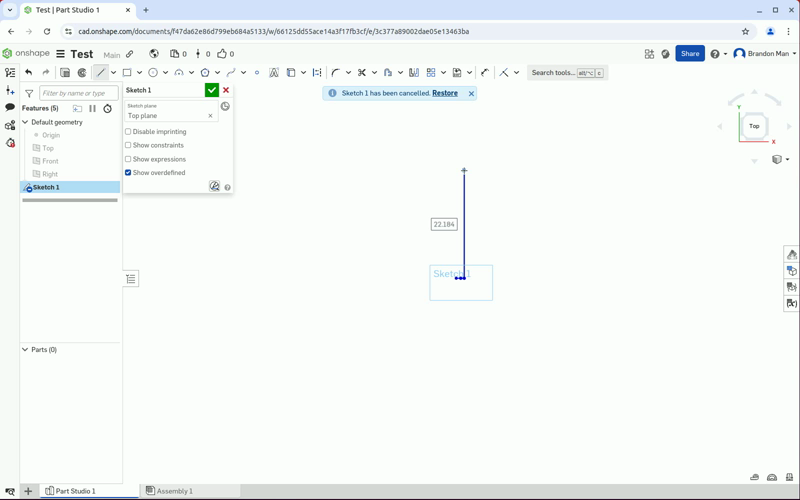
mouse_move(494, 170)
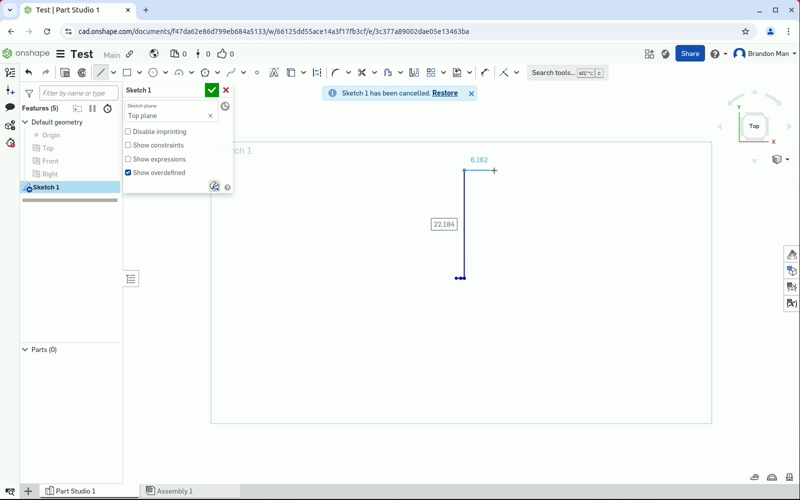
mouse_move(456, 170)
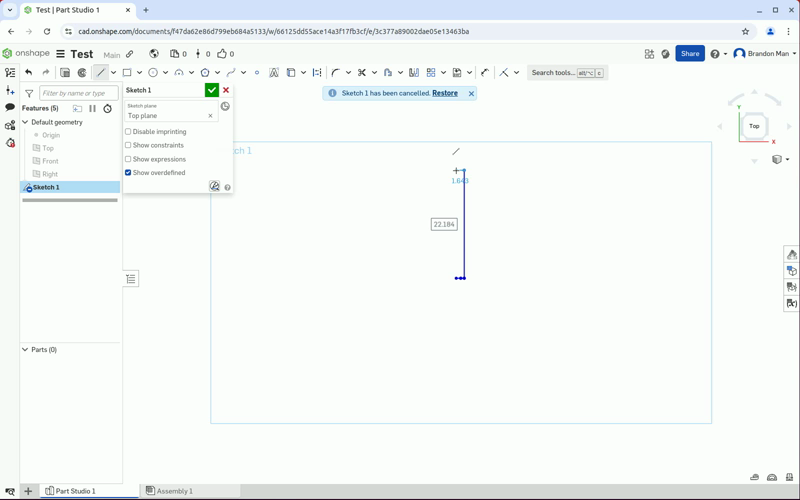
click(456, 170)
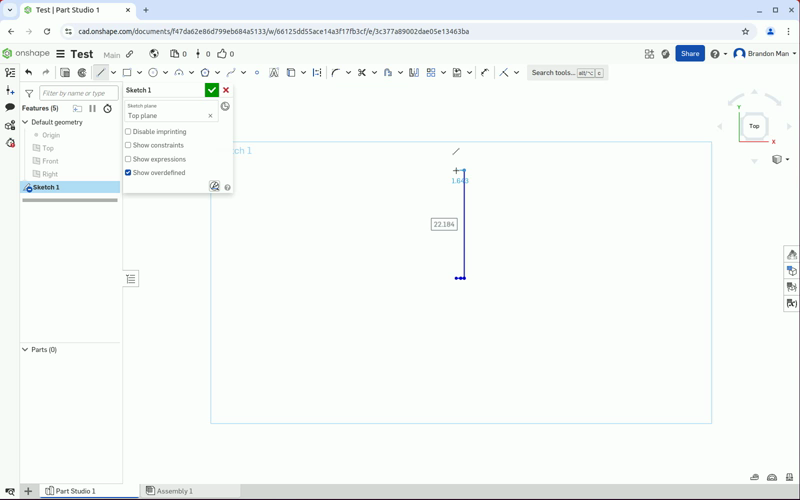
key_up(shift)
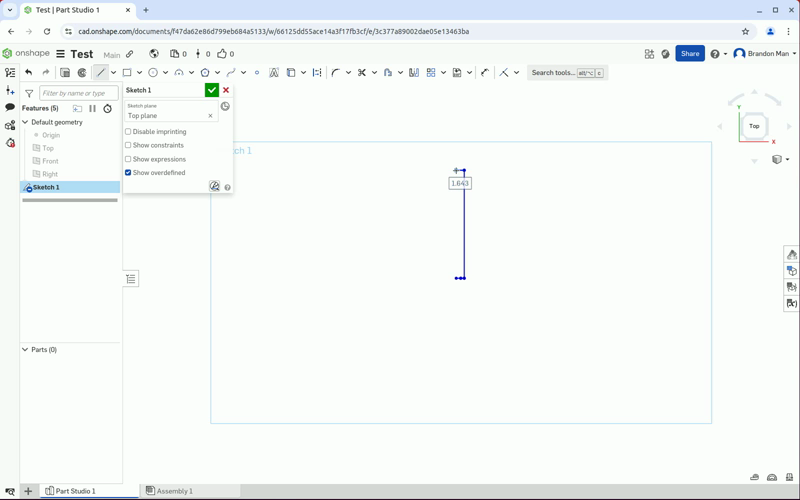
key_down(shift)
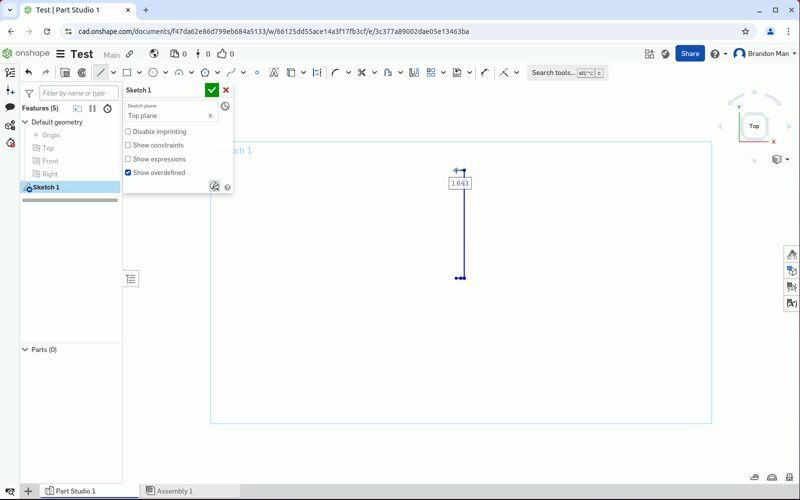
mouse_move(456, 278)
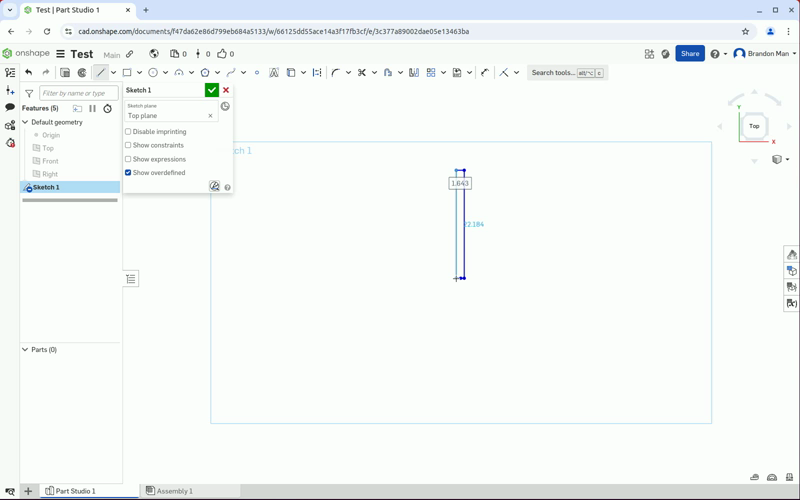
key_up(shift)
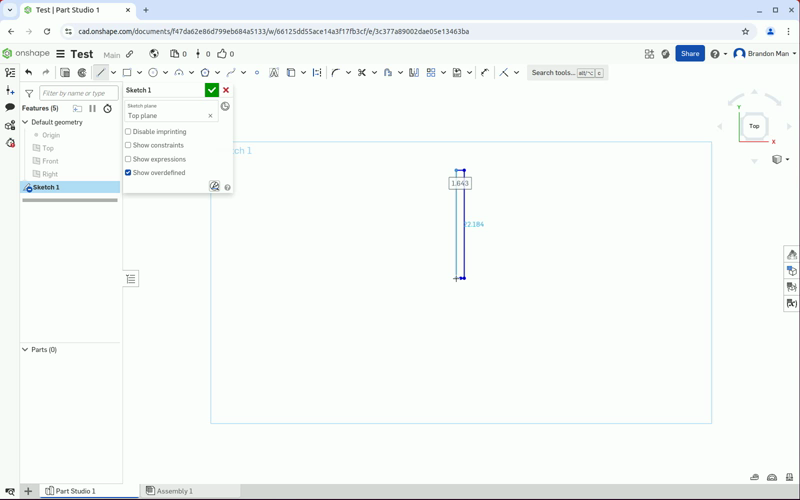
click(456, 278)
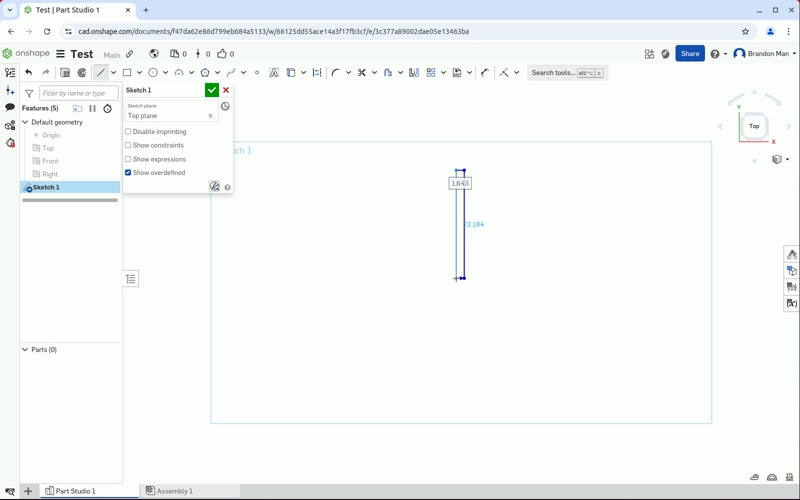
key(esc)
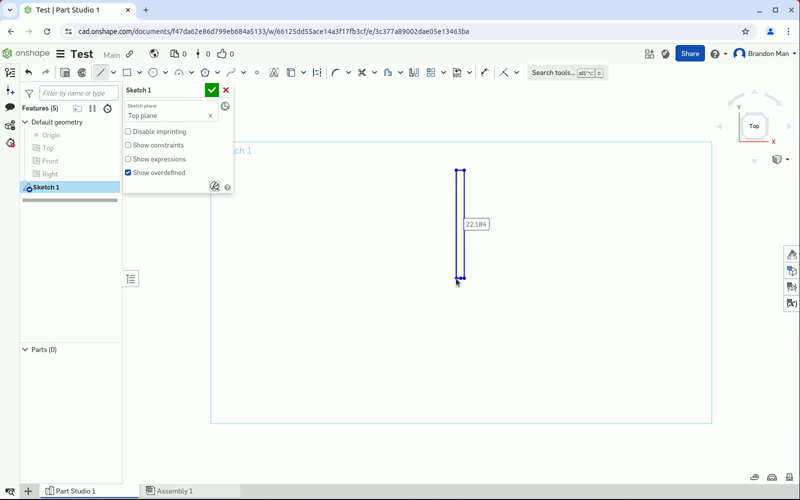
mouse_move(460, 171)
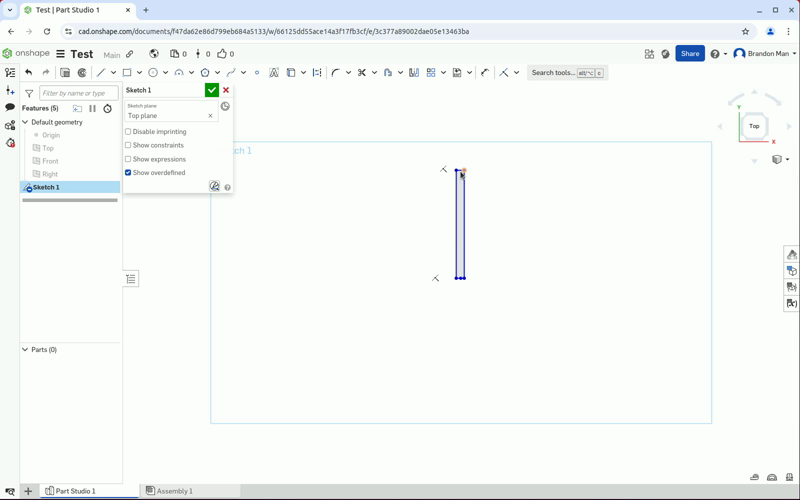
scroll(6)
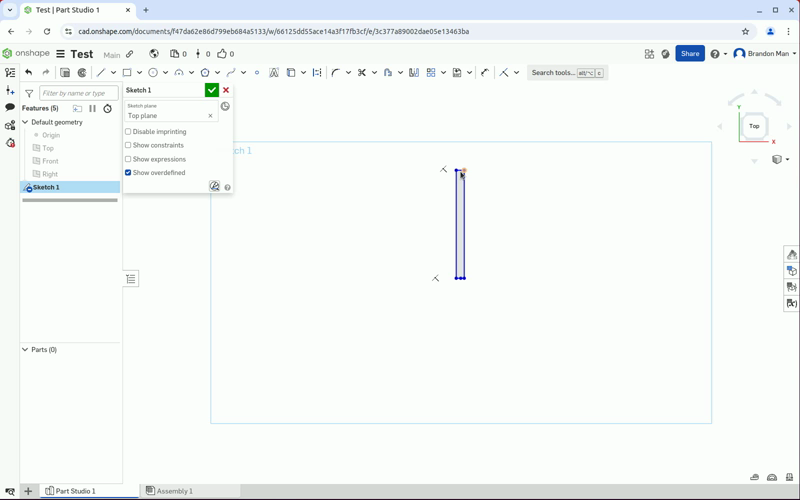
scroll(6)
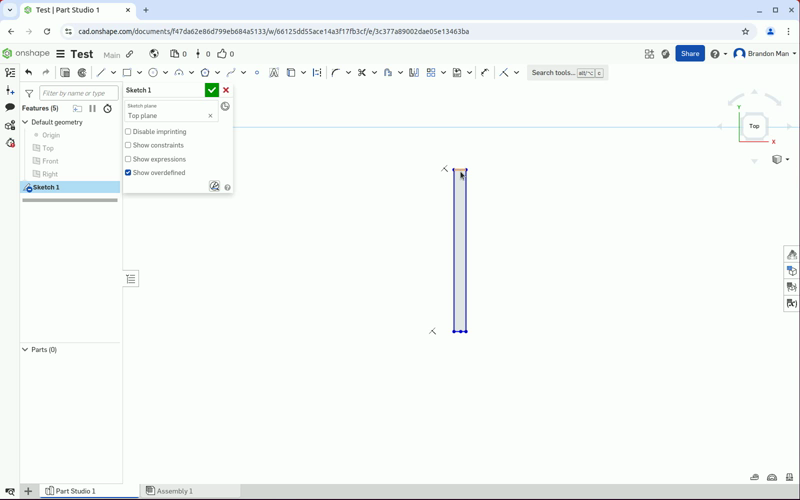
scroll(6)
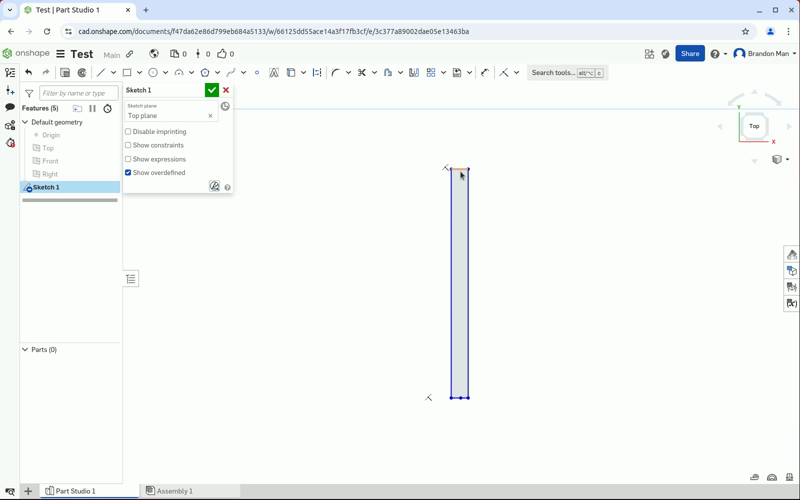
scroll(6)
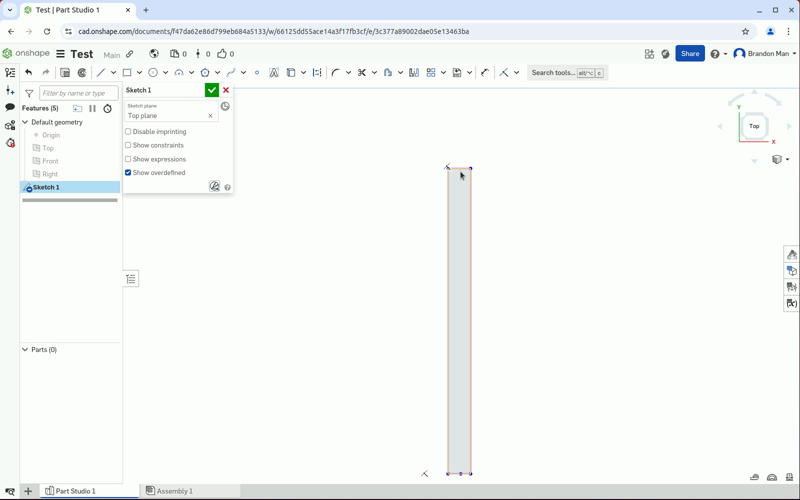
scroll(6)
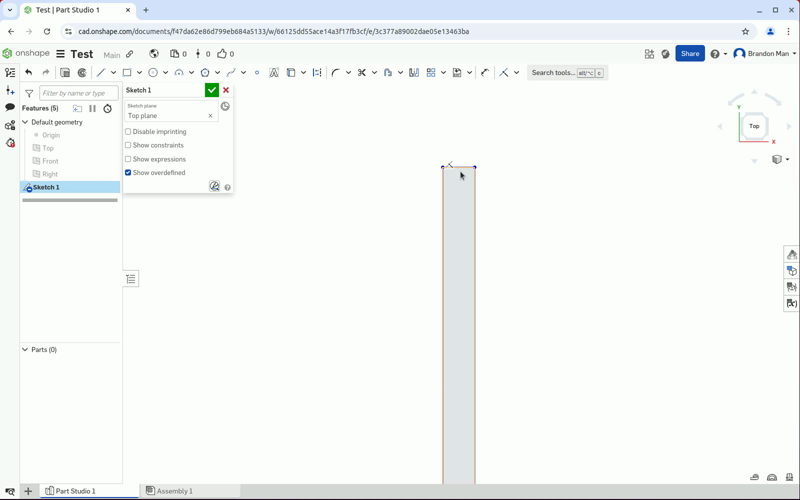
scroll(6)
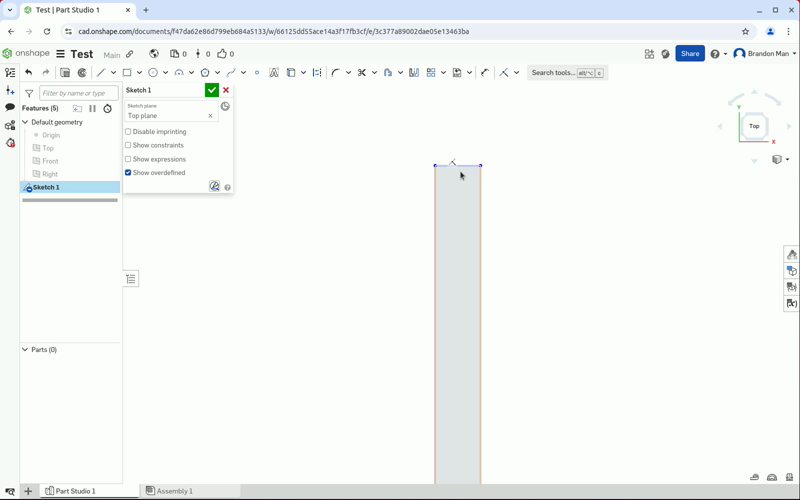
scroll(6)
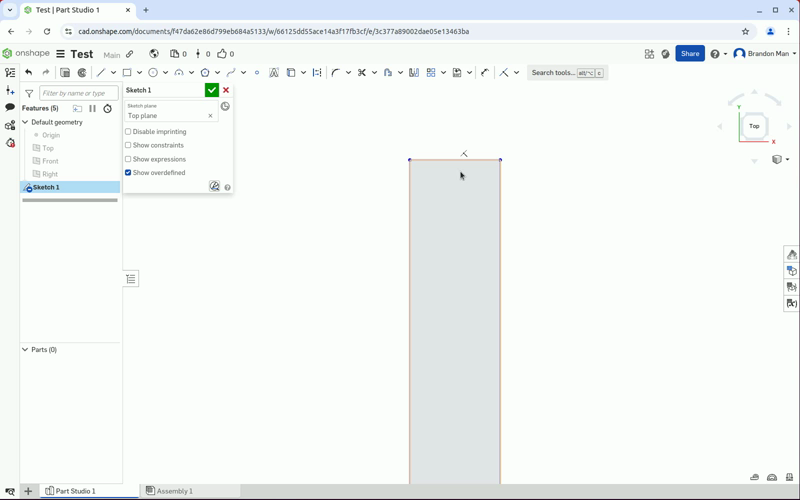
click(460, 171)
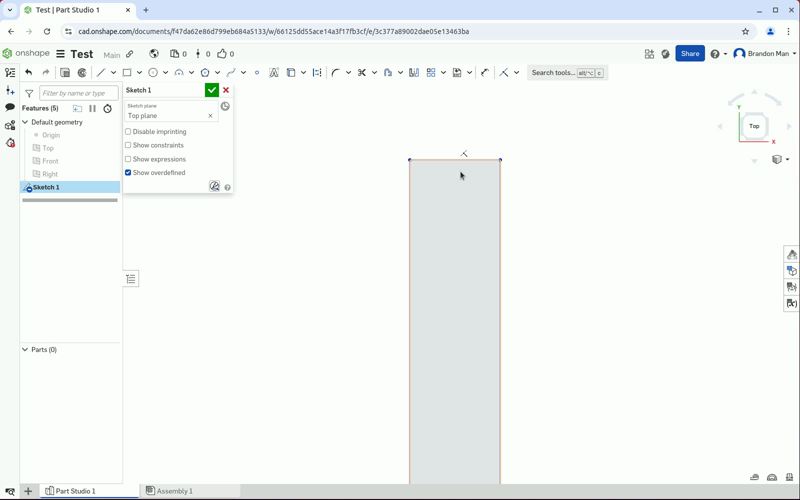
scroll(-6)
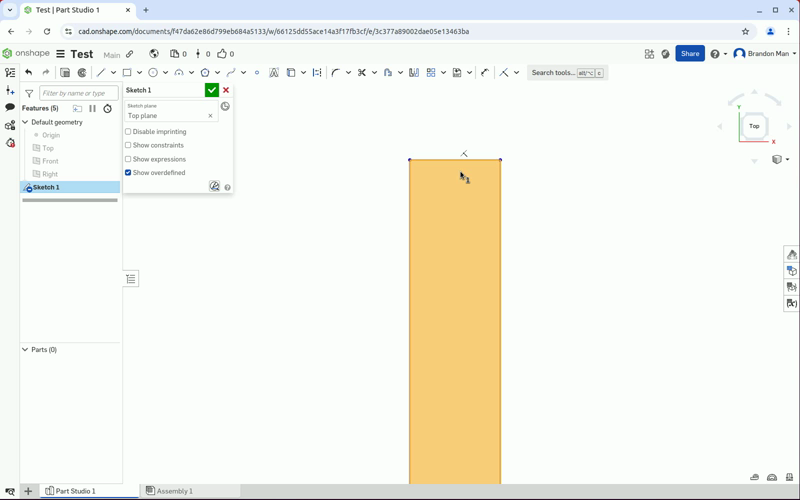
scroll(-6)
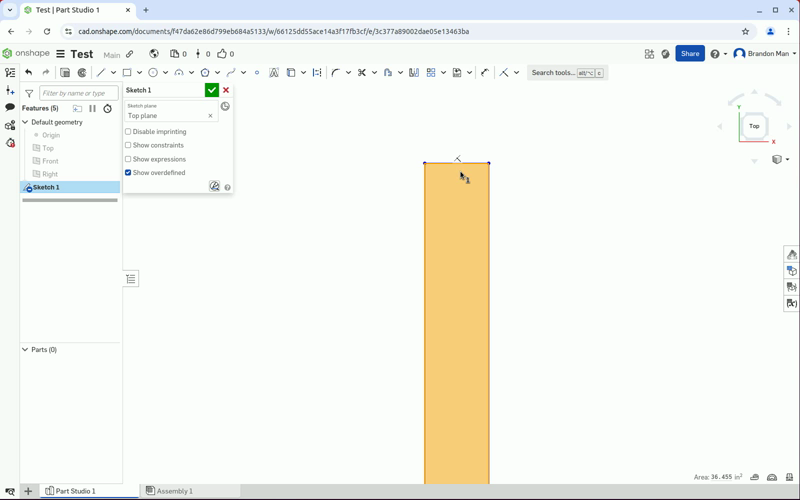
scroll(-6)
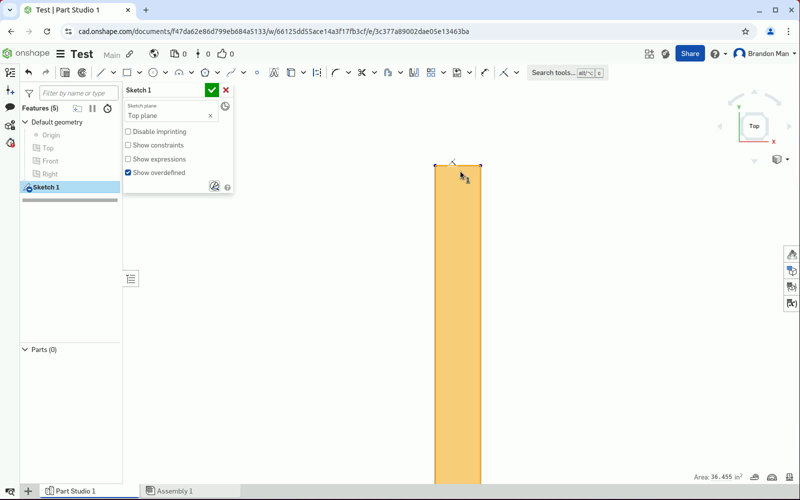
scroll(-6)
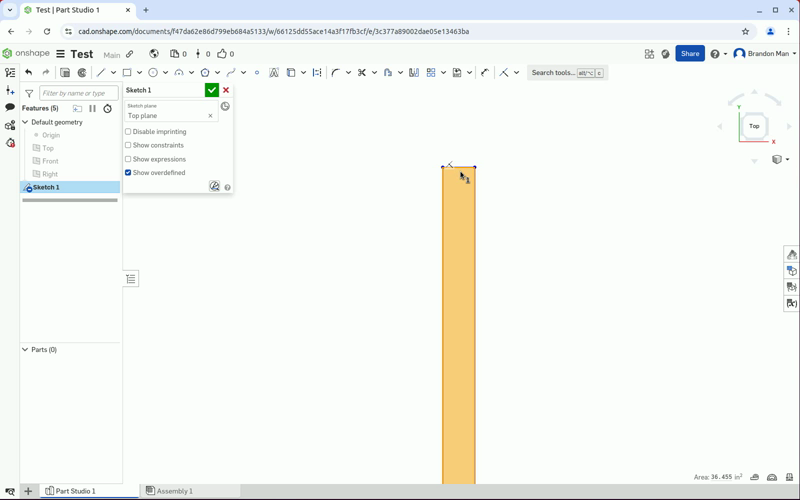
scroll(-6)
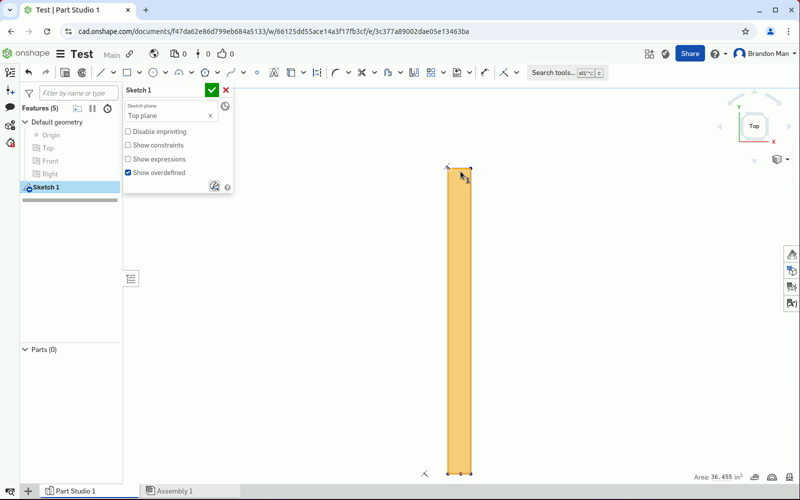
scroll(-6)
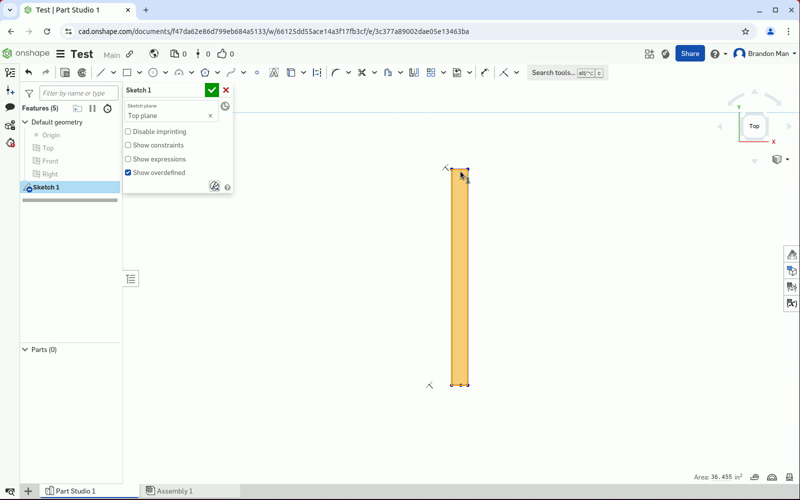
scroll(-6)
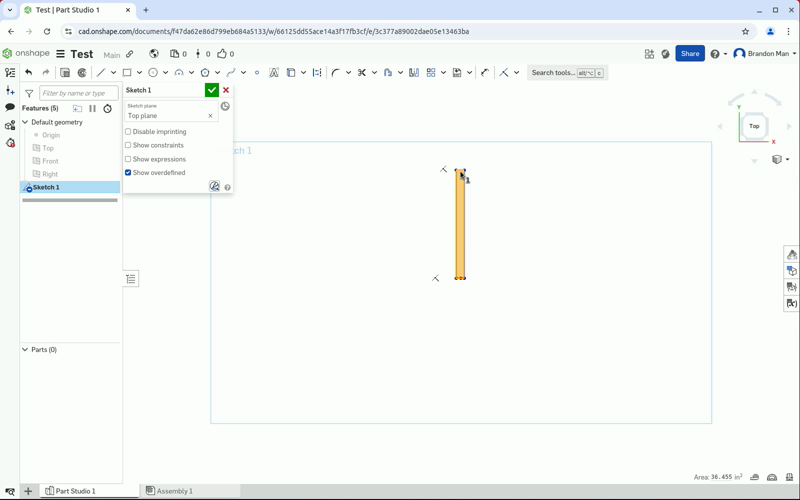
mouse_move(73, 352)
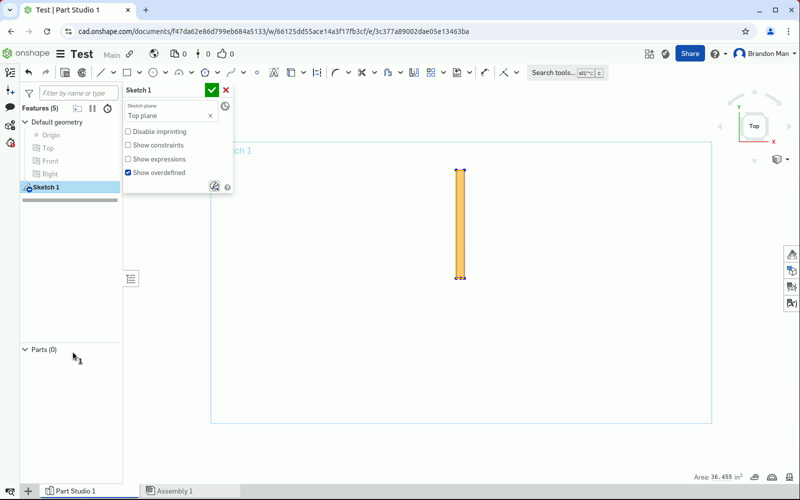
key(shift+y)
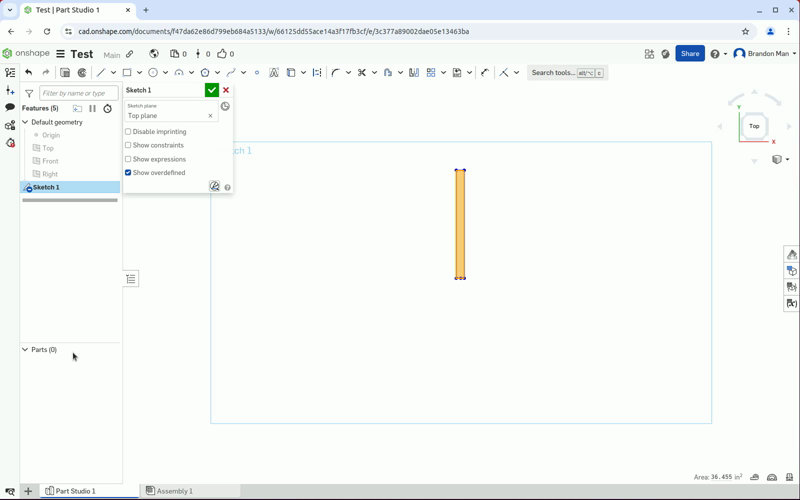
key(shift+e)
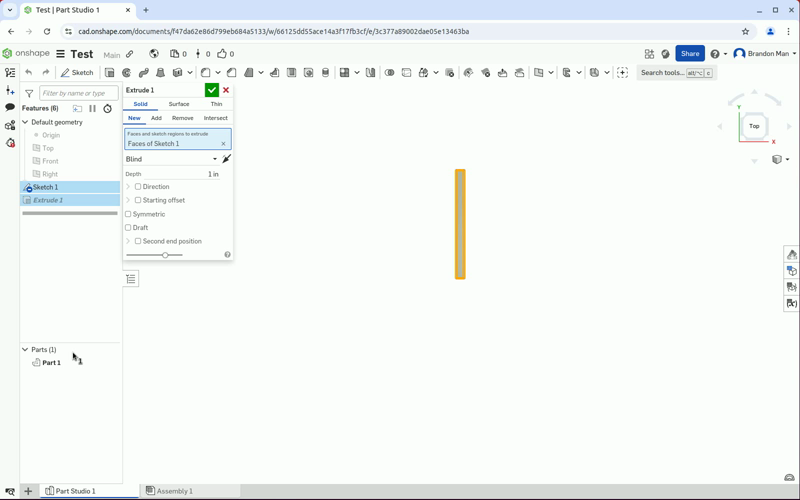
mouse_move(143, 106)
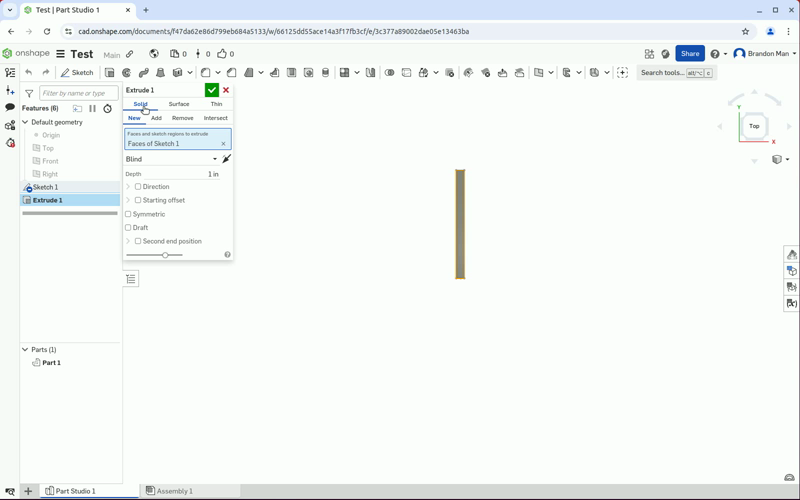
click(143, 106)
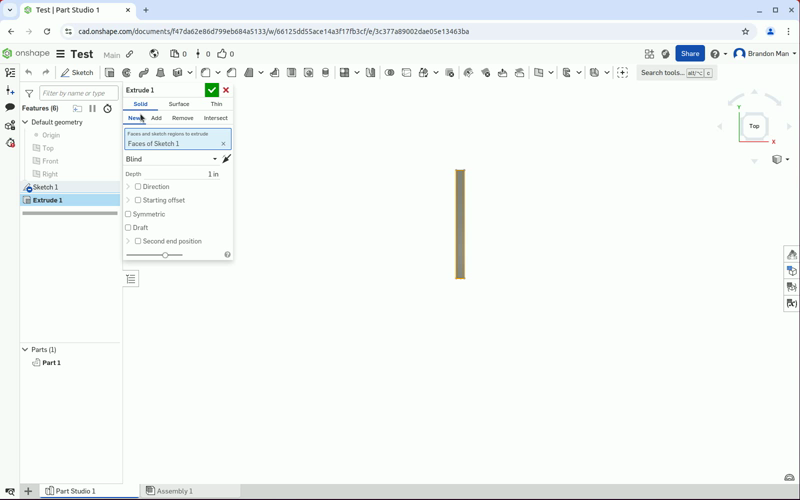
mouse_move(137, 120)
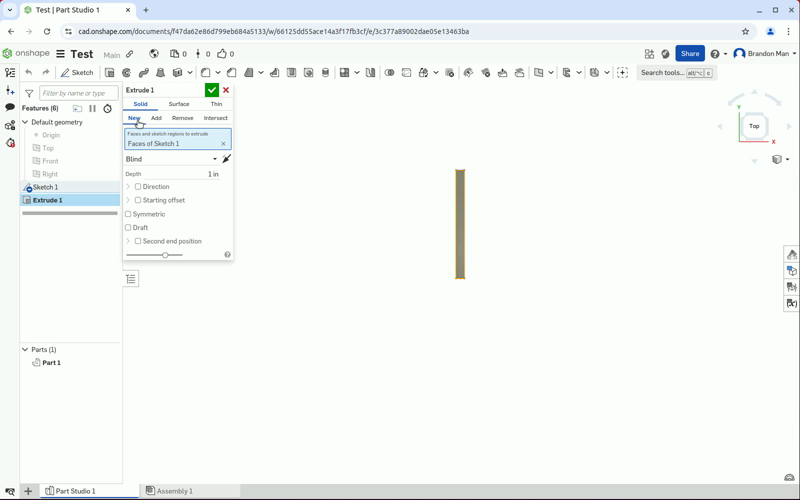
click(137, 120)
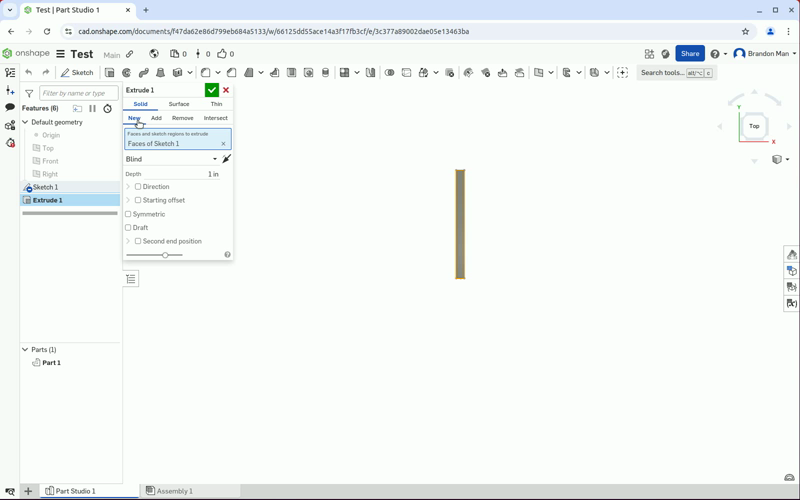
key(tab, 4)
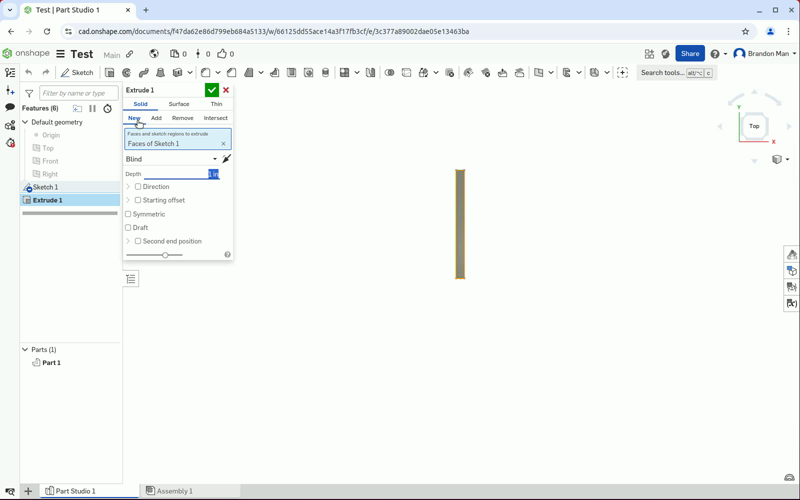
text(0.241)
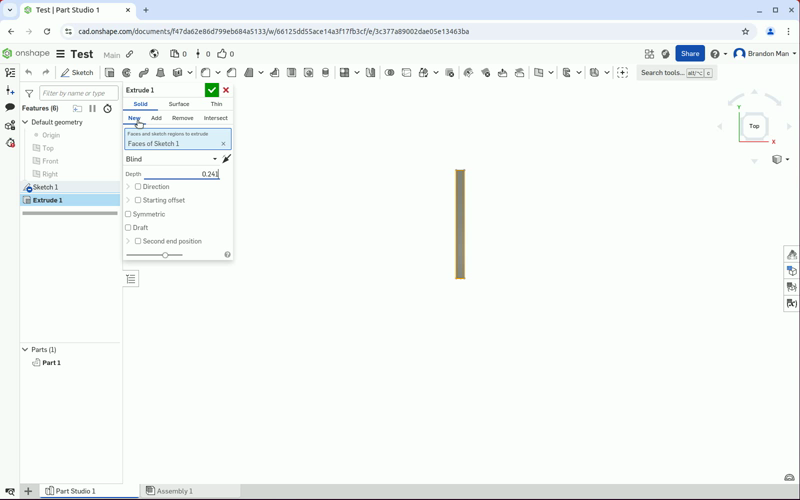
key(enter)
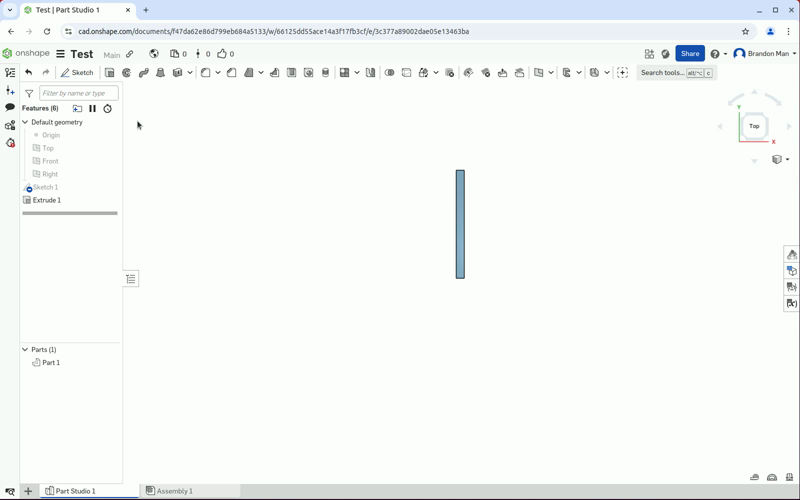
key(shift+h)
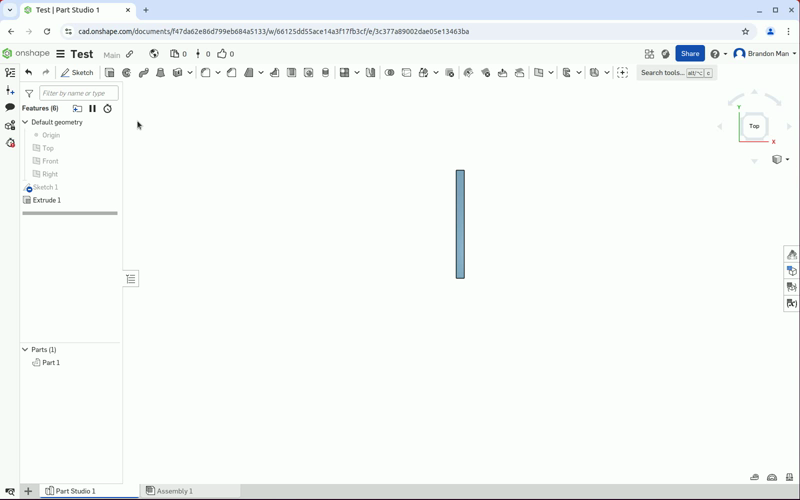
key(shift+h)
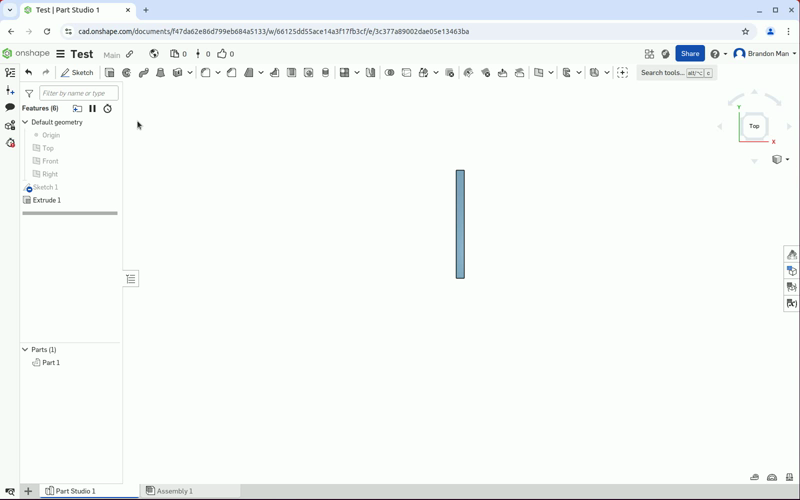
mouse_move(73, 189)
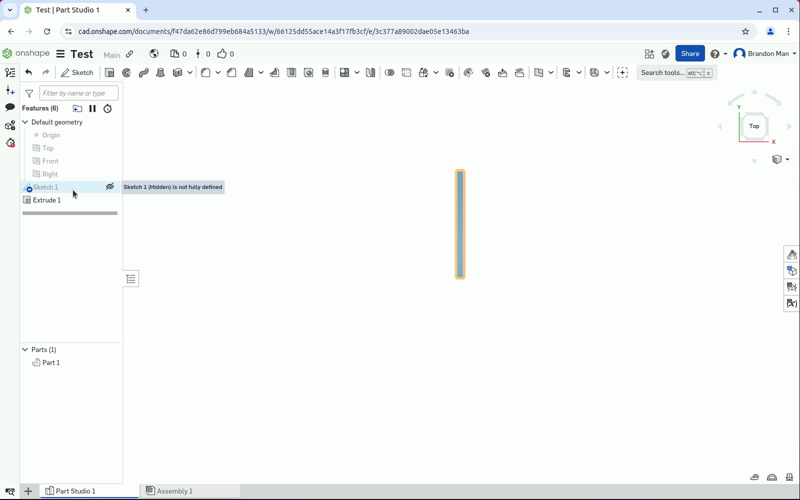
click(73, 189)
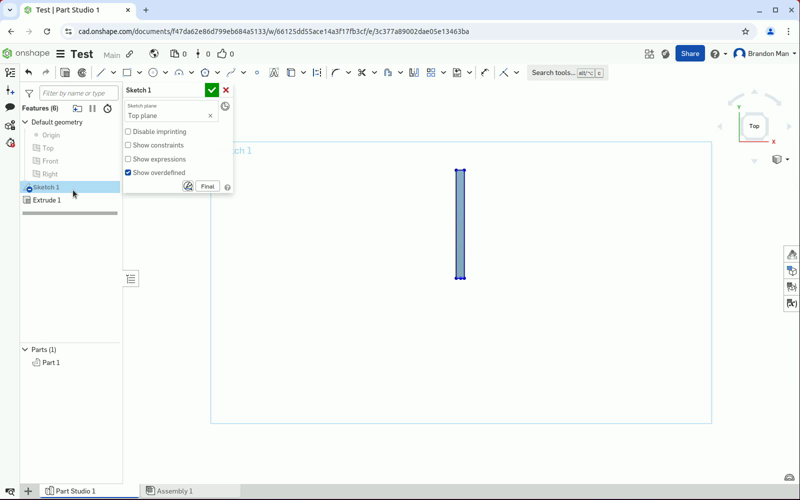
mouse_move(229, 92)
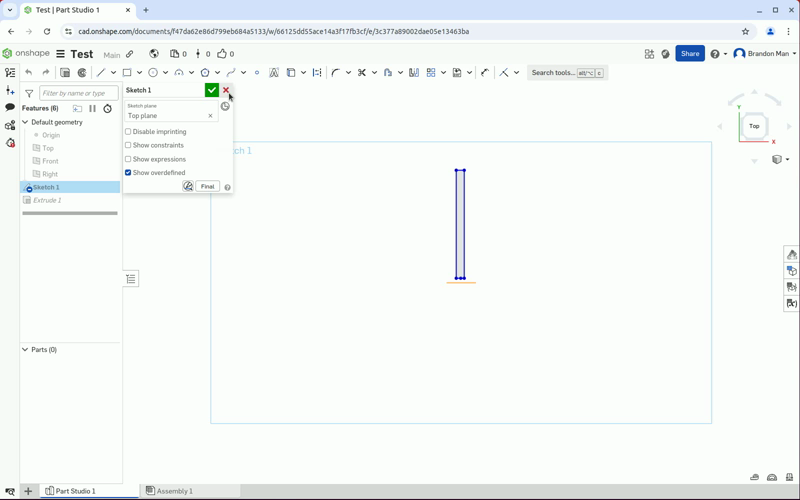
click(229, 92)
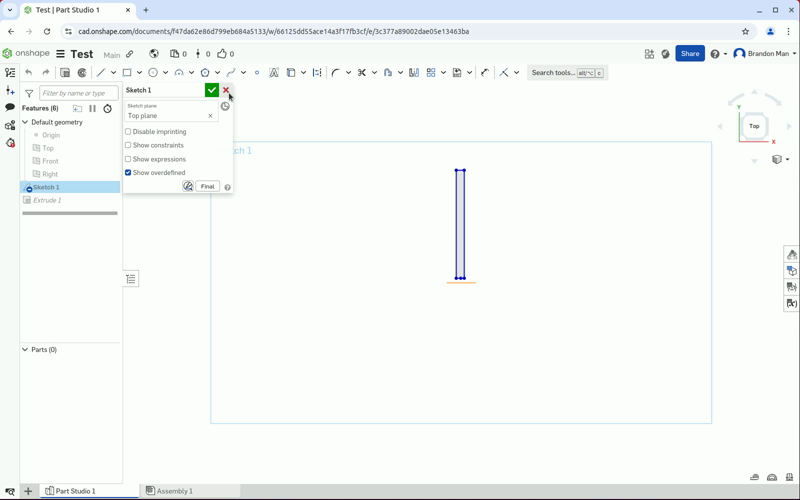
key(shift+s)
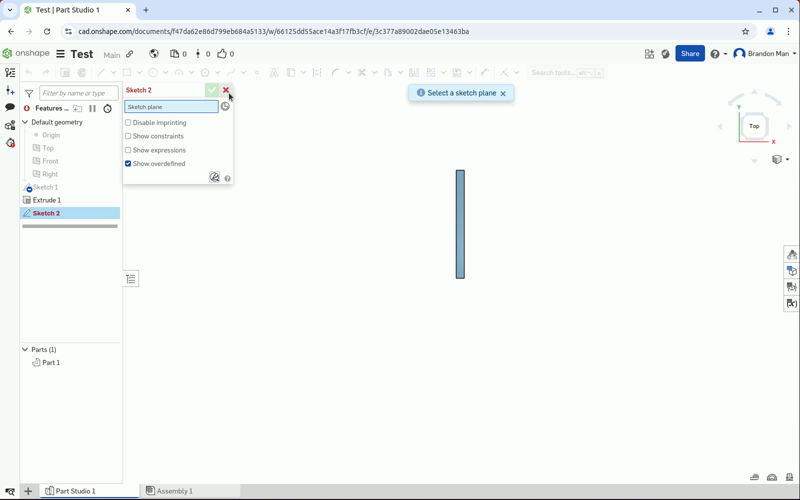
mouse_move(73, 150)
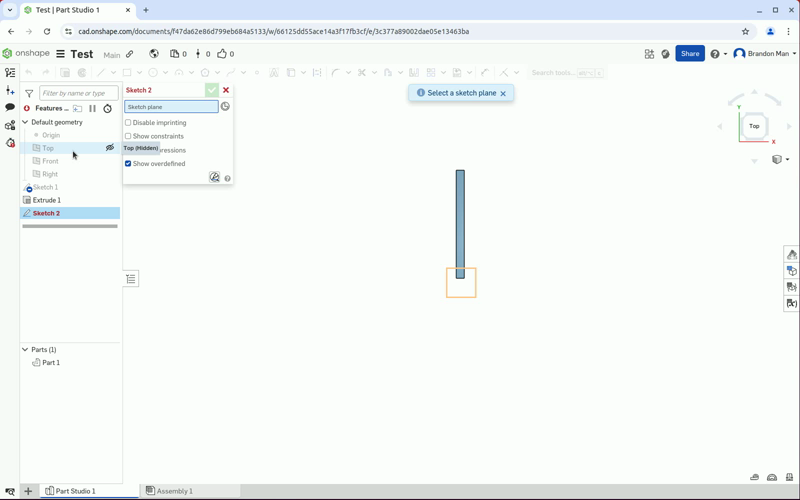
click(73, 150)
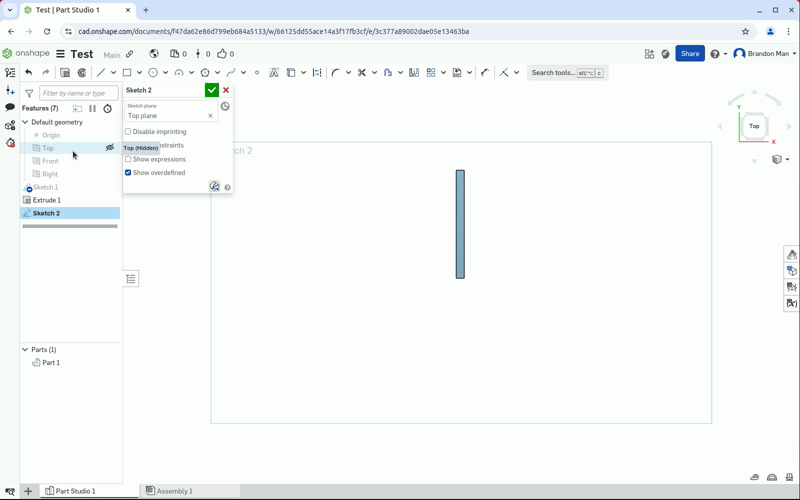
mouse_move(73, 352)
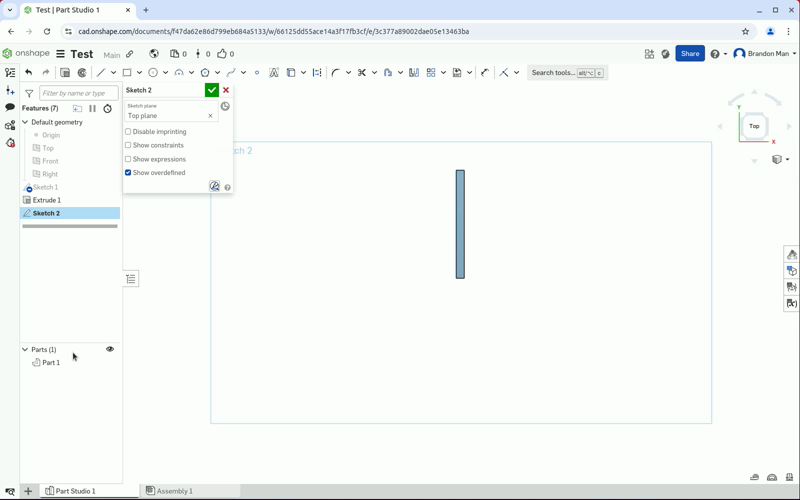
key(y)
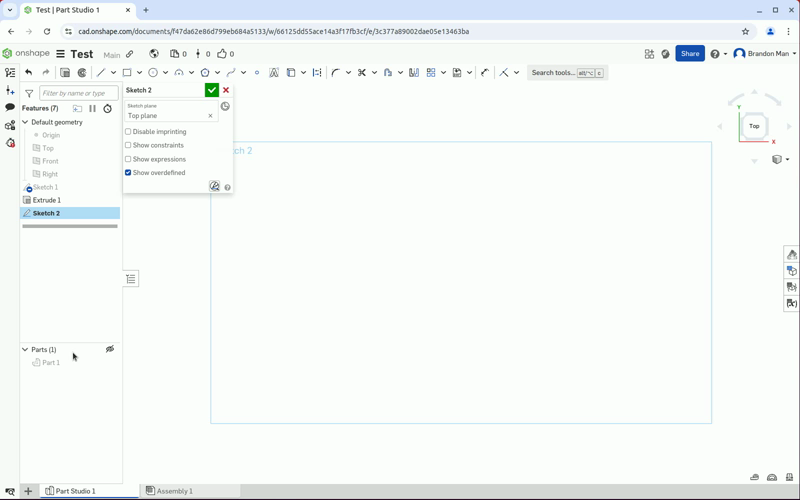
key(l)
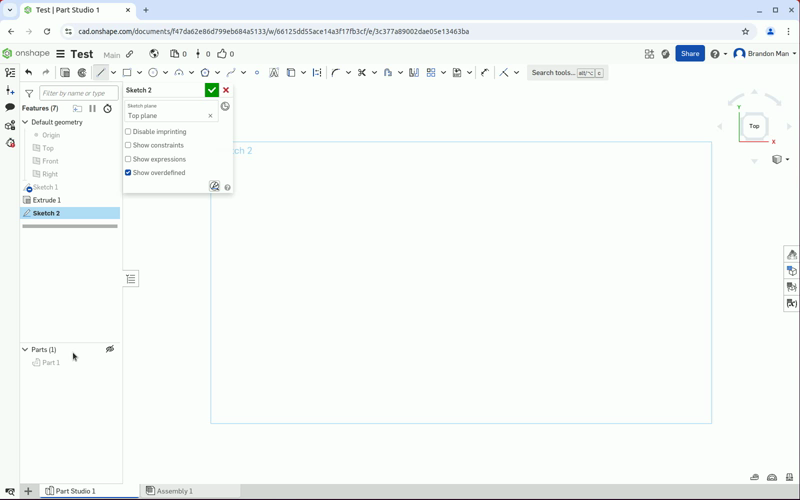
key_down(shift)
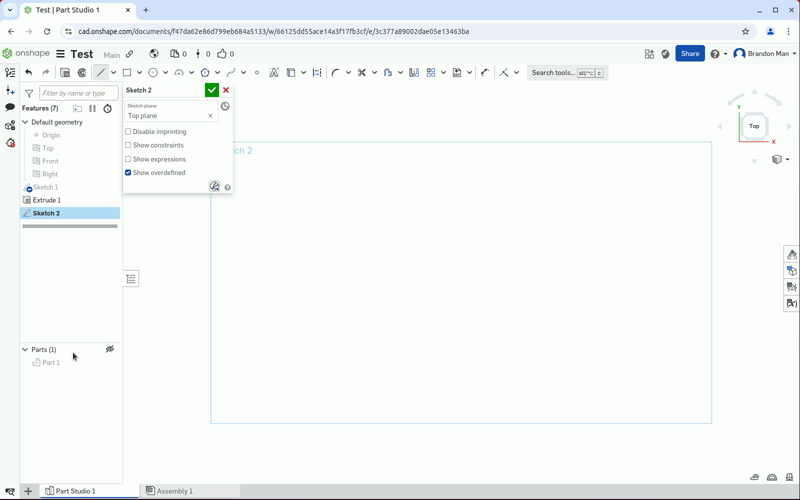
mouse_move(456, 287)
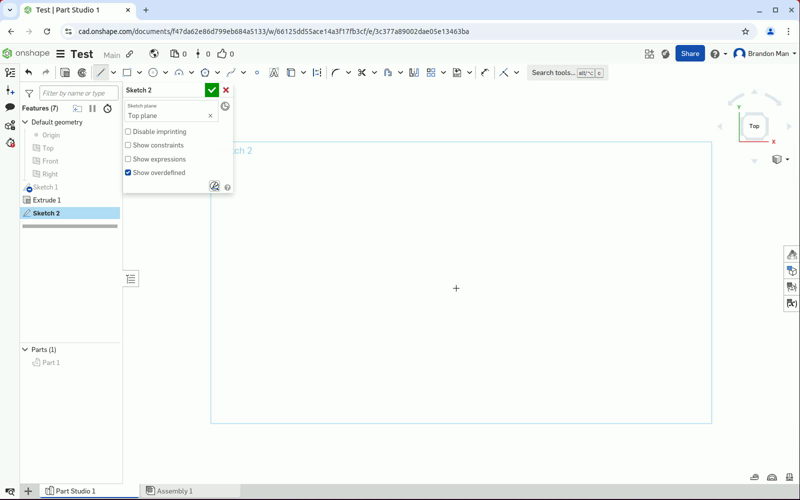
click(456, 287)
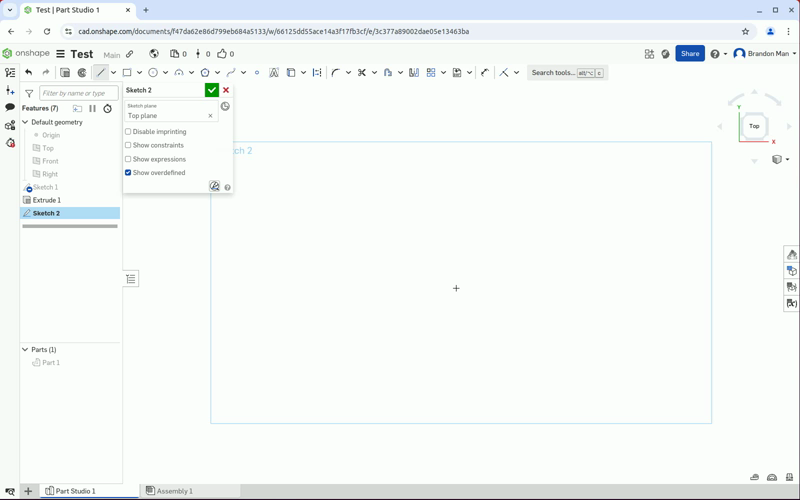
key_up(shift)
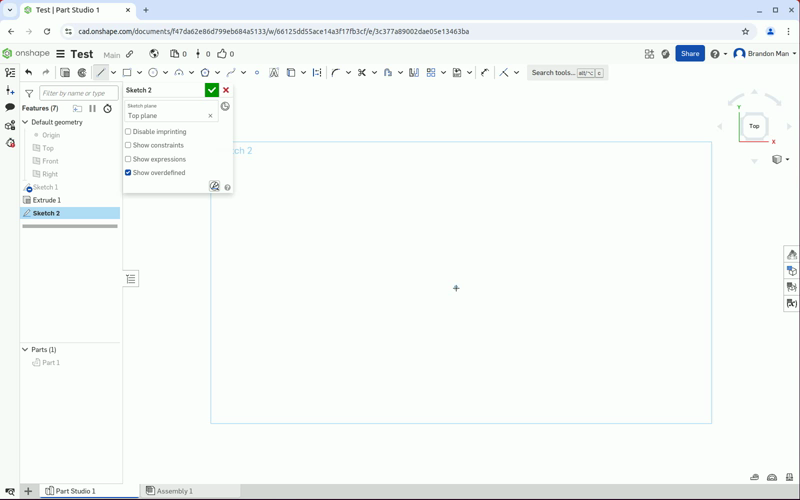
key_down(shift)
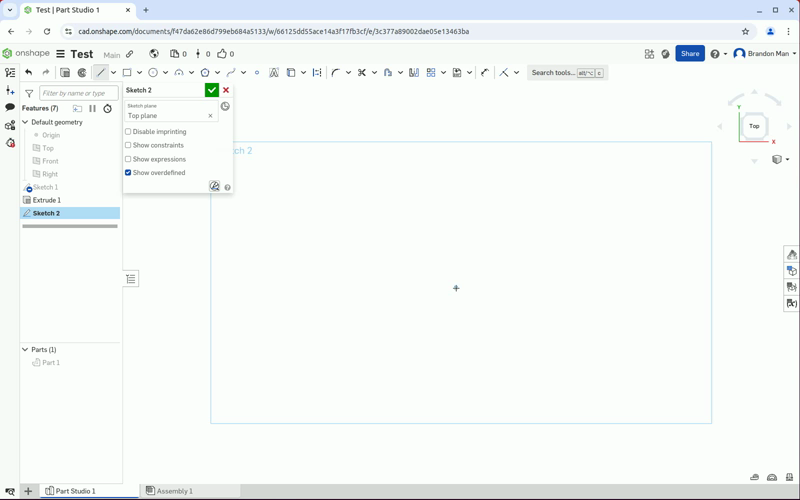
mouse_move(486, 287)
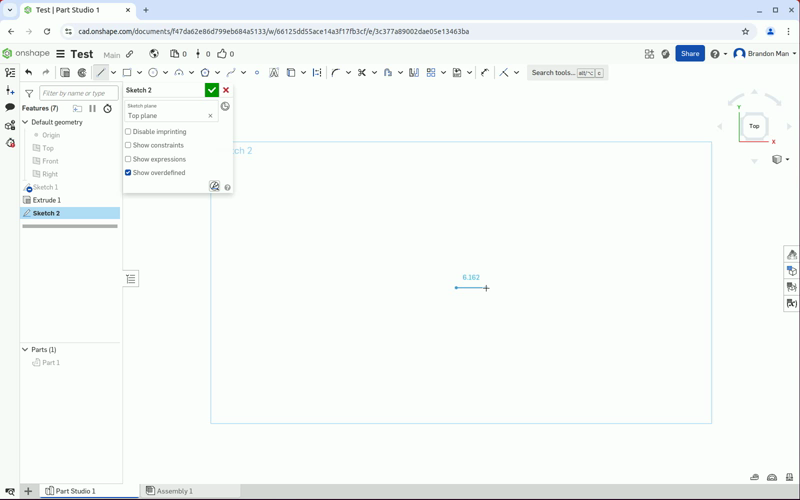
mouse_move(465, 287)
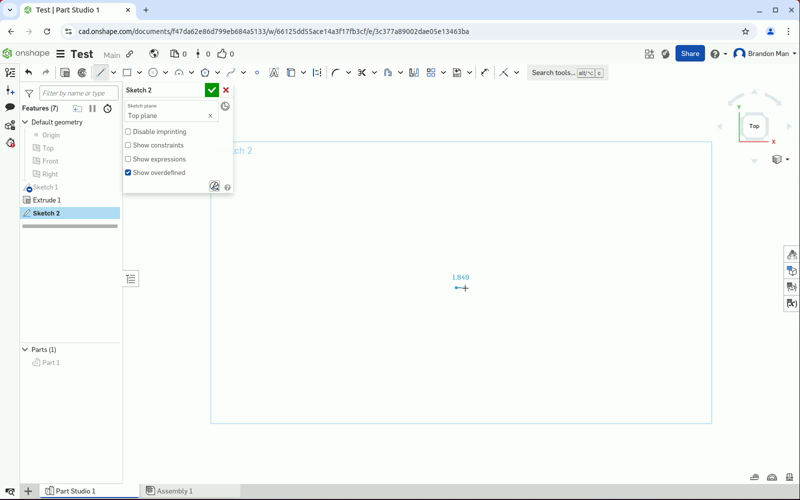
click(465, 287)
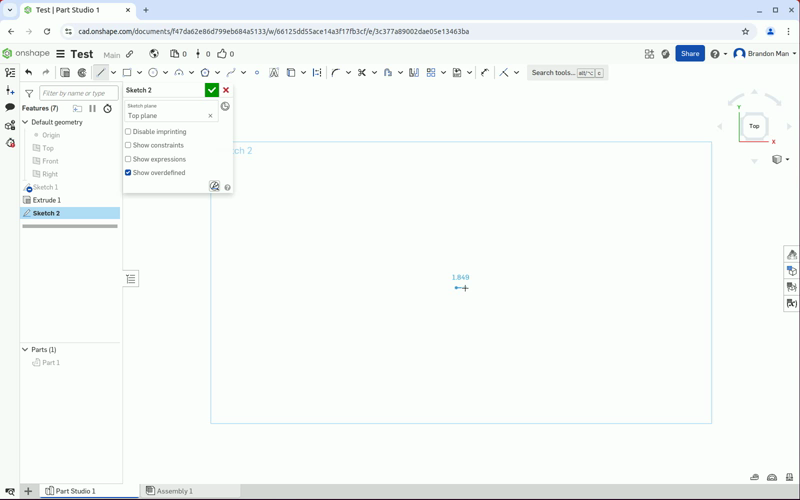
key_up(shift)
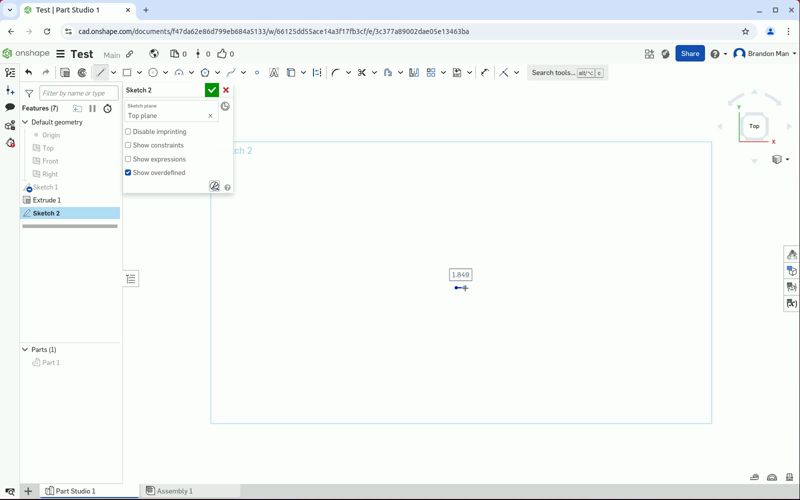
key_down(shift)
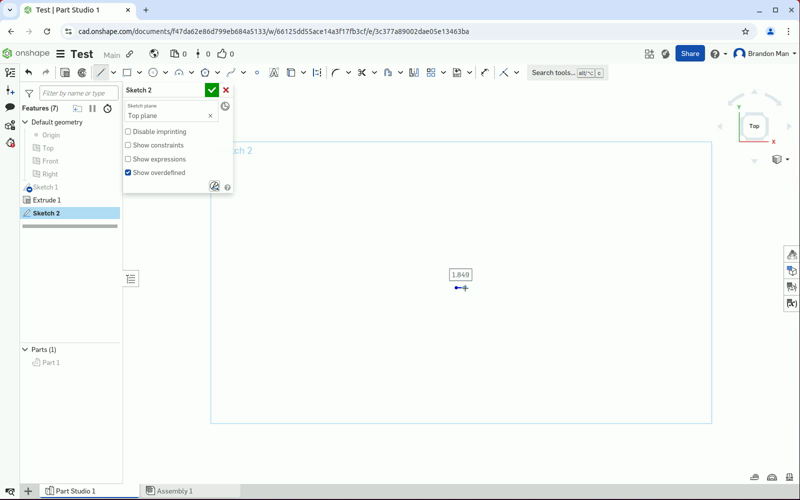
mouse_move(495, 287)
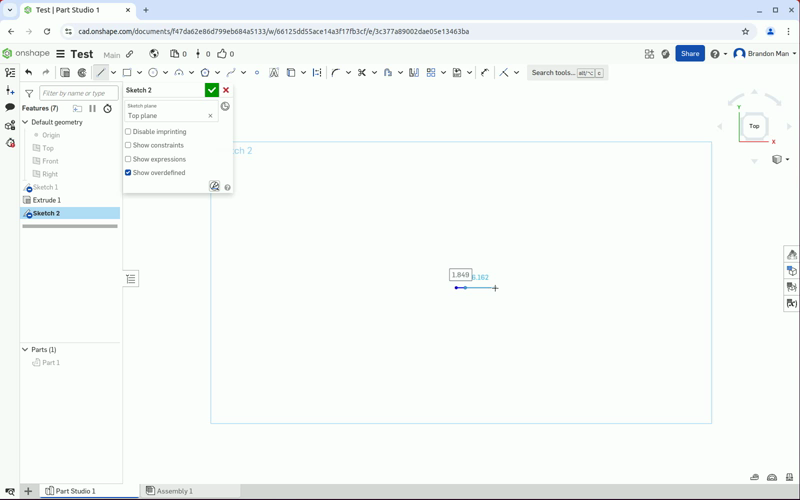
mouse_move(465, 278)
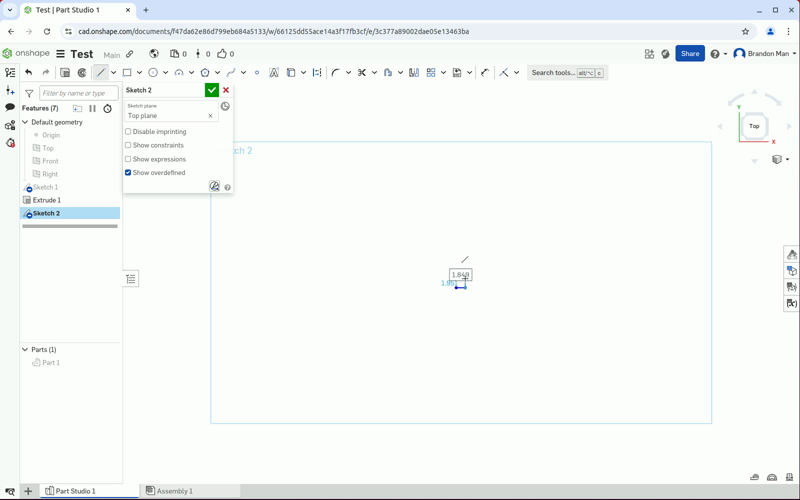
click(465, 278)
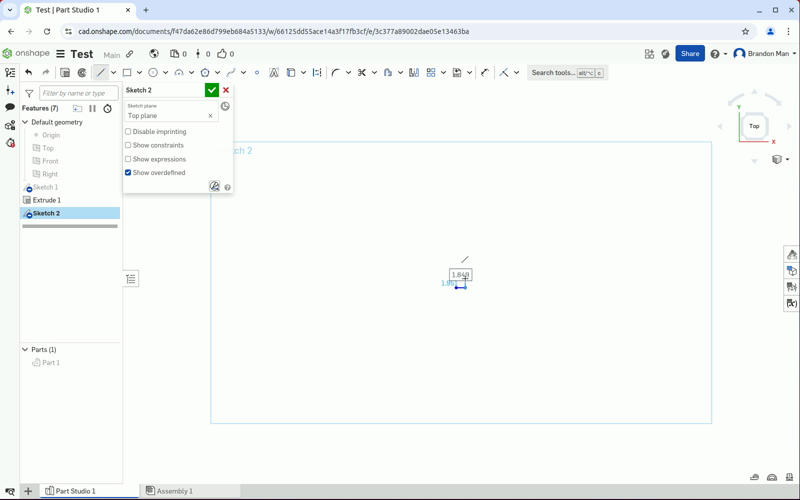
key_up(shift)
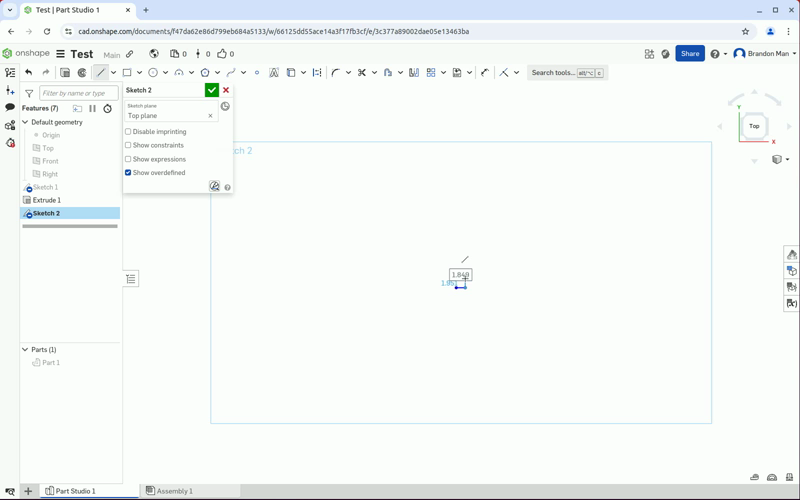
key_down(shift)
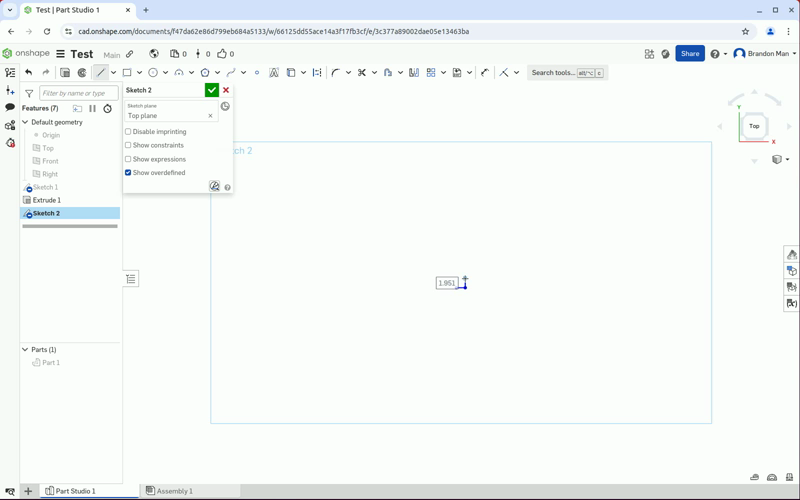
mouse_move(495, 278)
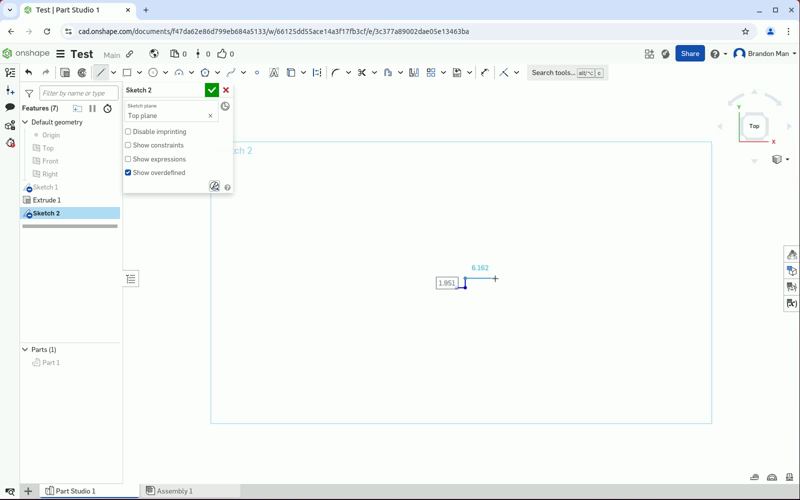
mouse_move(460, 278)
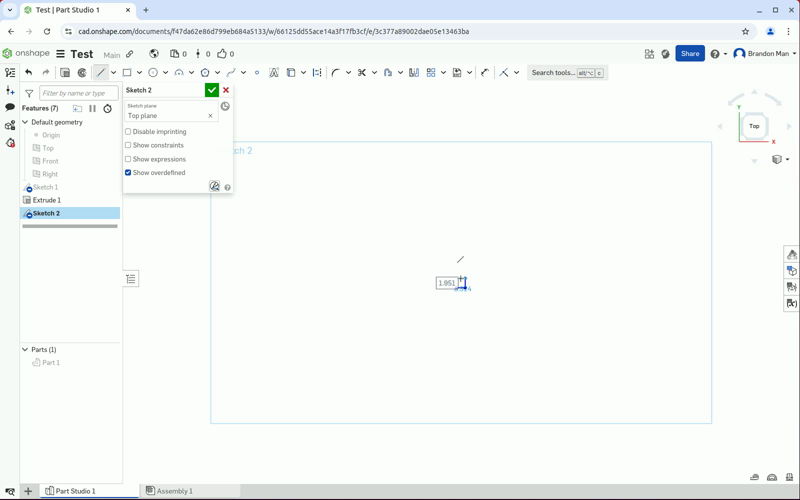
scroll(6)
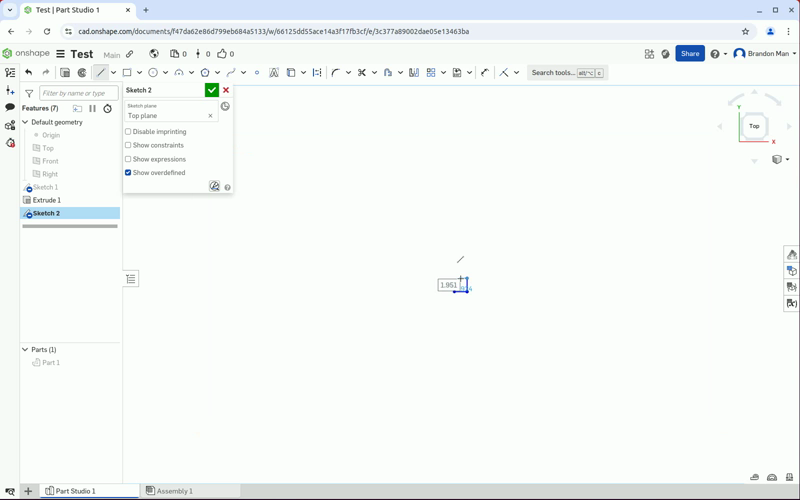
scroll(6)
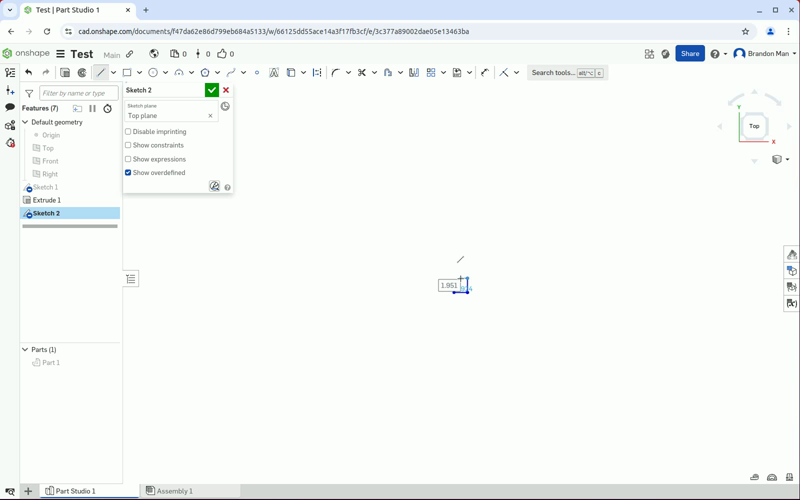
scroll(6)
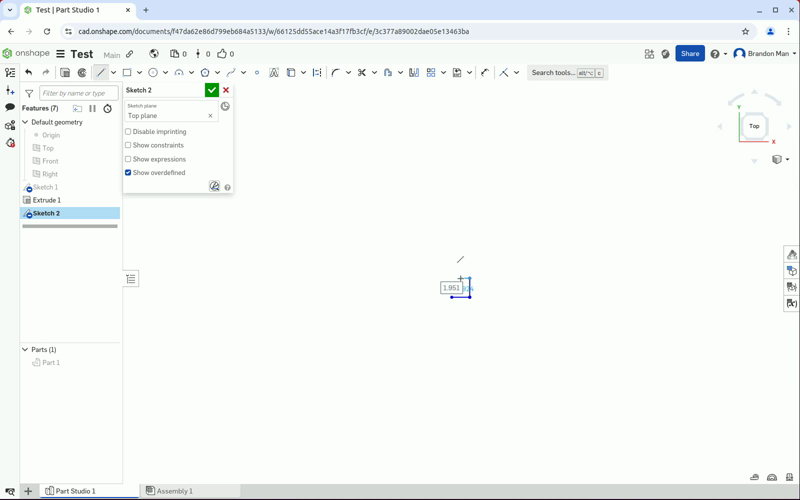
scroll(6)
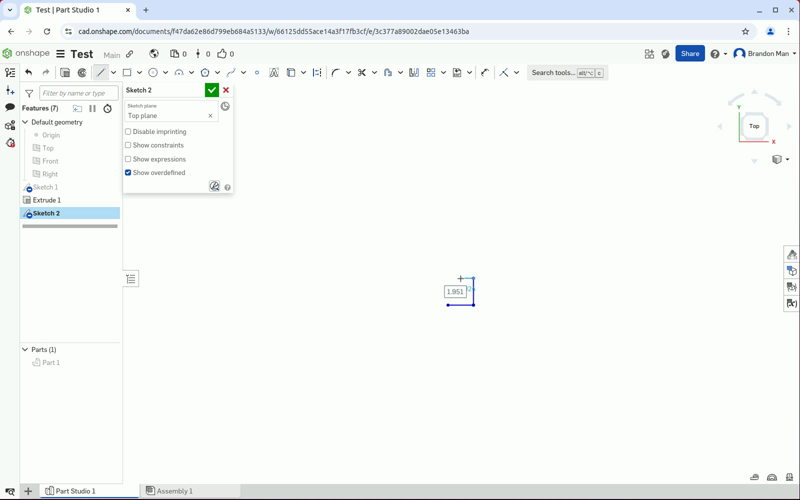
scroll(6)
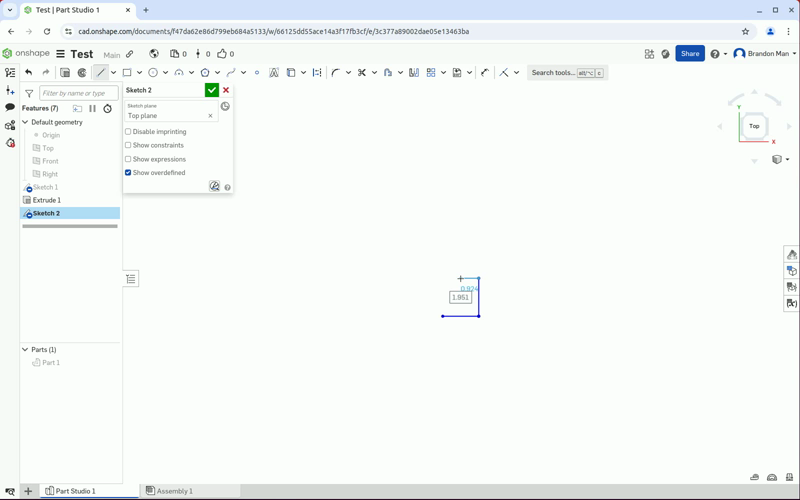
scroll(6)
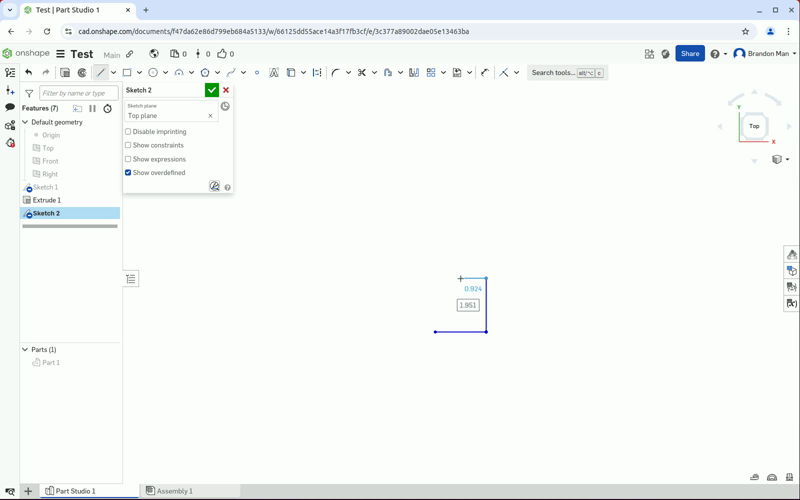
scroll(6)
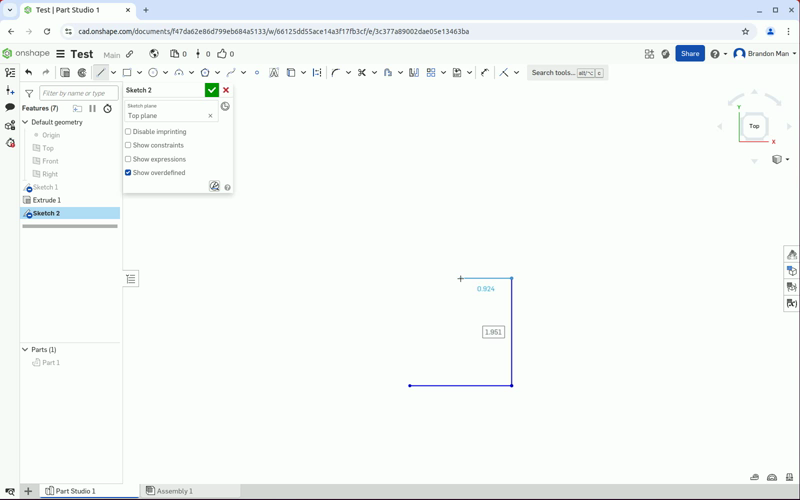
click(460, 278)
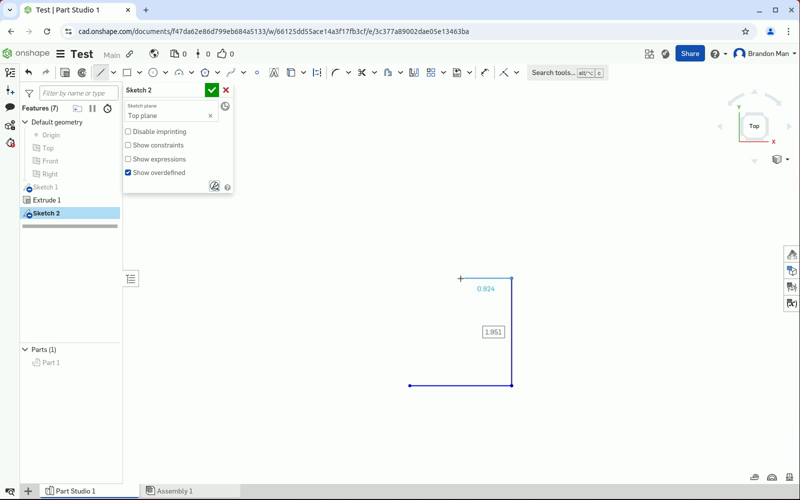
scroll(-6)
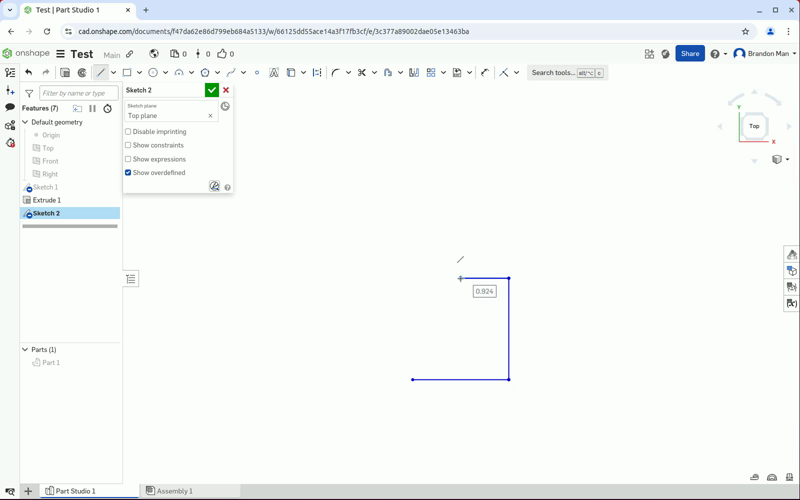
scroll(-6)
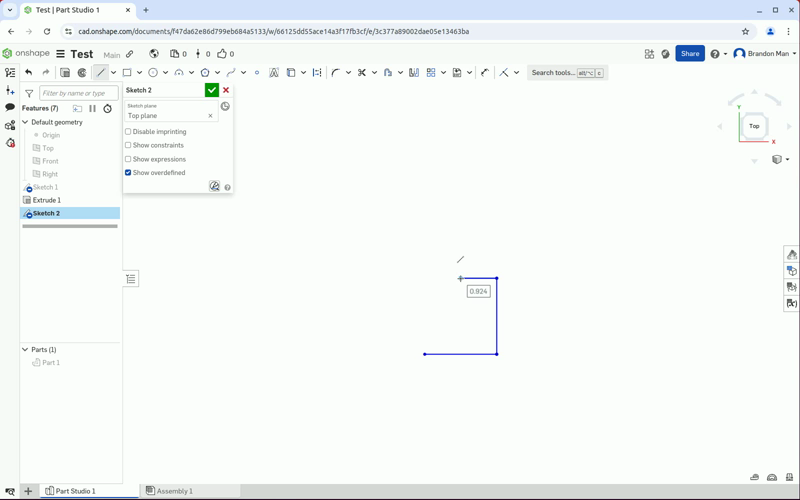
scroll(-6)
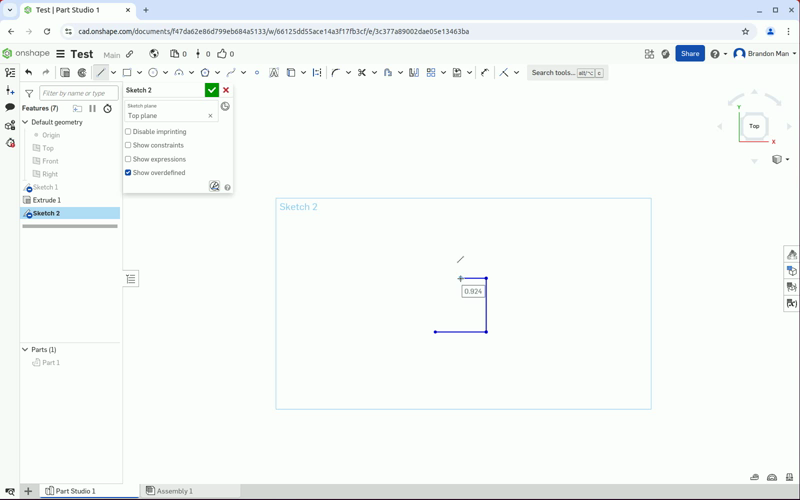
scroll(-6)
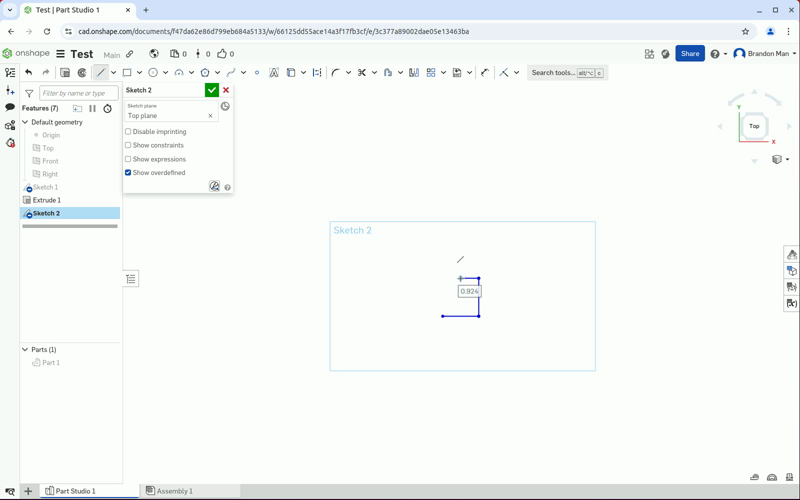
scroll(-6)
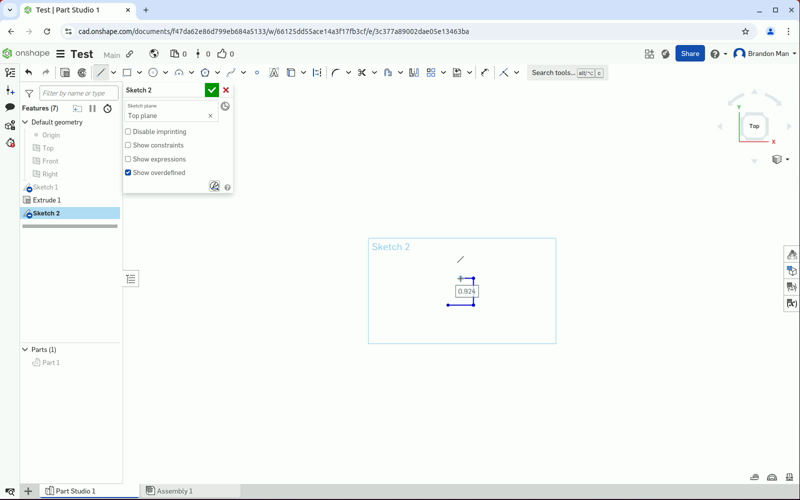
scroll(-6)
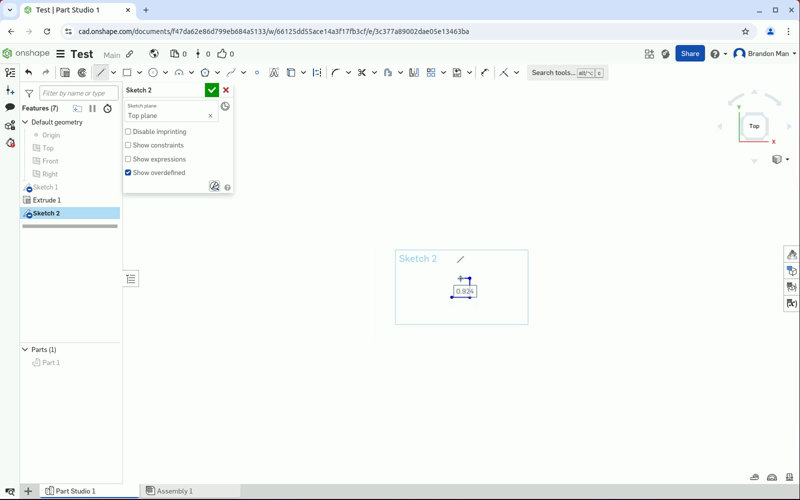
scroll(-6)
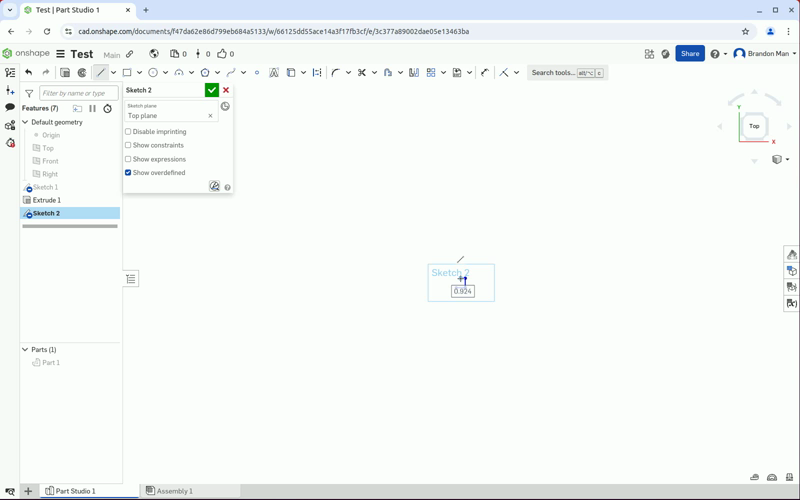
key_up(shift)
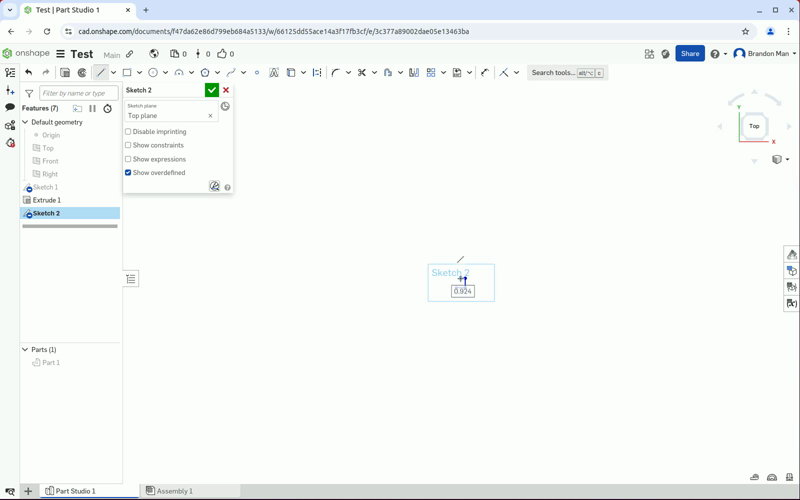
key_down(shift)
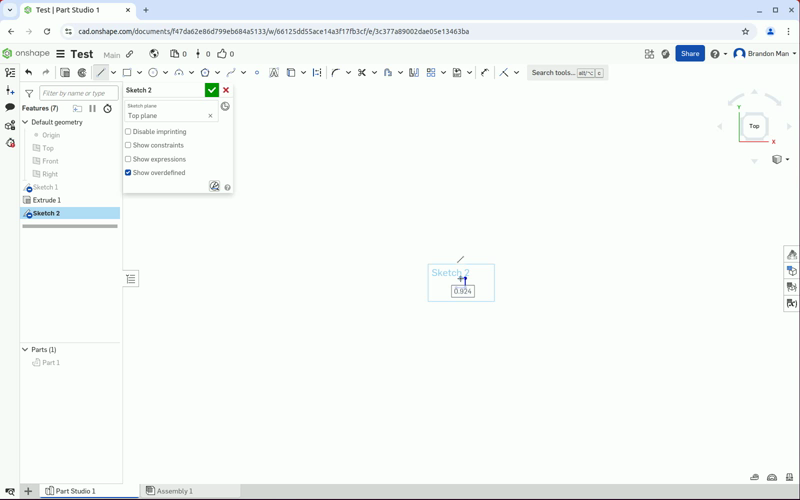
mouse_move(490, 278)
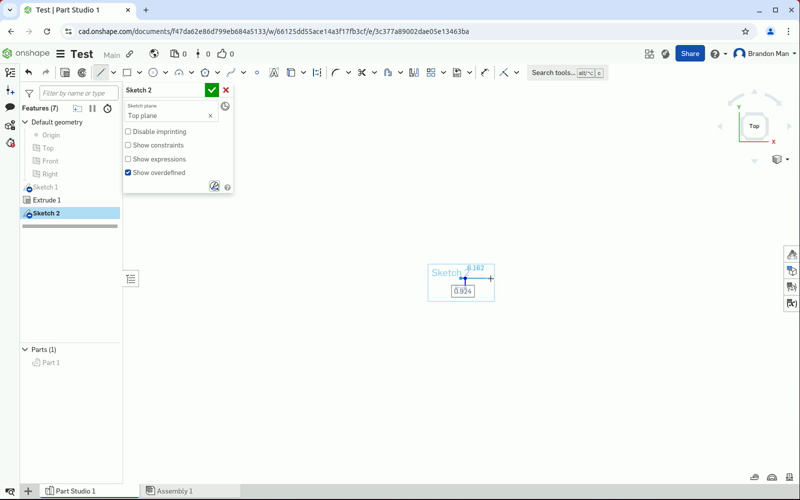
mouse_move(456, 278)
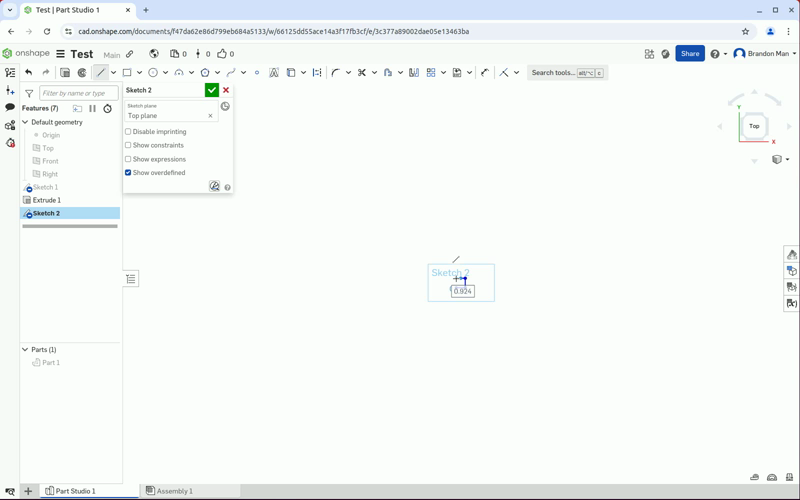
scroll(6)
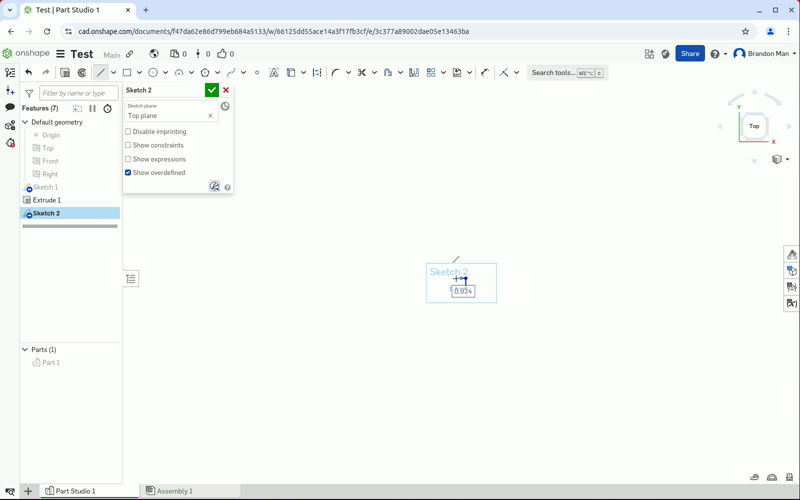
scroll(6)
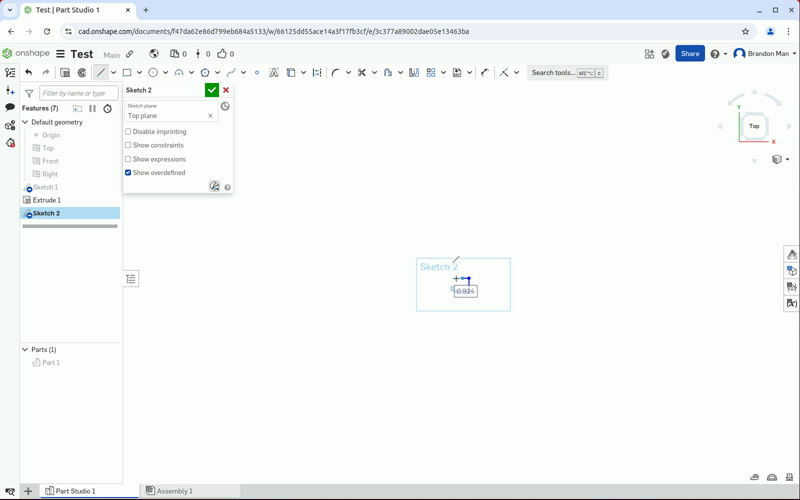
scroll(6)
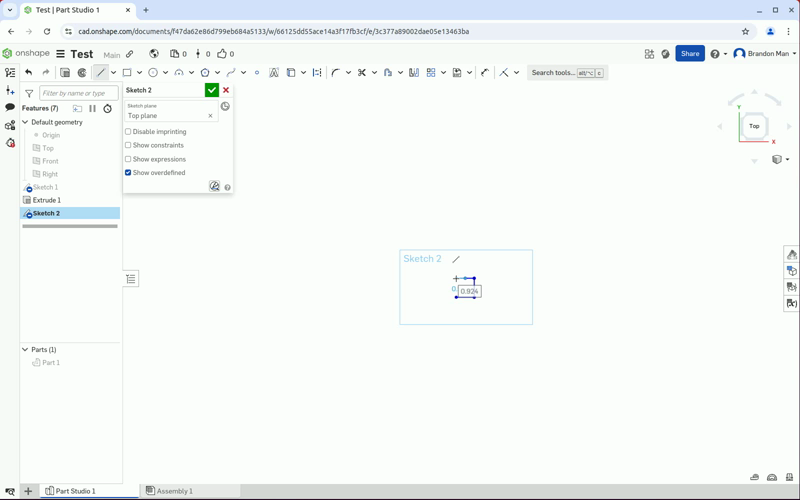
scroll(6)
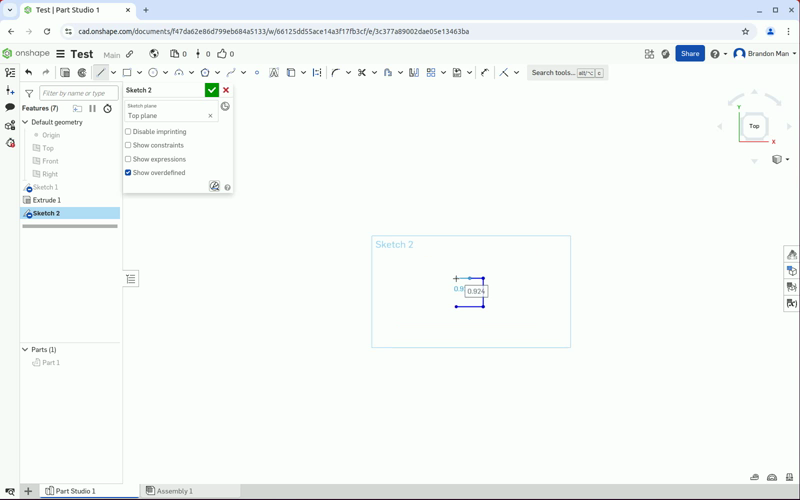
scroll(6)
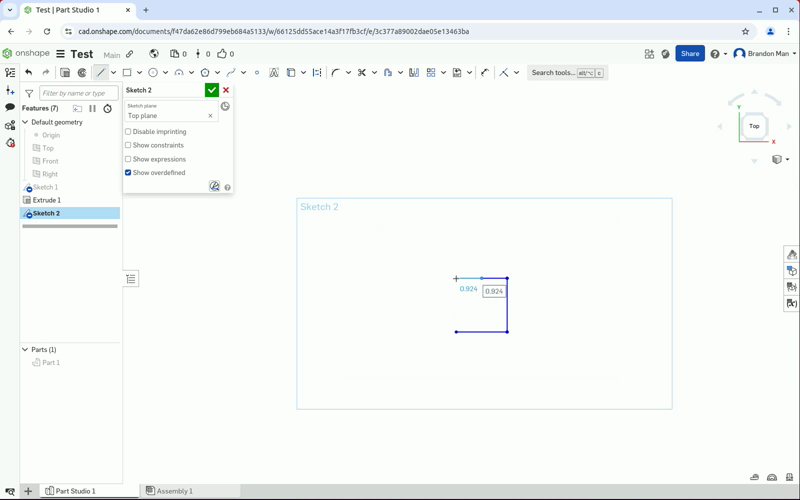
scroll(6)
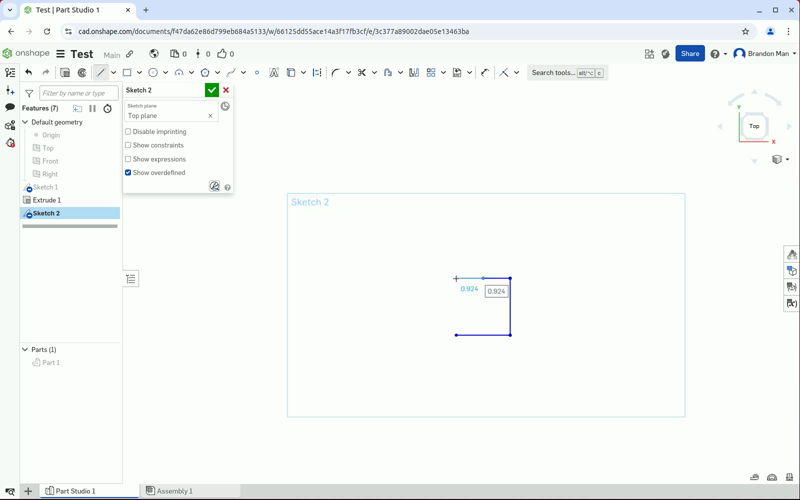
scroll(6)
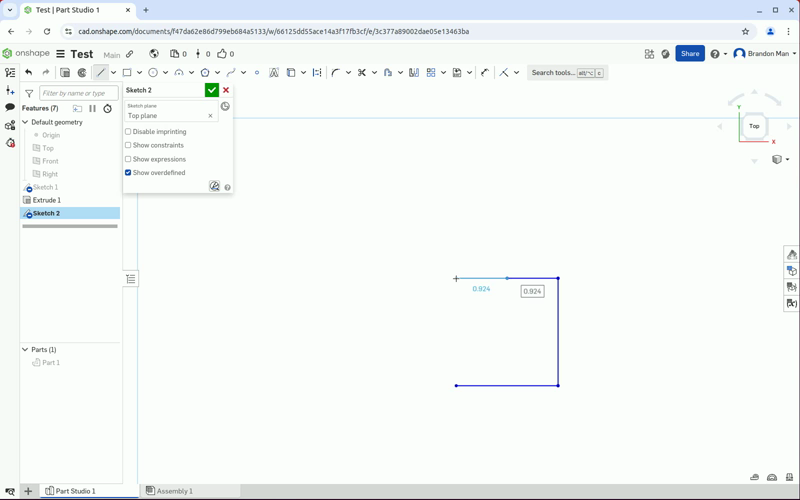
click(456, 278)
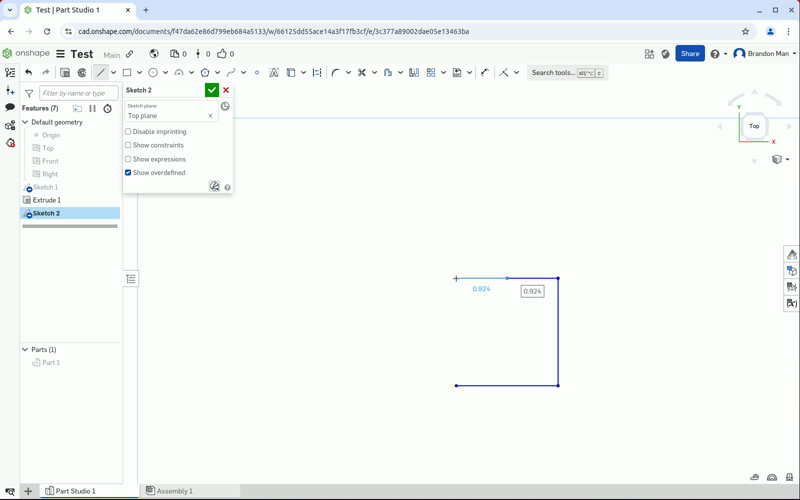
scroll(-6)
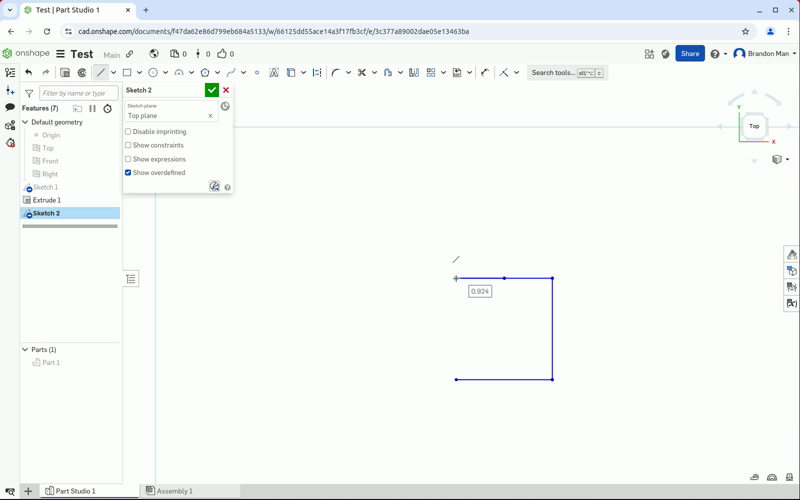
scroll(-6)
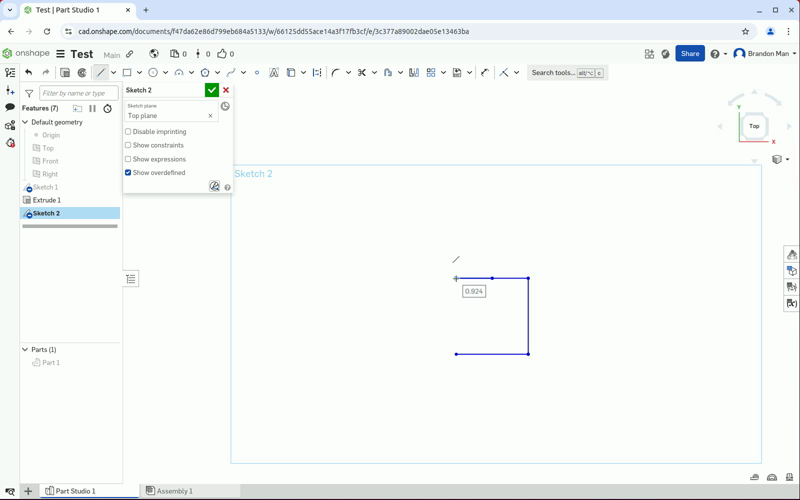
scroll(-6)
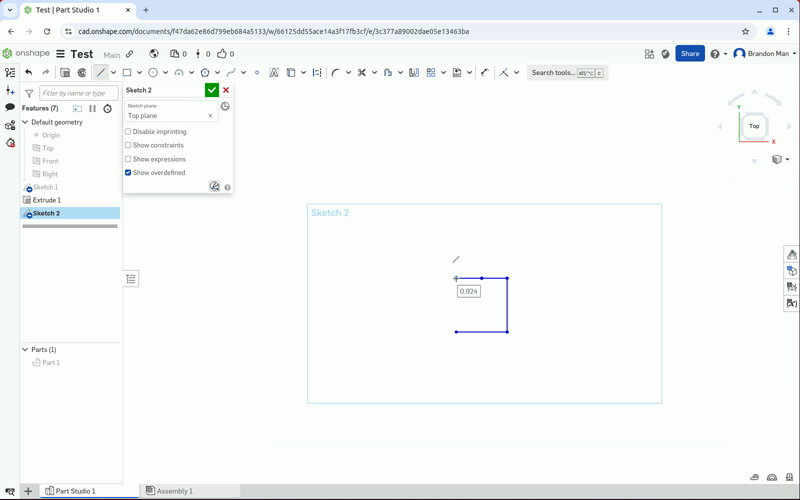
scroll(-6)
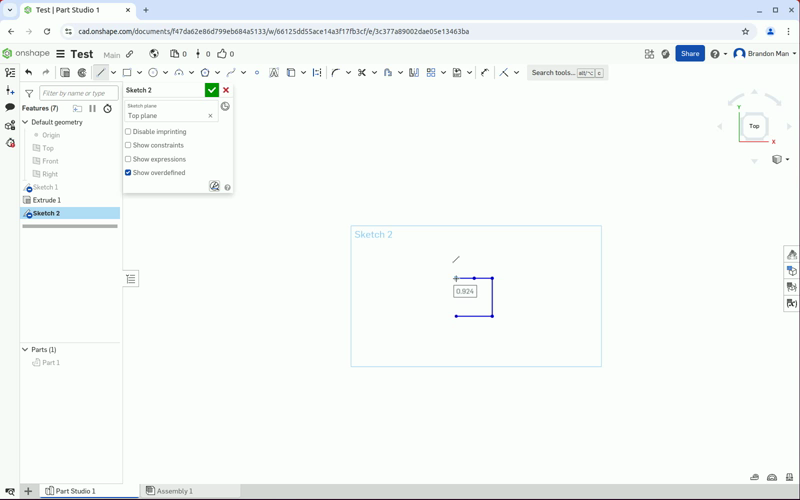
scroll(-6)
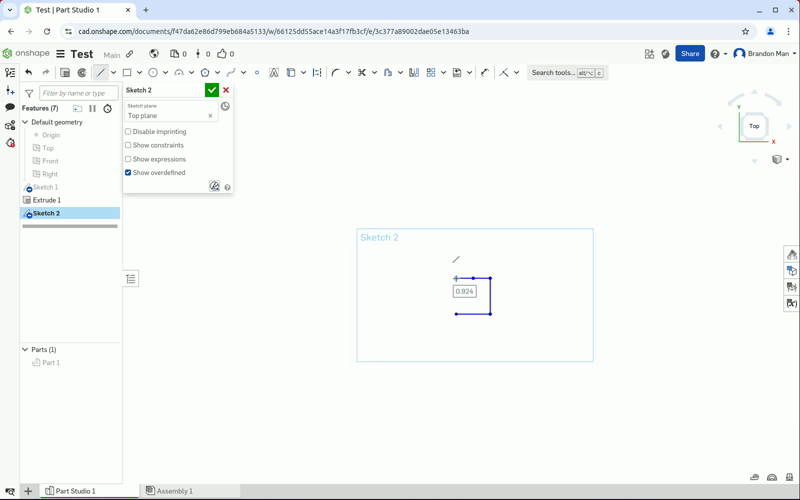
scroll(-6)
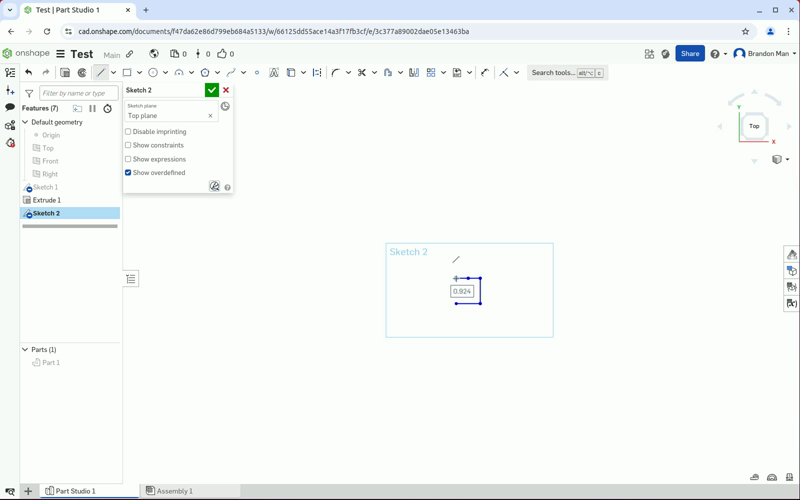
scroll(-6)
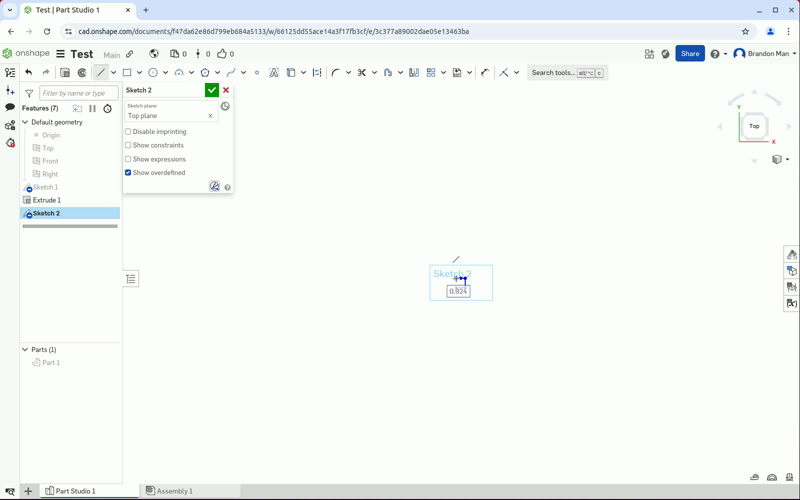
key_up(shift)
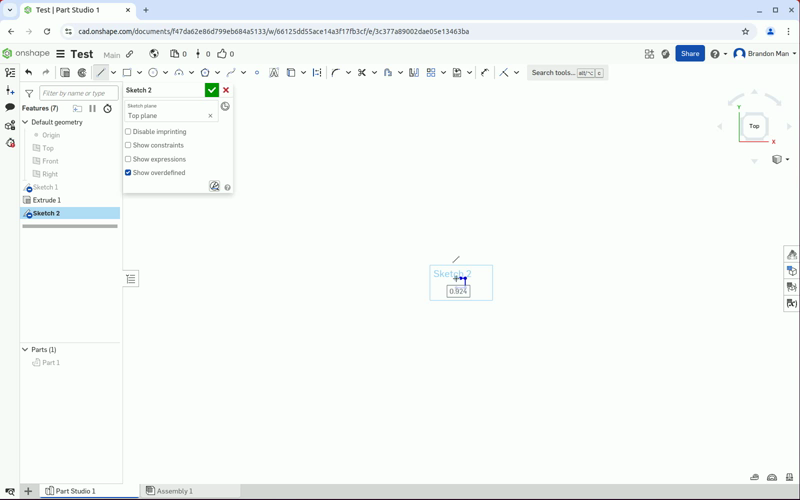
mouse_move(486, 278)
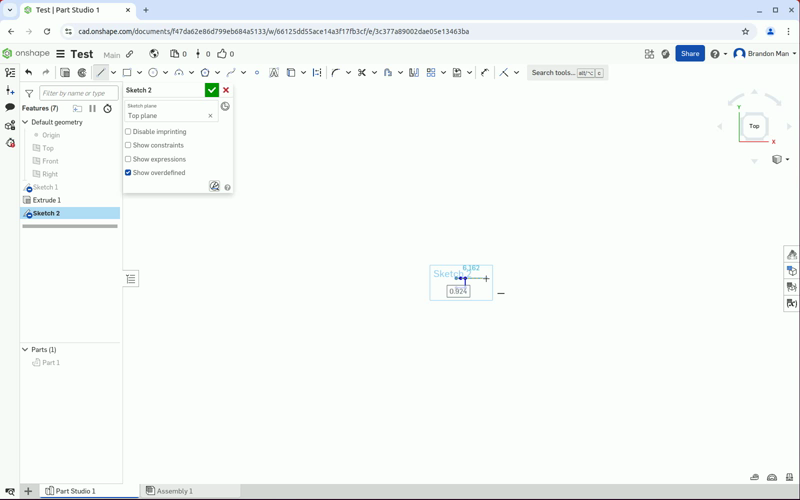
key_down(shift)
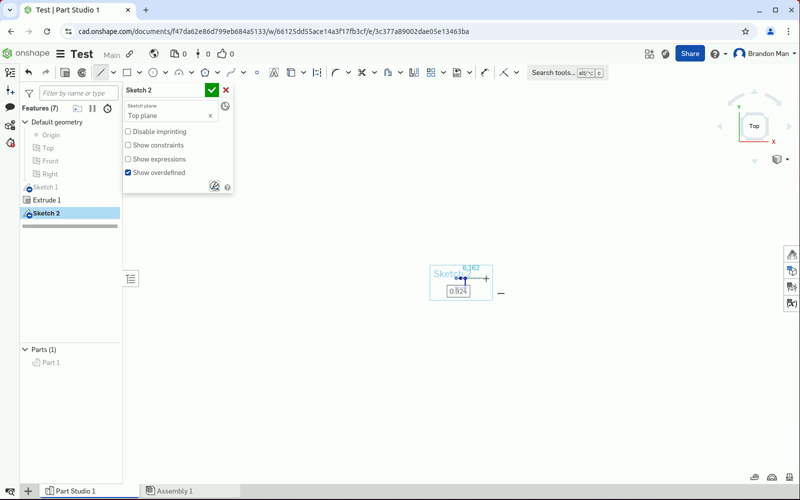
mouse_move(456, 287)
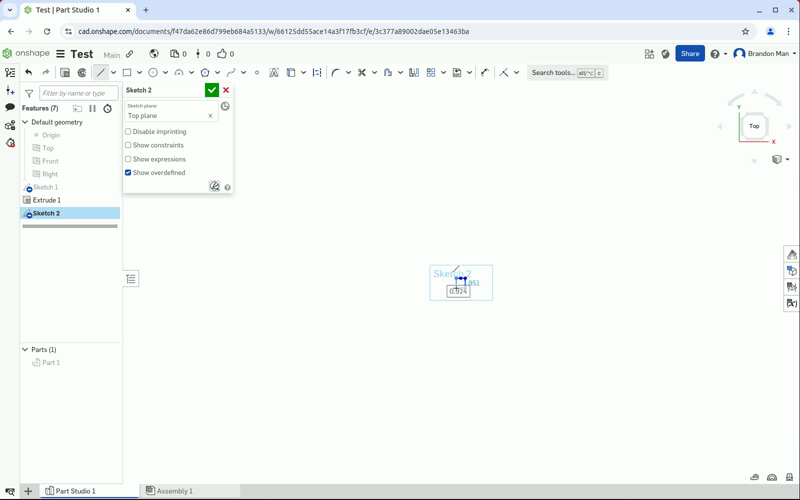
key_up(shift)
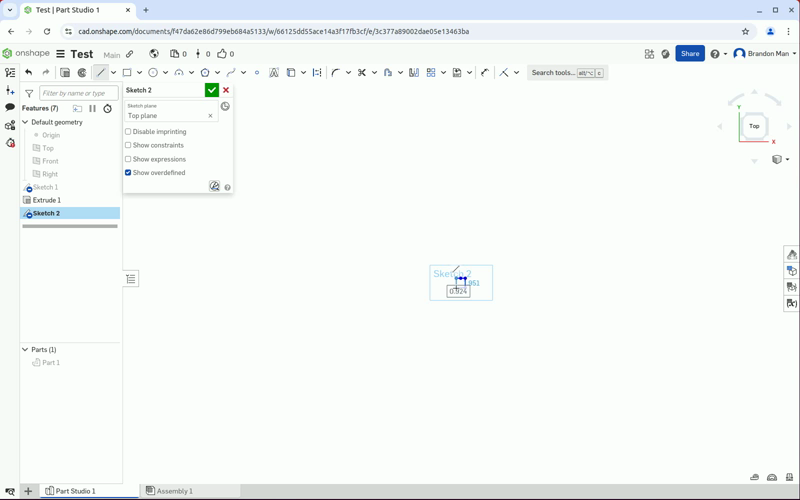
click(456, 287)
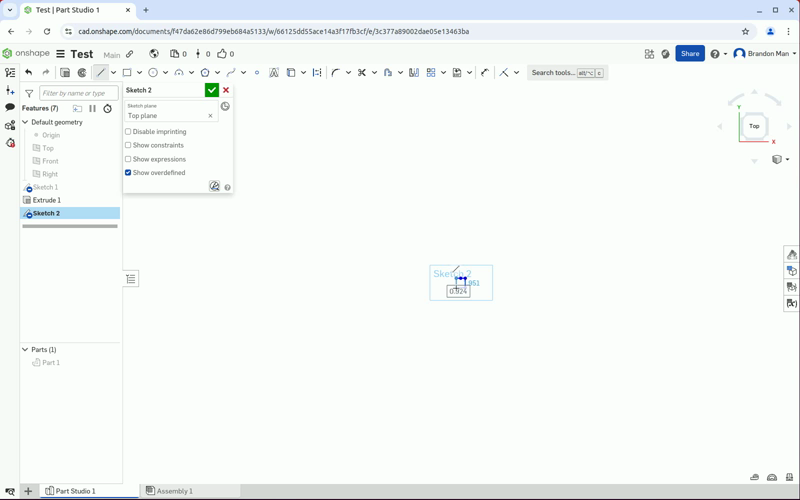
key(esc)
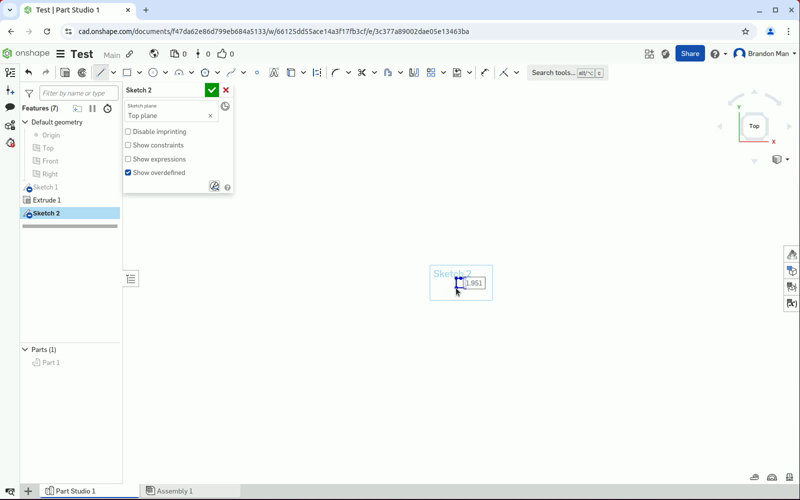
key(c)
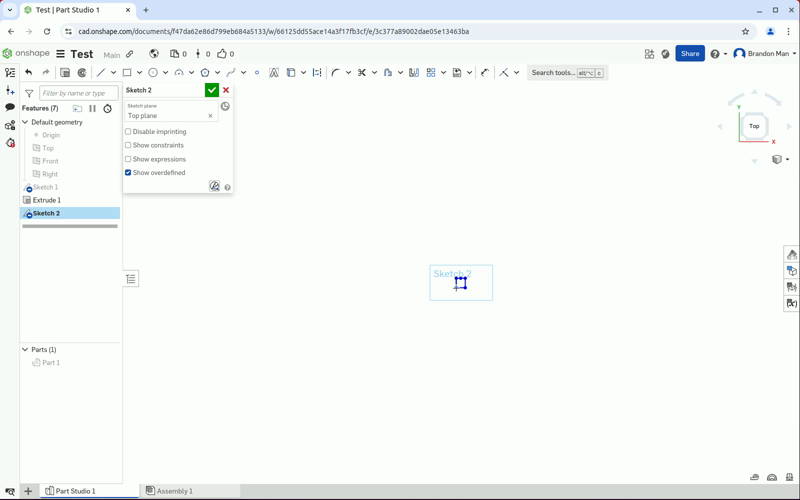
key_down(shift)
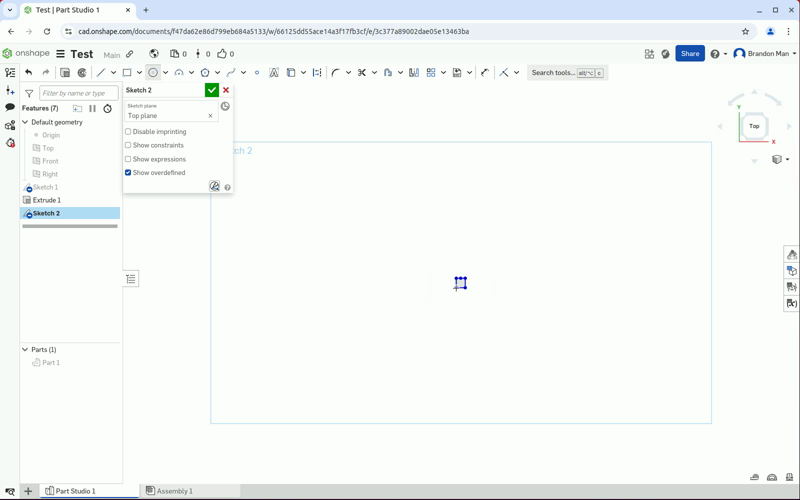
mouse_move(460, 282)
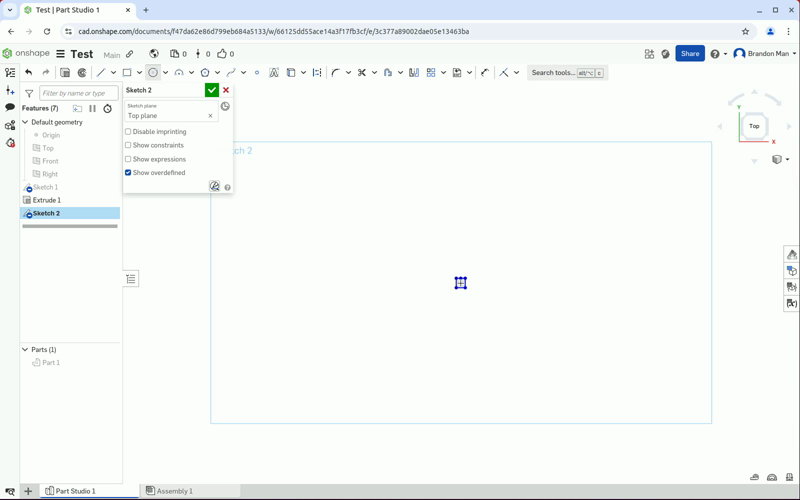
click(460, 282)
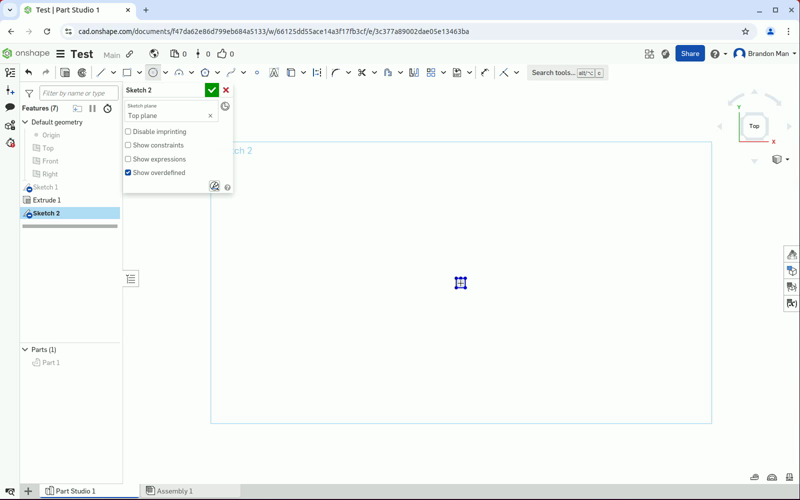
key_up(shift)
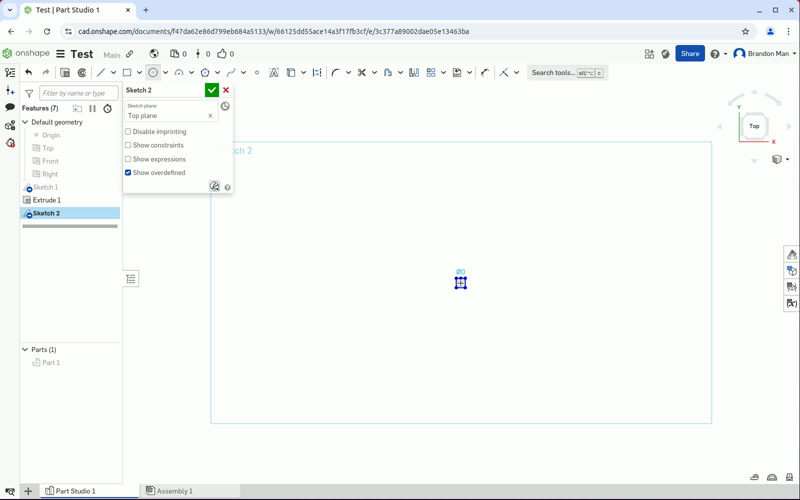
mouse_move(462, 282)
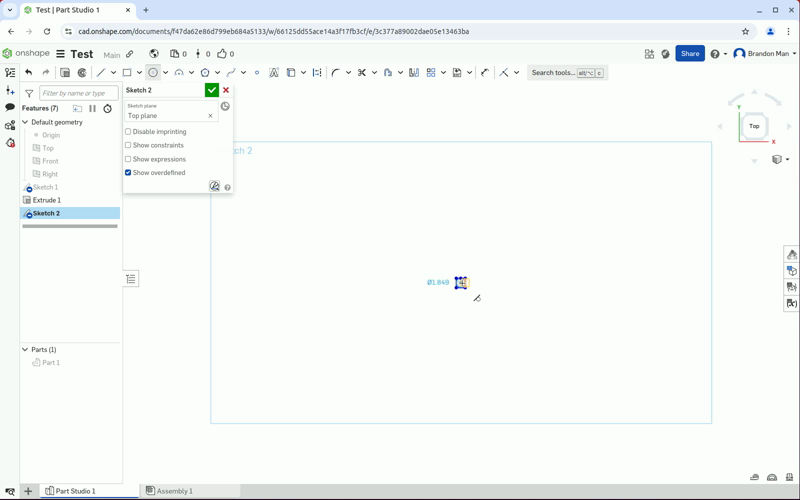
scroll(6)
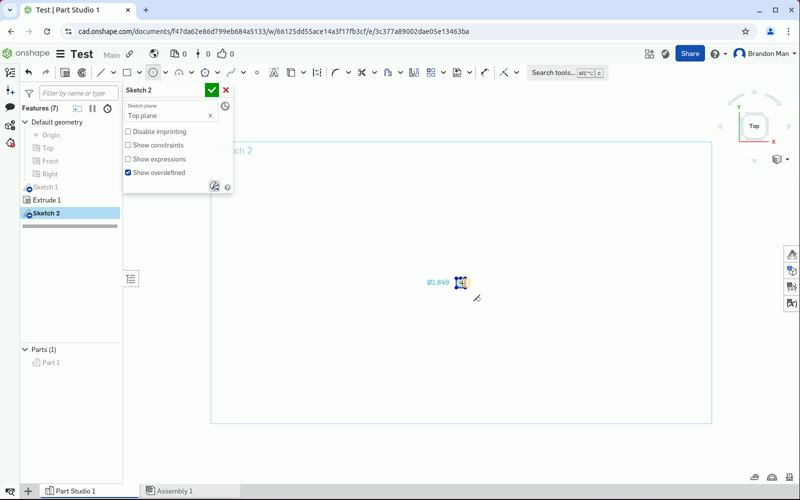
scroll(6)
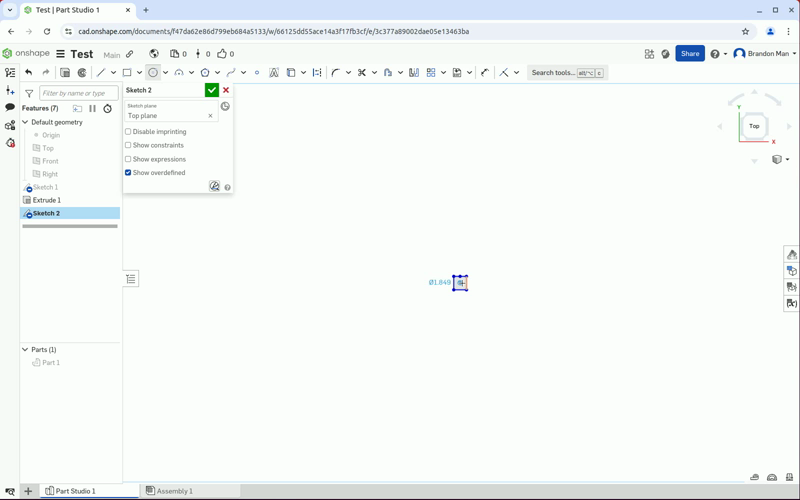
scroll(6)
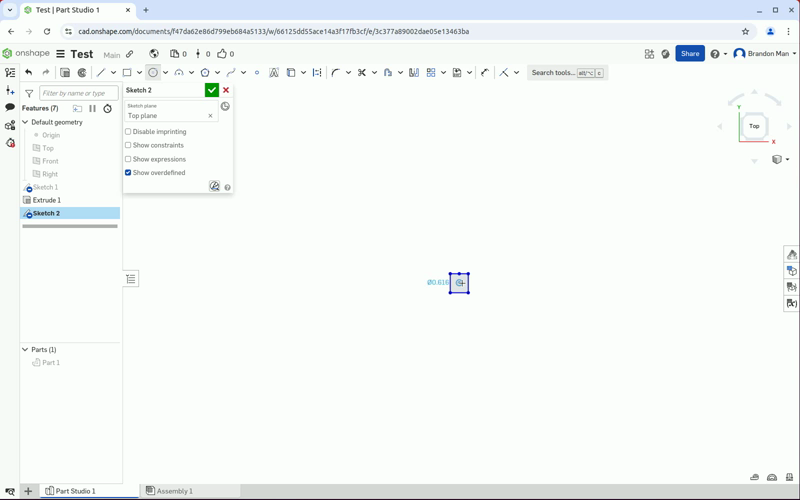
scroll(6)
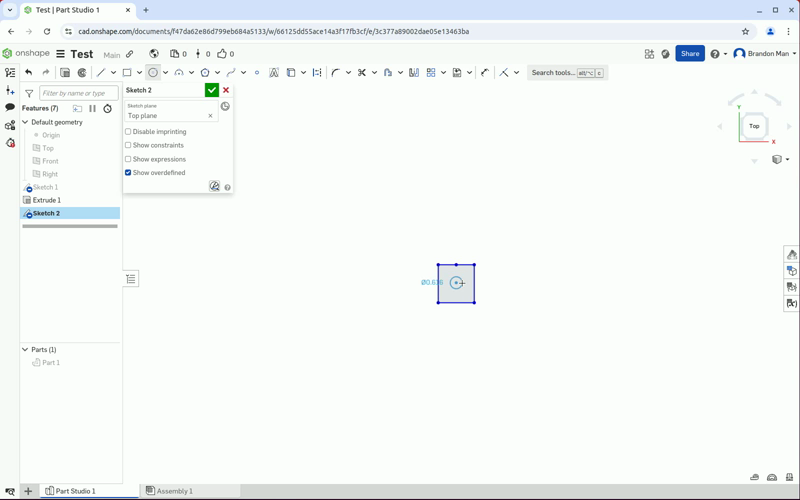
scroll(6)
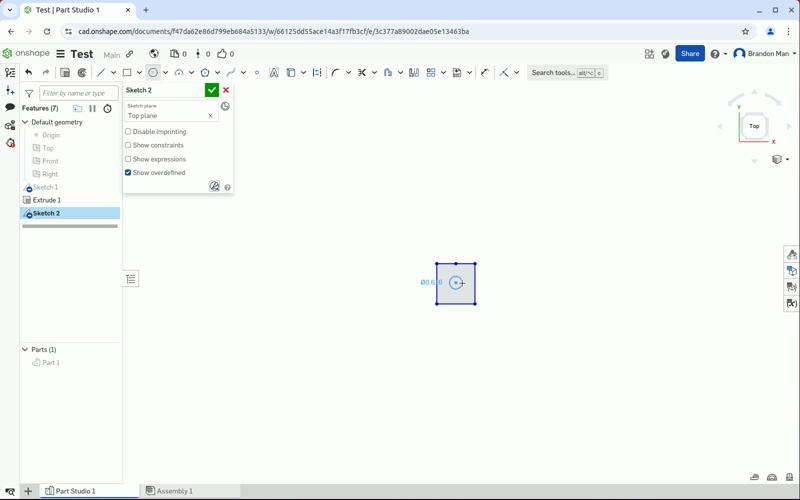
scroll(6)
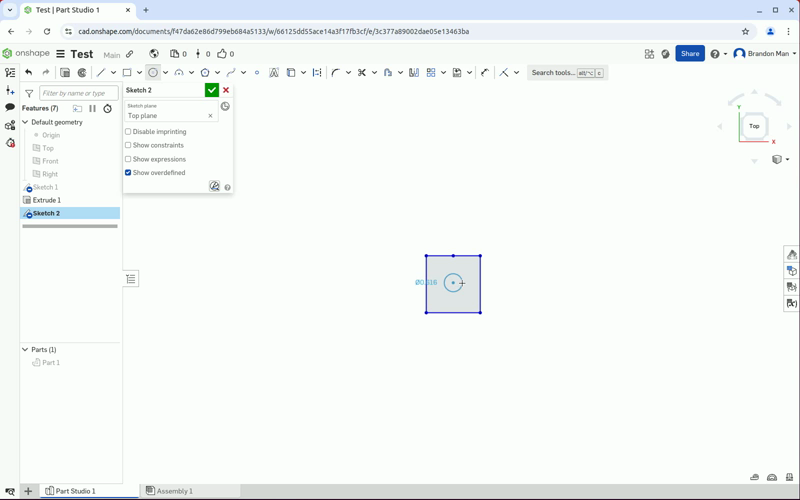
scroll(6)
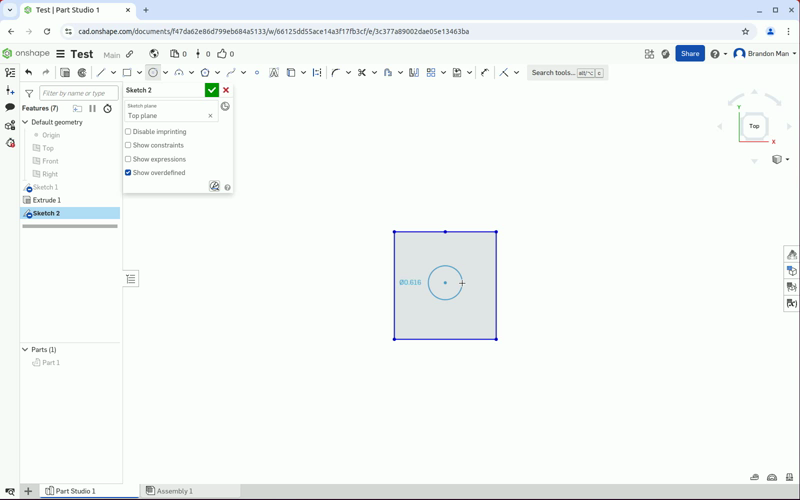
click(462, 282)
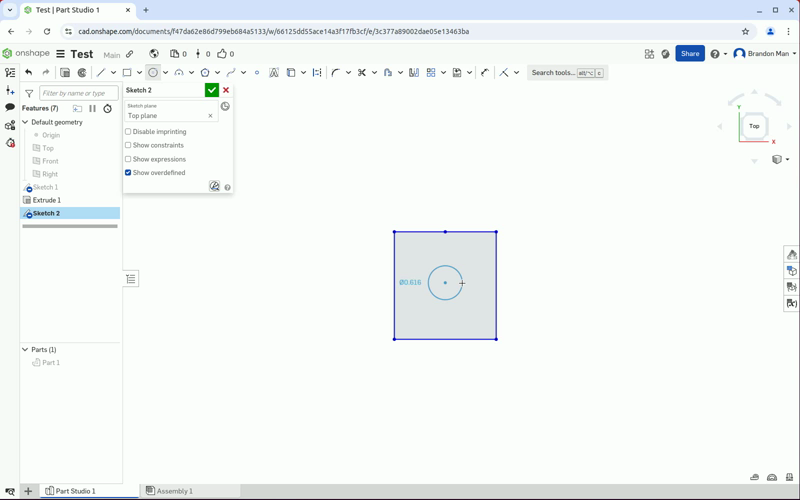
scroll(-6)
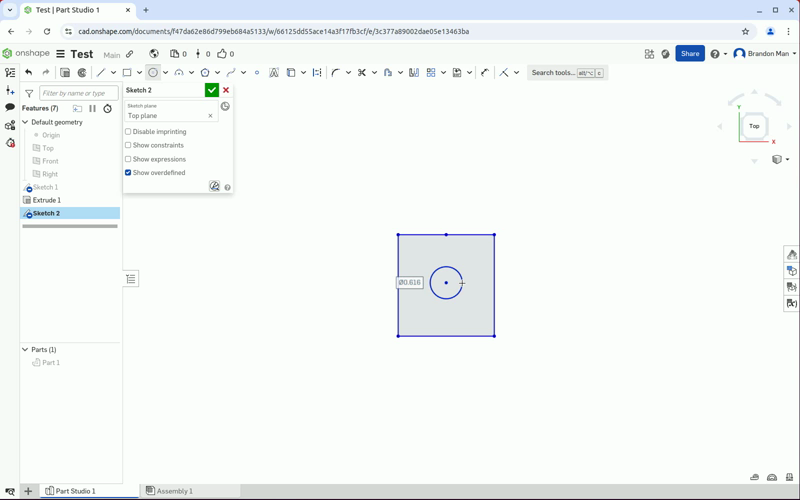
scroll(-6)
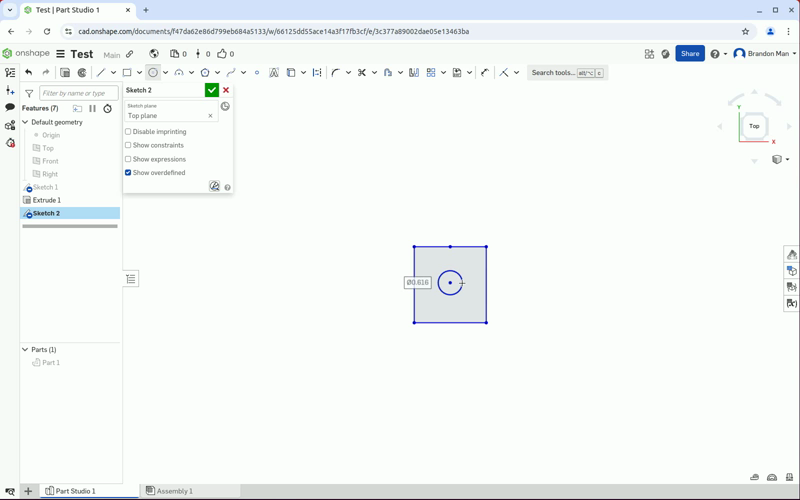
scroll(-6)
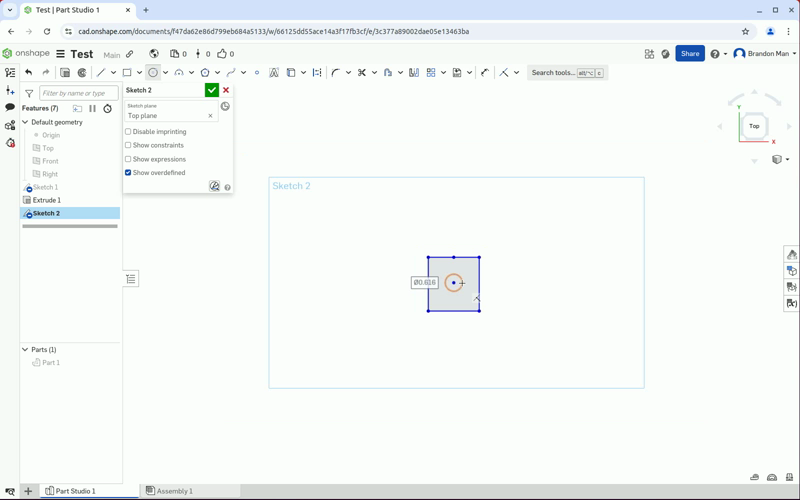
scroll(-6)
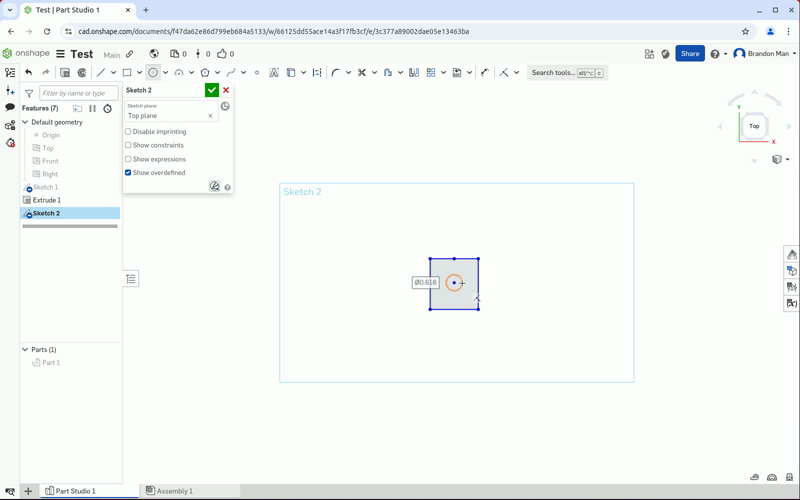
scroll(-6)
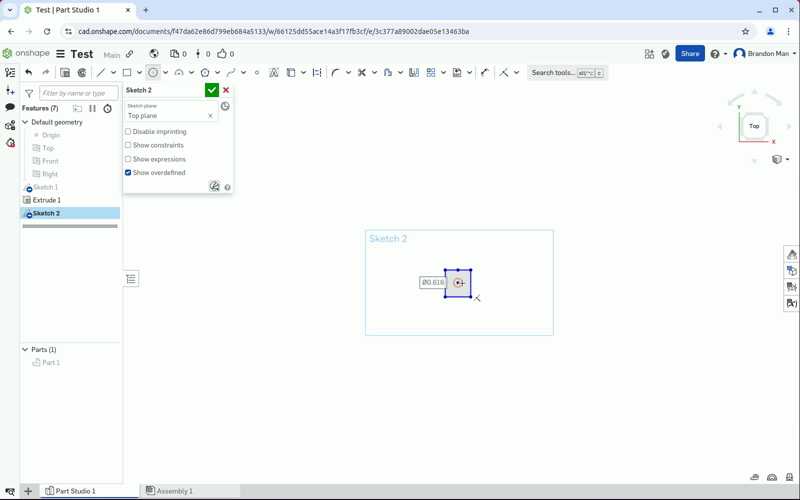
scroll(-6)
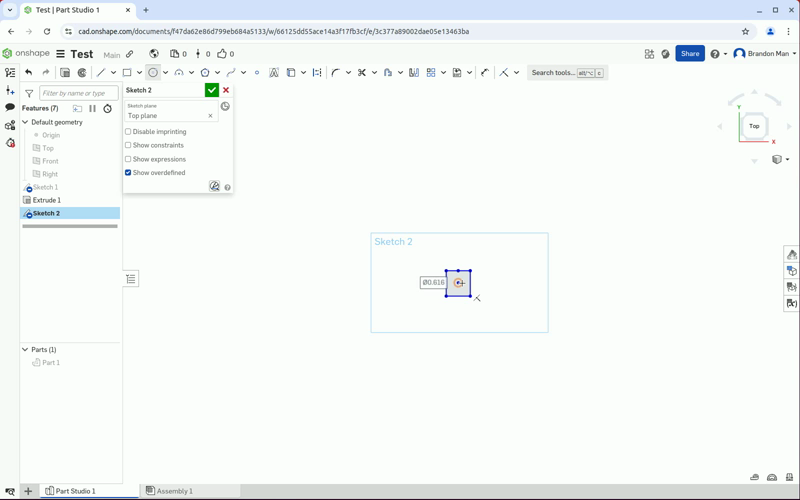
scroll(-6)
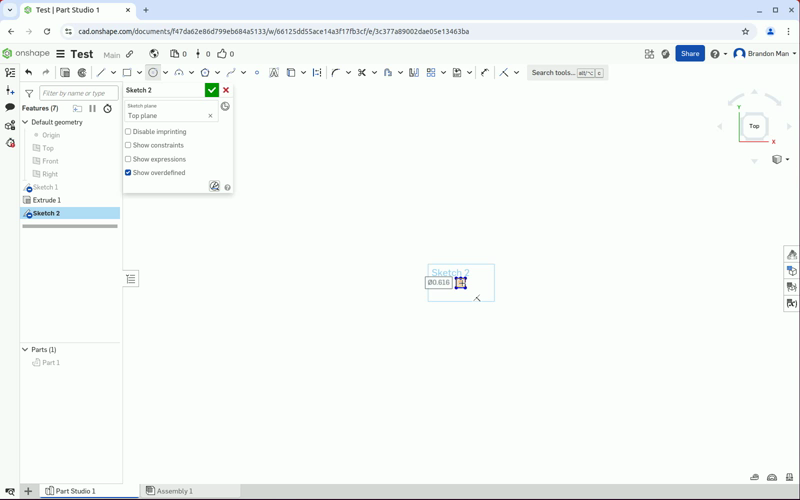
key(esc)
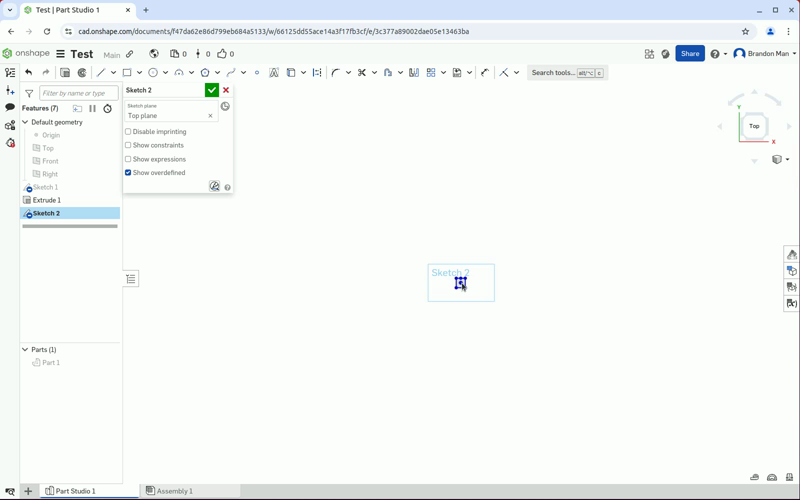
mouse_move(459, 286)
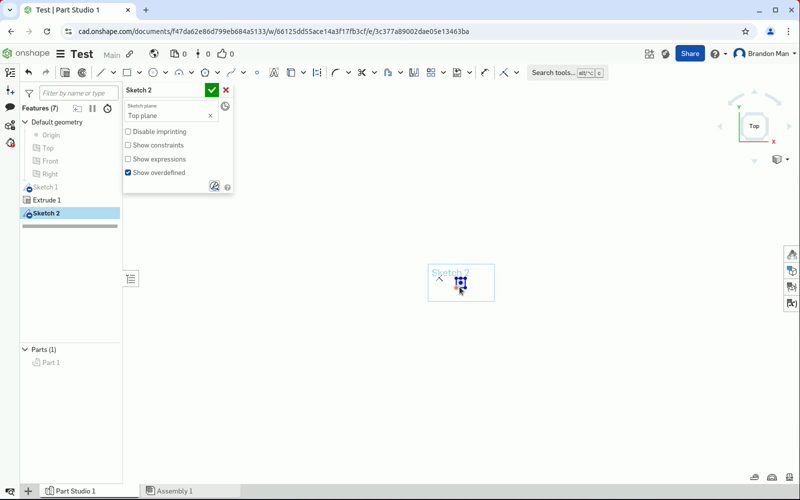
scroll(6)
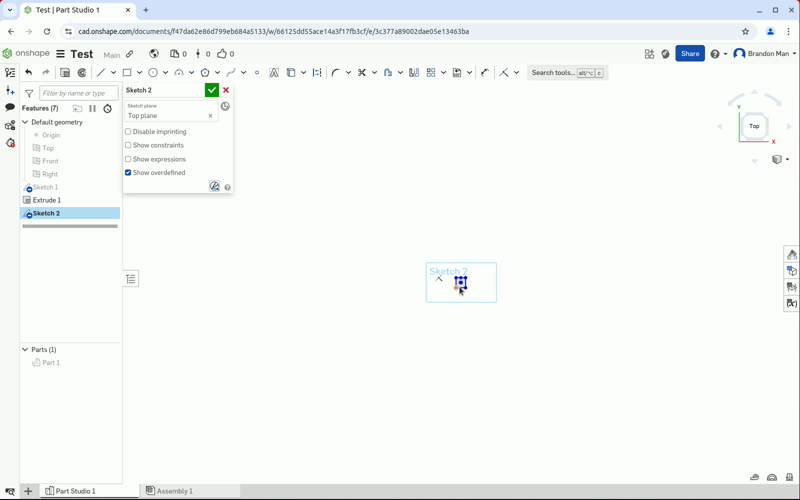
scroll(6)
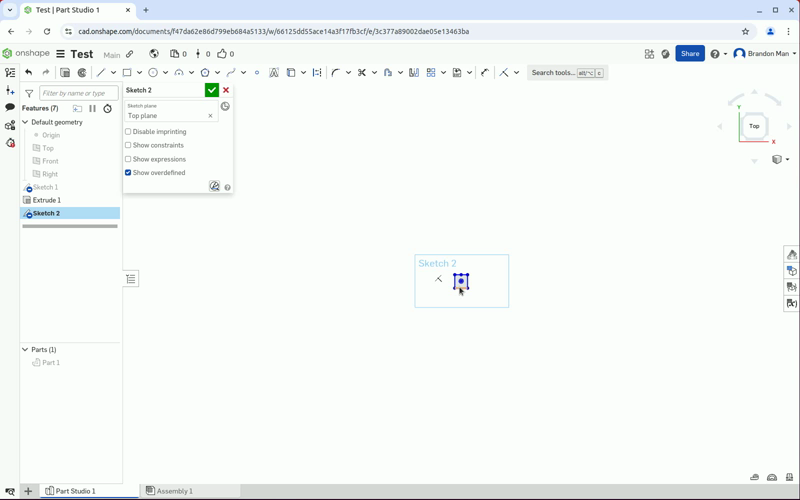
scroll(6)
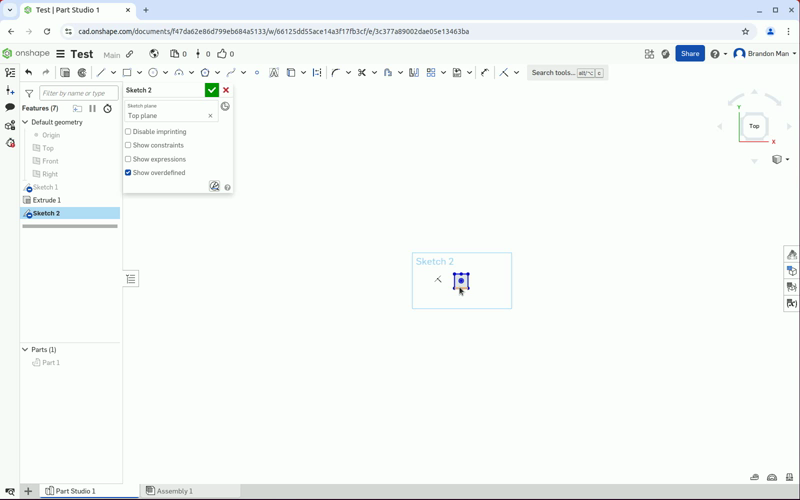
scroll(6)
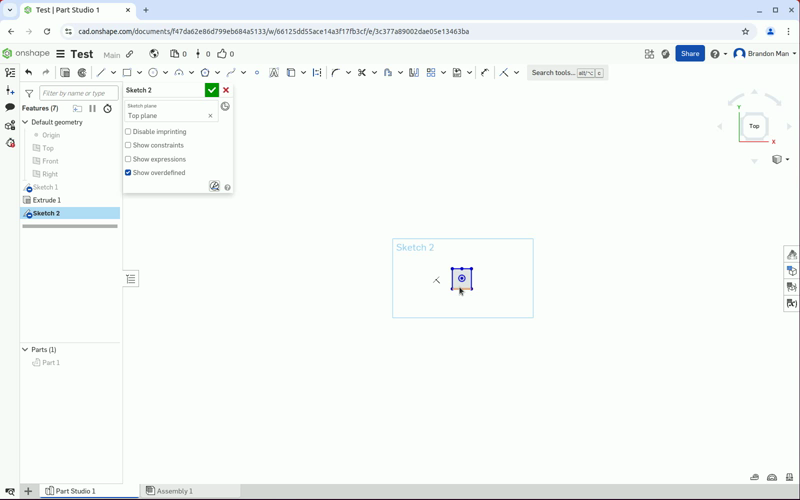
scroll(6)
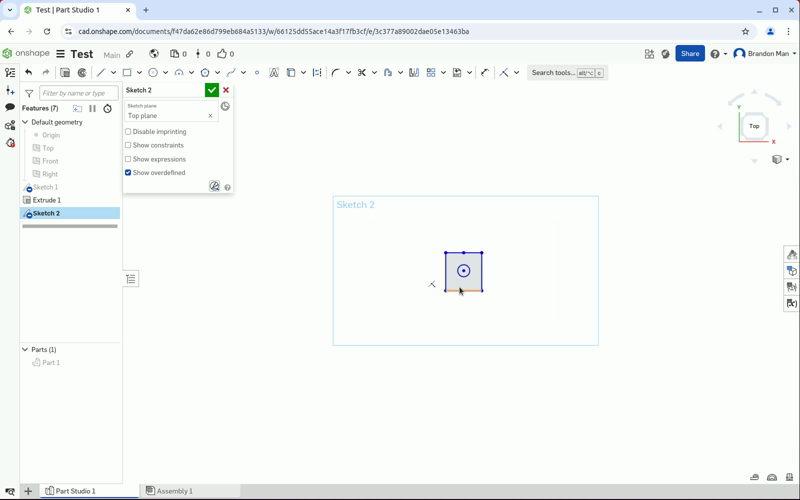
scroll(6)
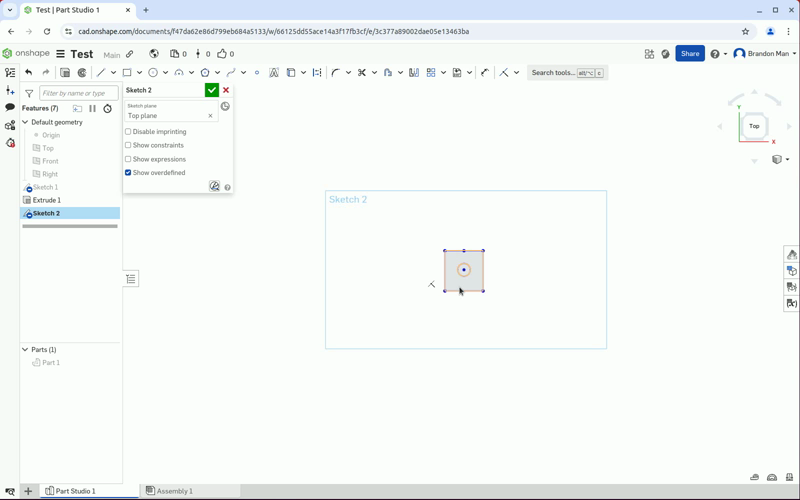
scroll(6)
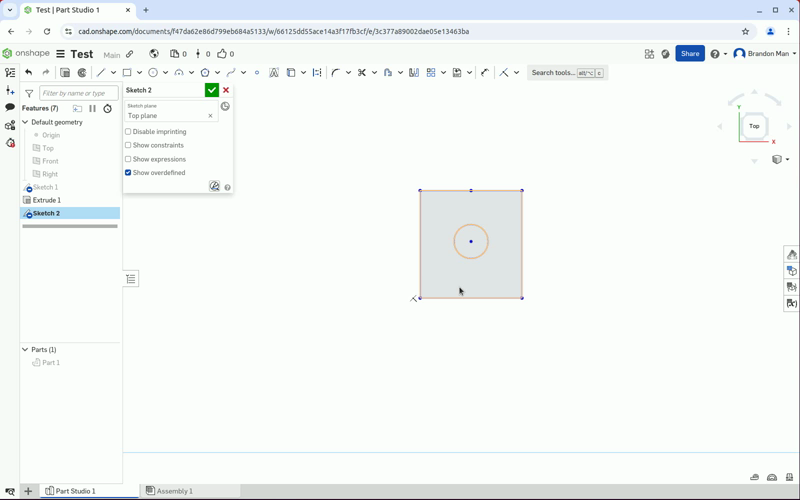
click(459, 286)
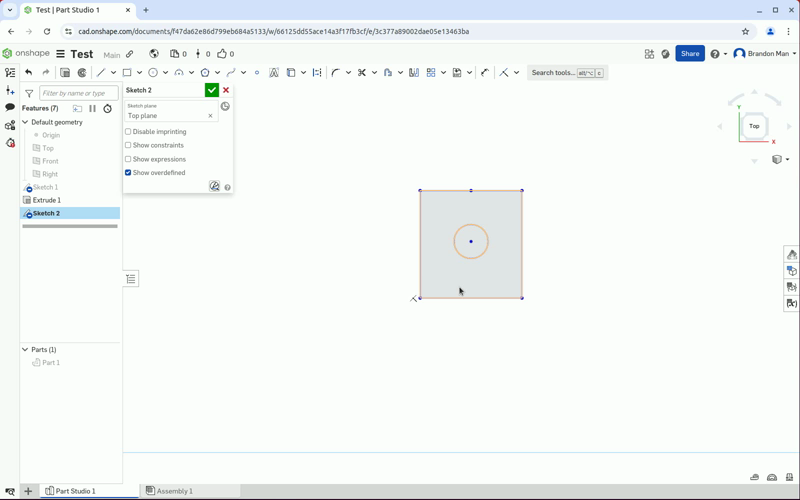
scroll(-6)
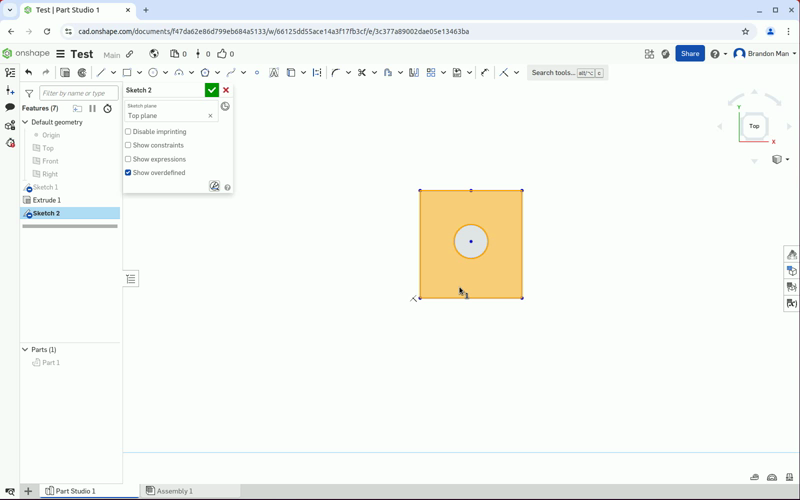
scroll(-6)
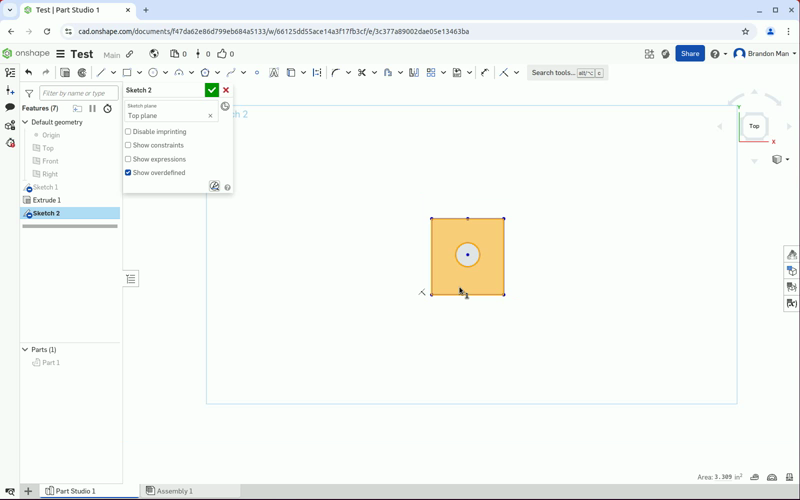
scroll(-6)
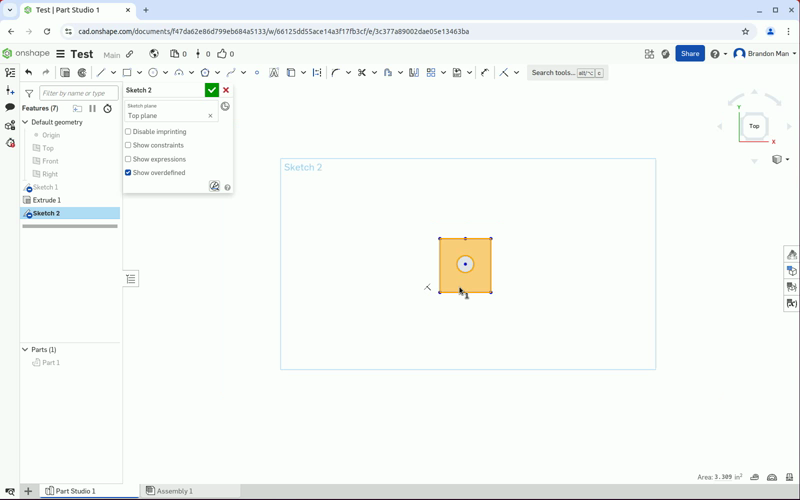
scroll(-6)
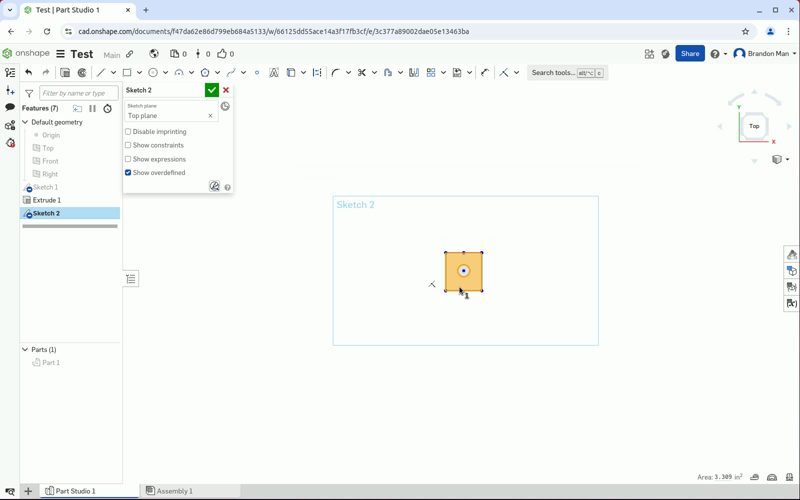
scroll(-6)
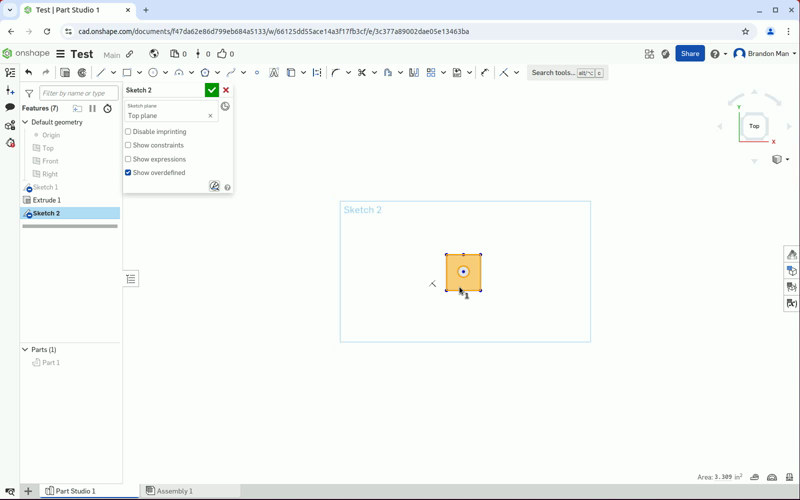
scroll(-6)
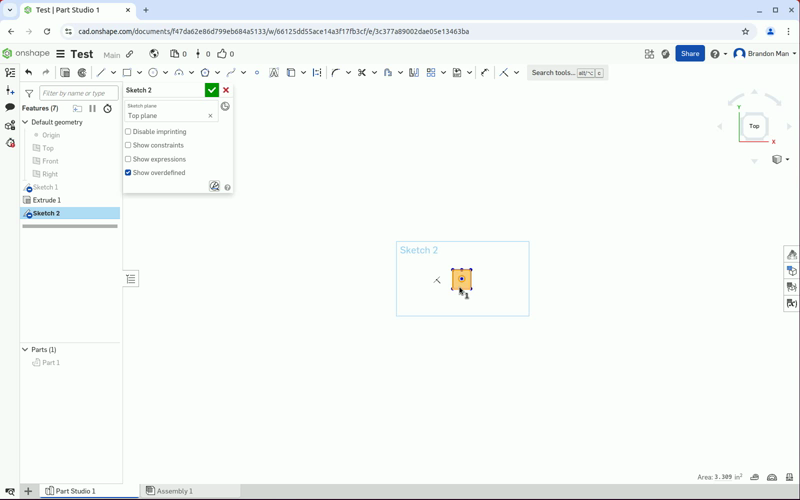
scroll(-6)
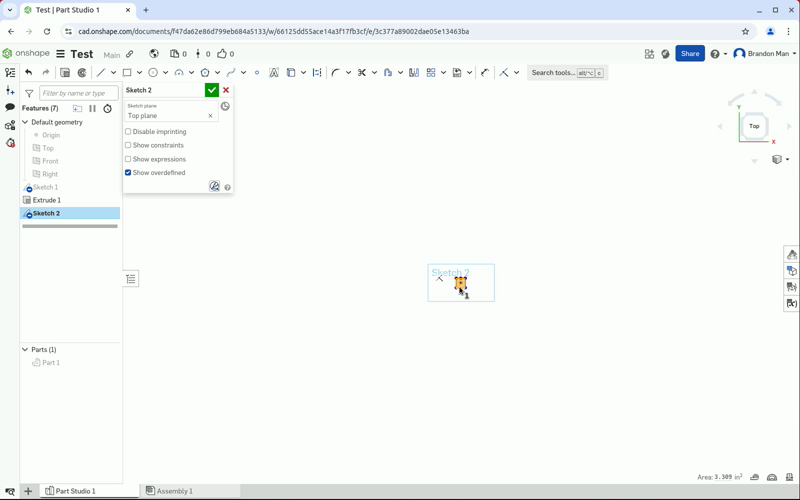
mouse_move(73, 352)
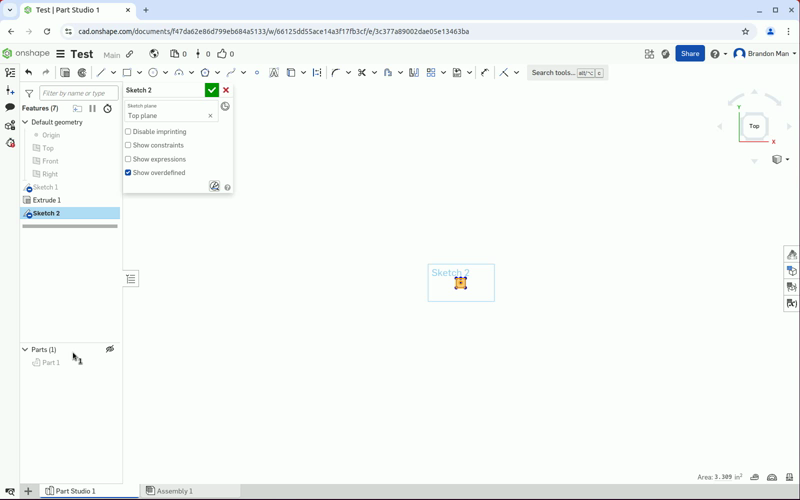
key(shift+y)
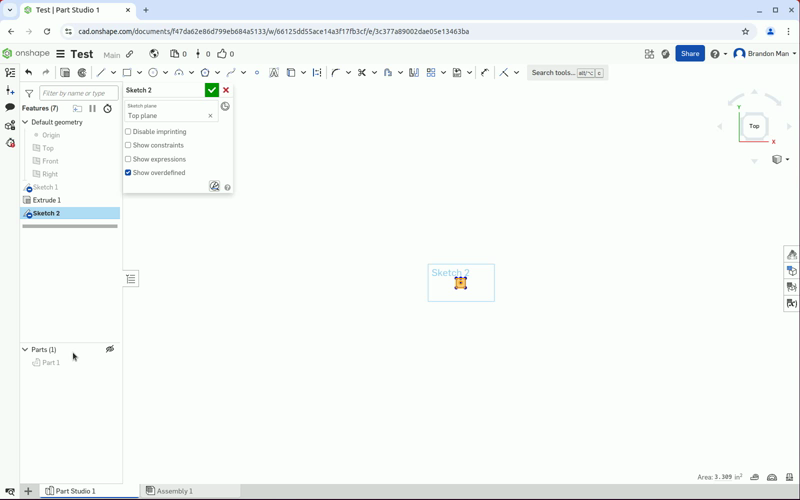
key(shift+e)
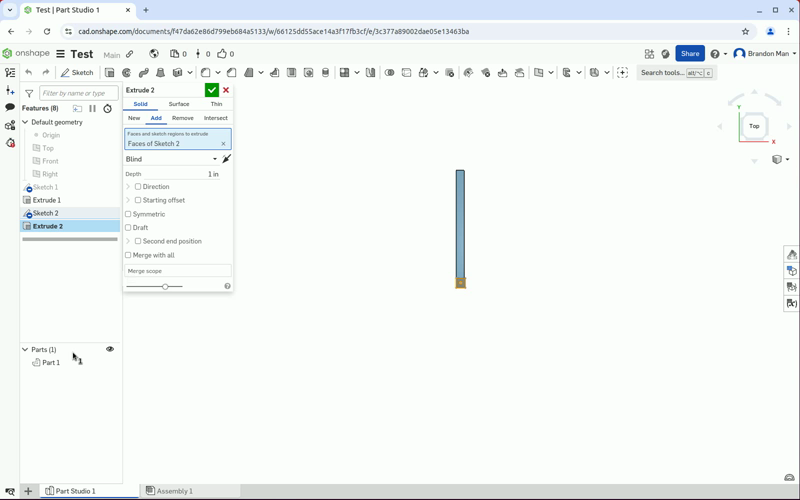
mouse_move(143, 106)
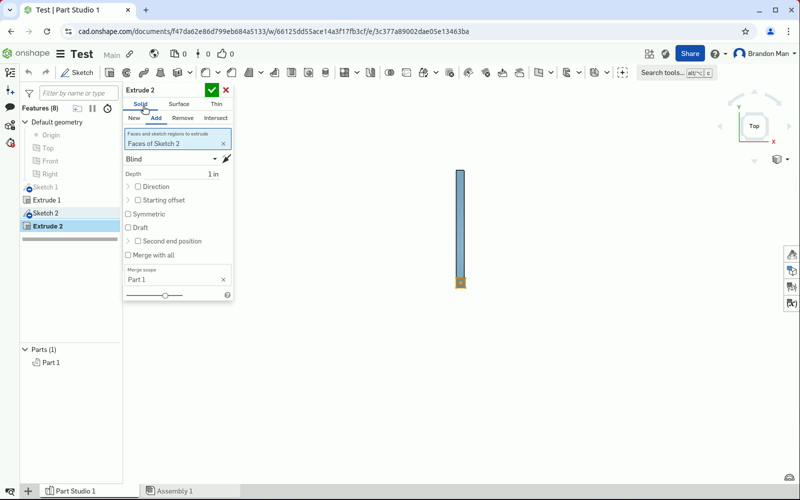
click(143, 106)
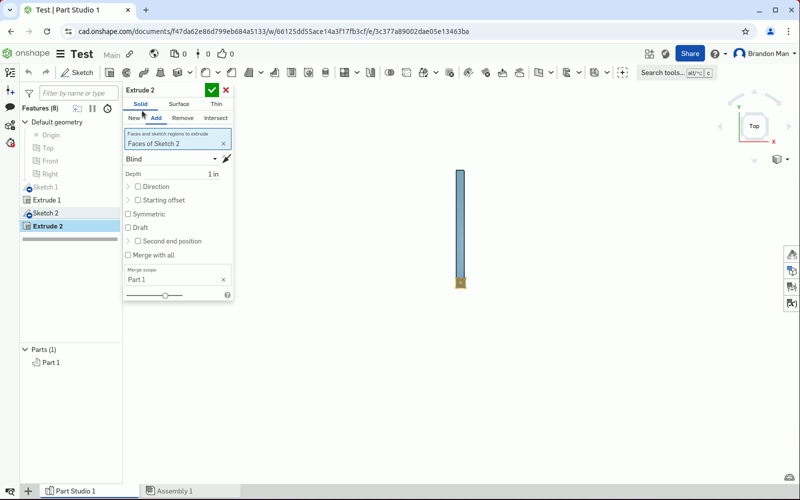
mouse_move(137, 120)
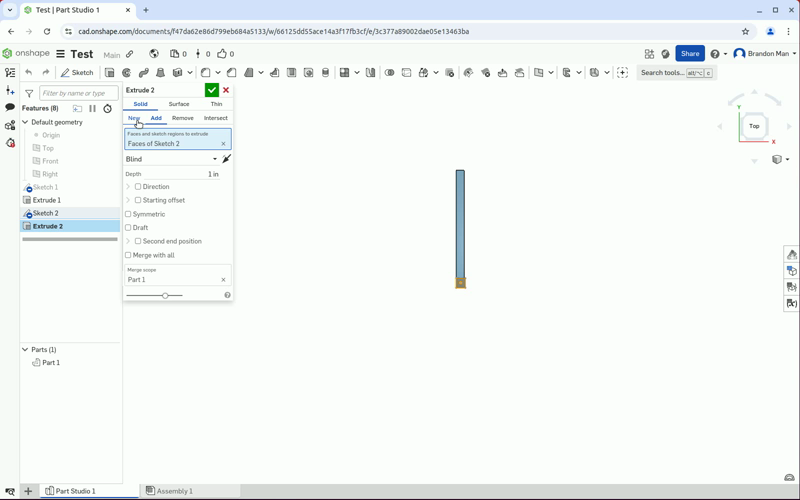
click(137, 120)
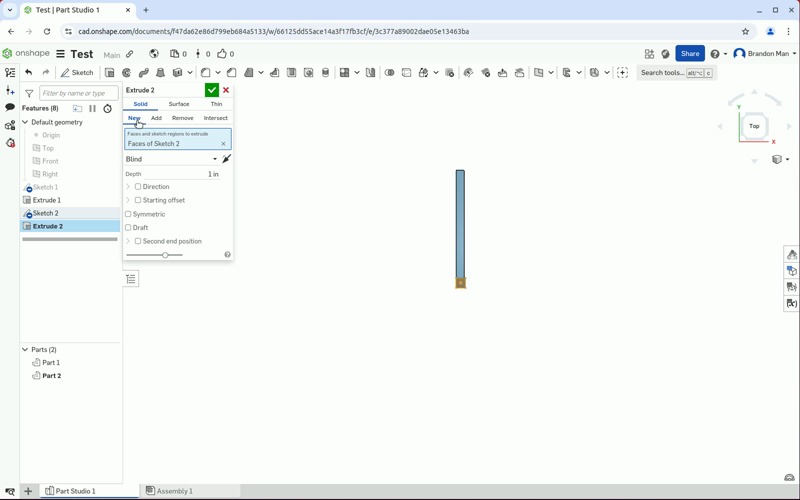
key(tab, 4)
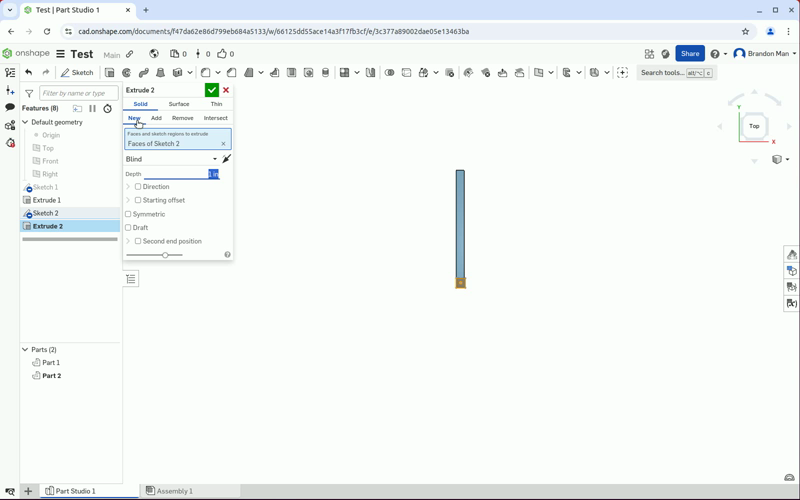
text(0.241)
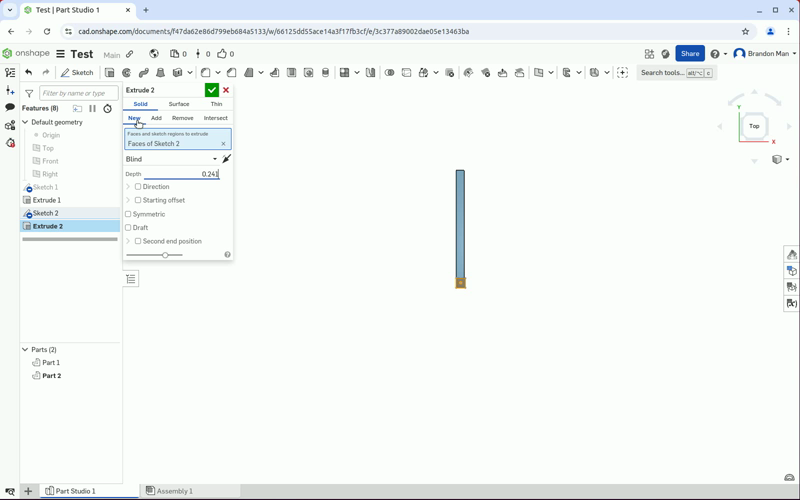
key(enter)
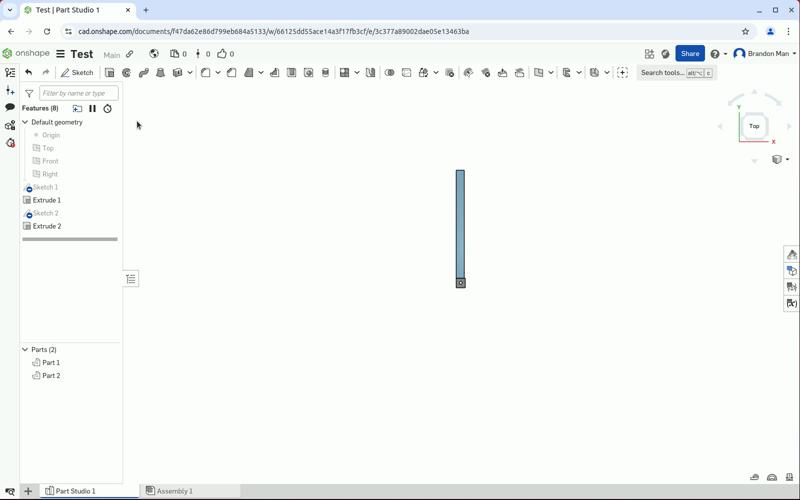
key(shift+h)
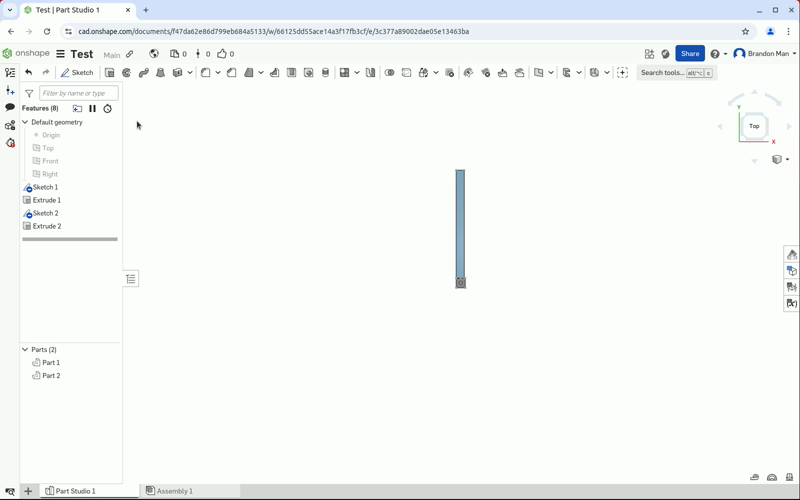
key(shift+h)
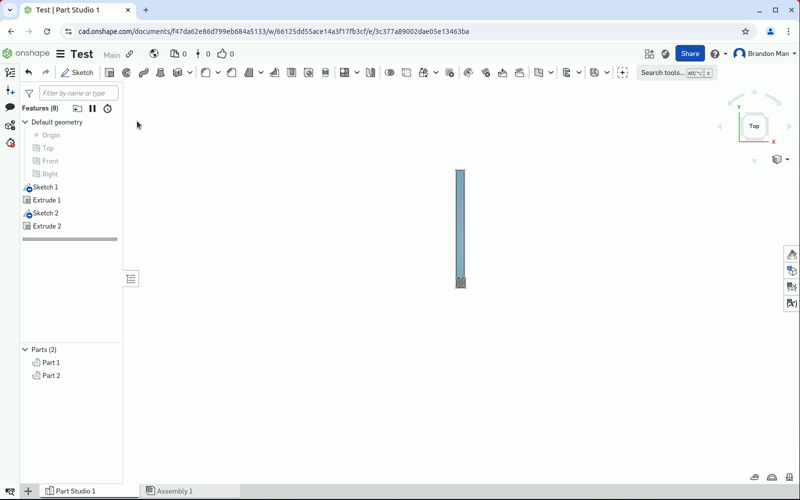
key(shift+7)
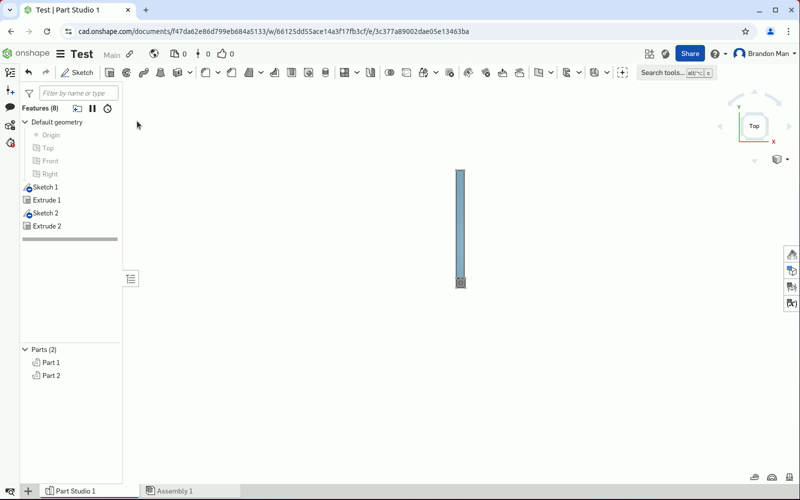
key(up, 3)
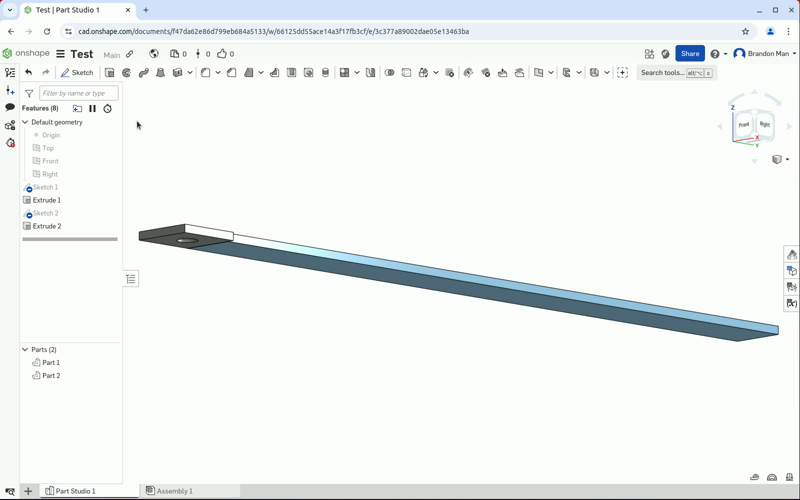
key(left, 3)
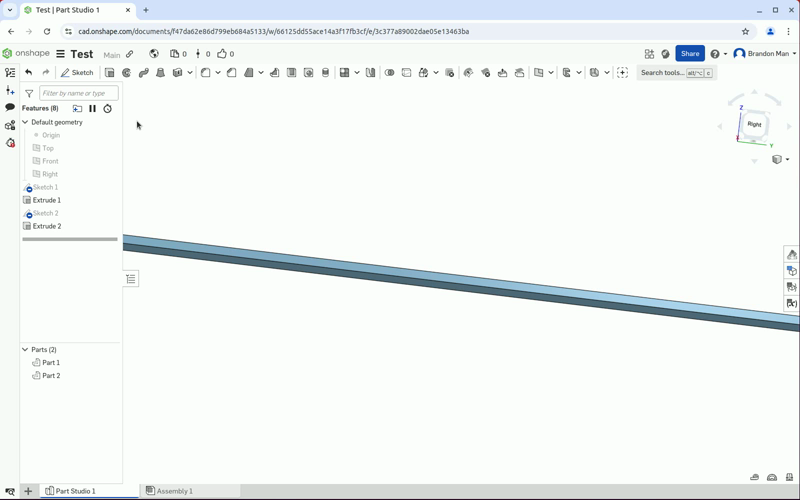
key(right, 3)
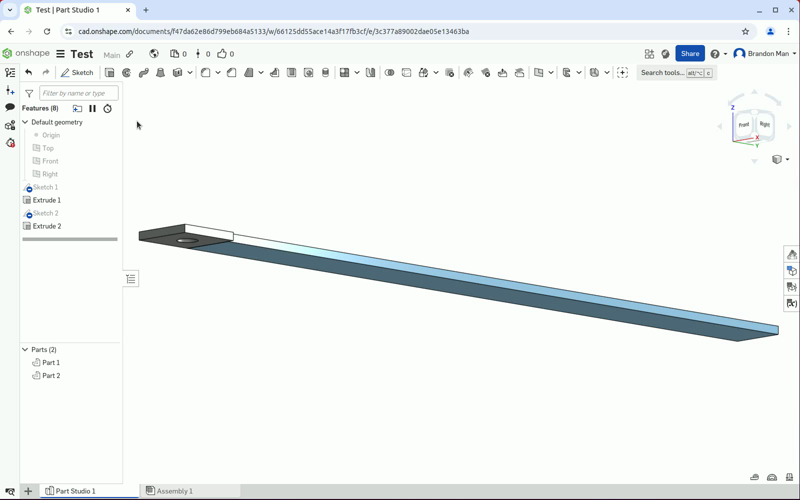
key(down, 3)
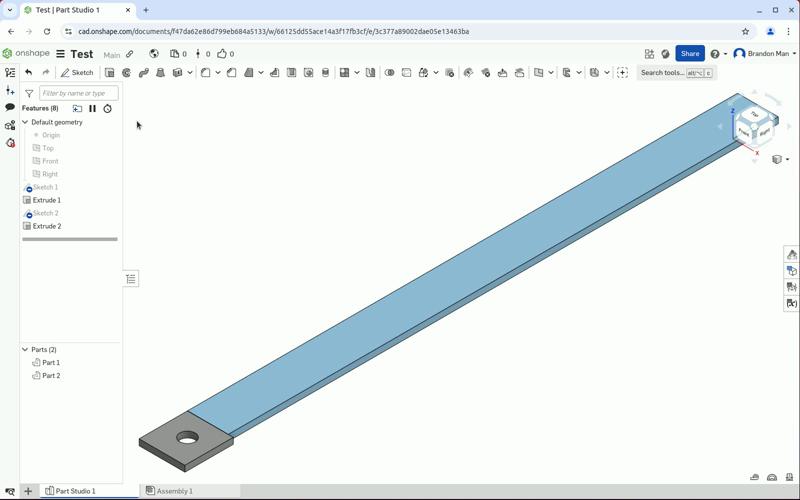
mouse_move(73, 189)
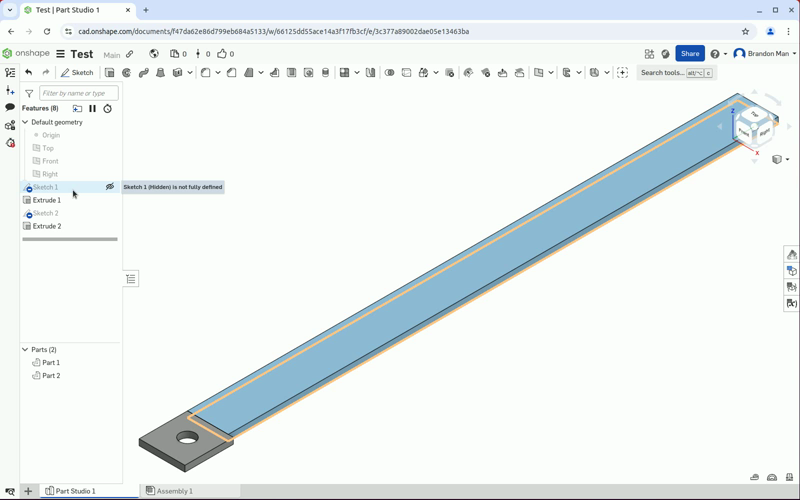
click(73, 189)